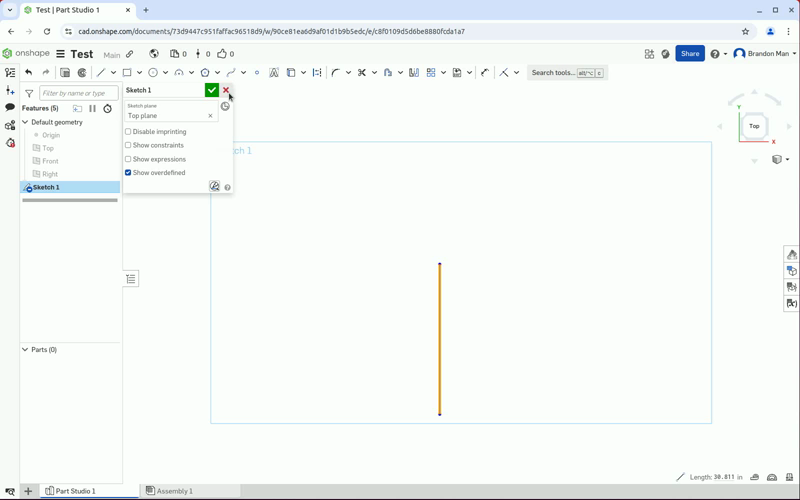
key(shift+h)
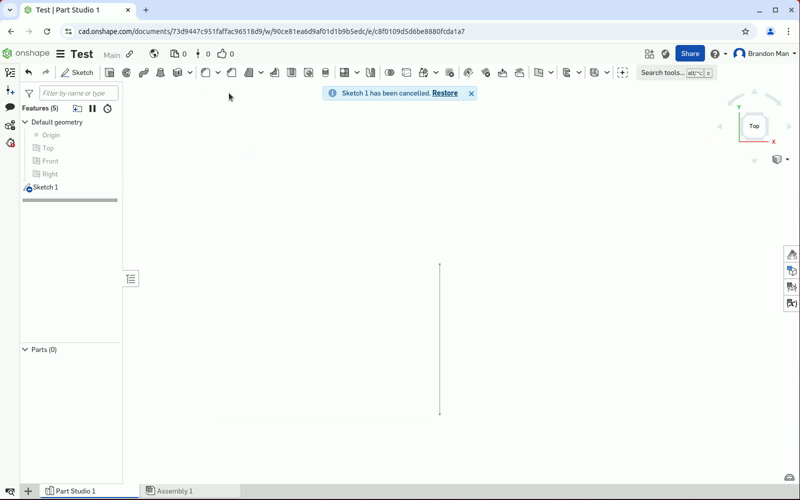
key(shift+s)
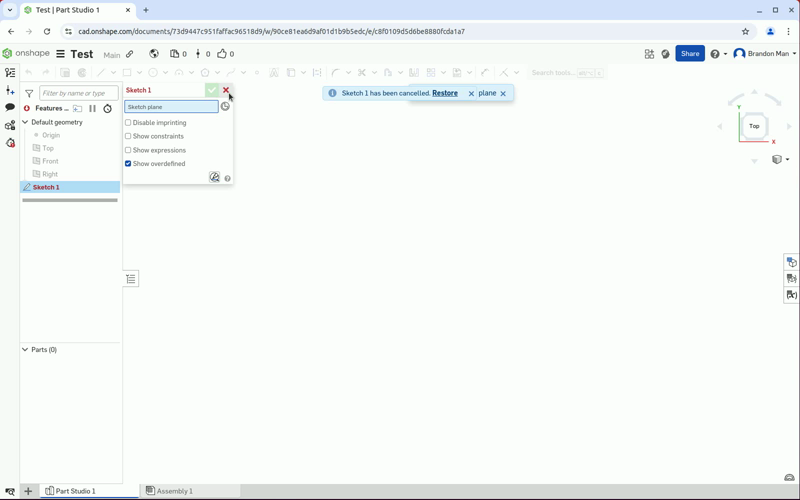
mouse_move(73, 150)
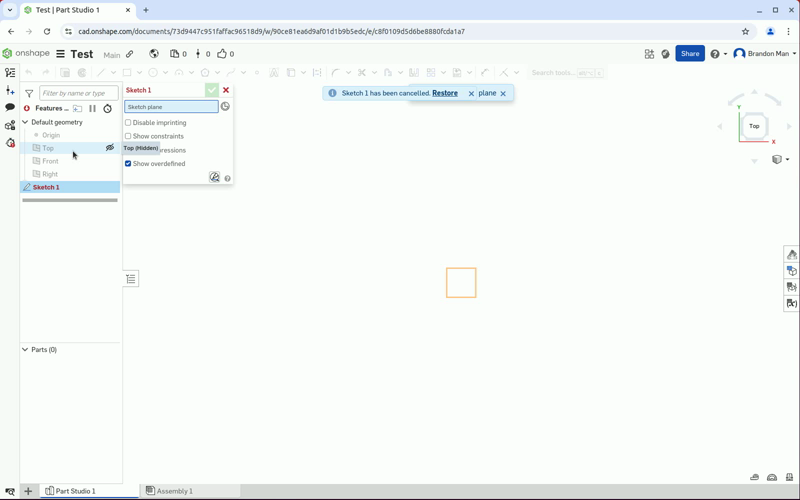
click(73, 150)
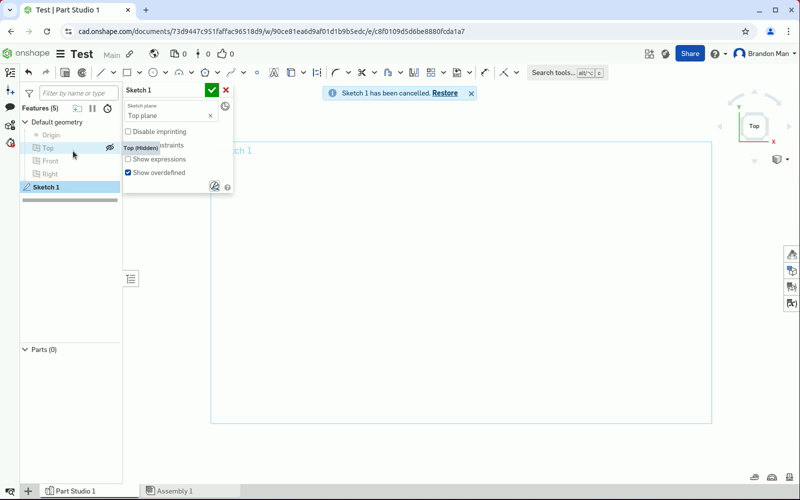
mouse_move(73, 352)
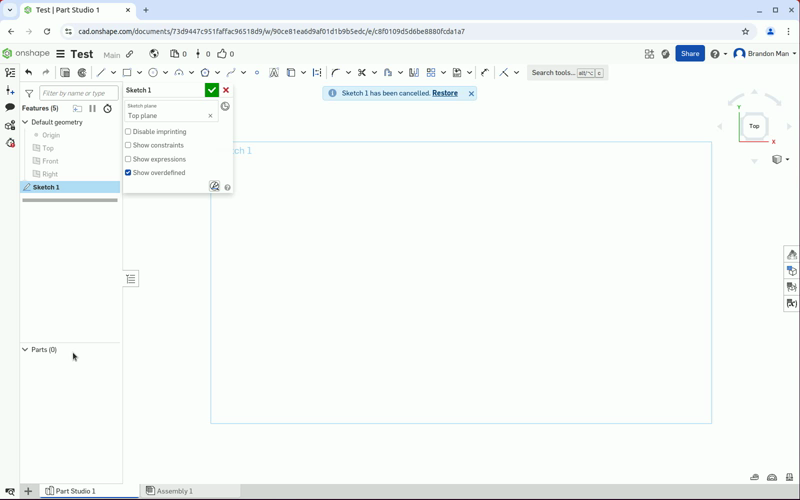
key(y)
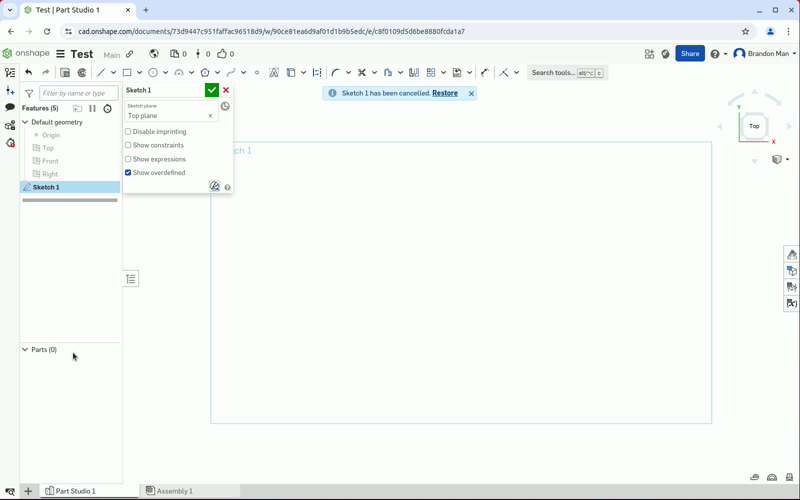
key(l)
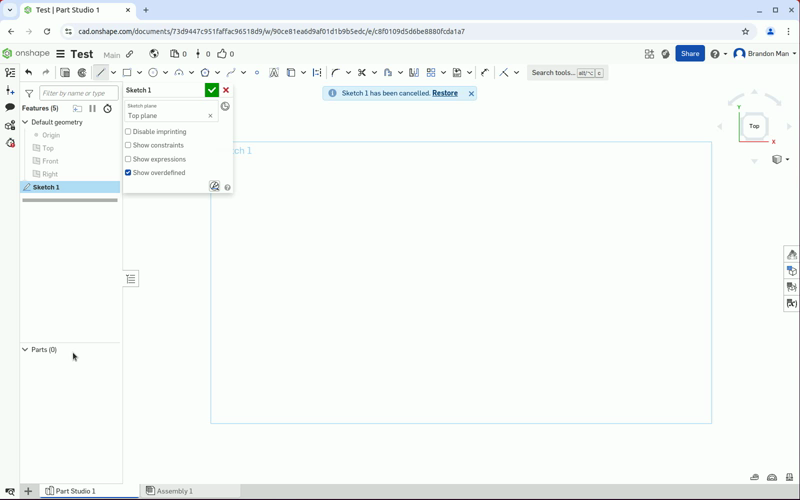
key_down(shift)
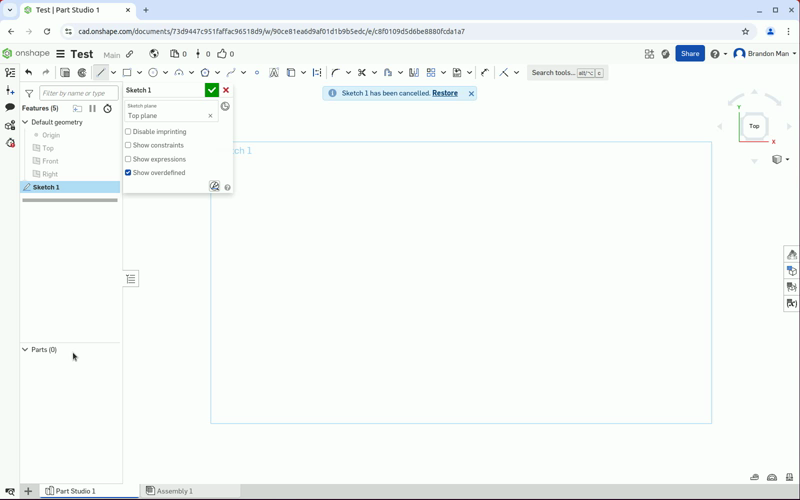
mouse_move(349, 241)
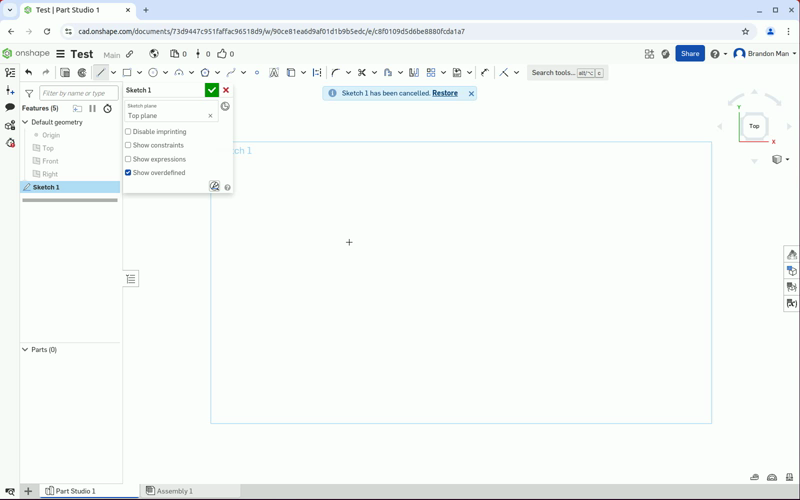
click(349, 241)
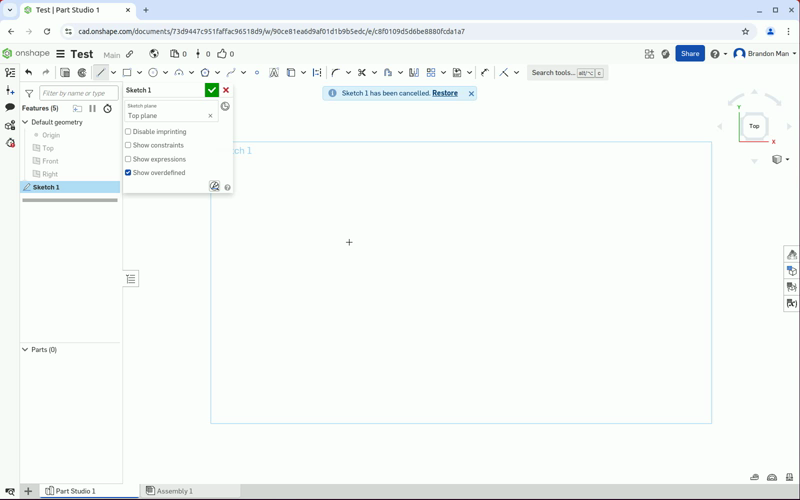
key_up(shift)
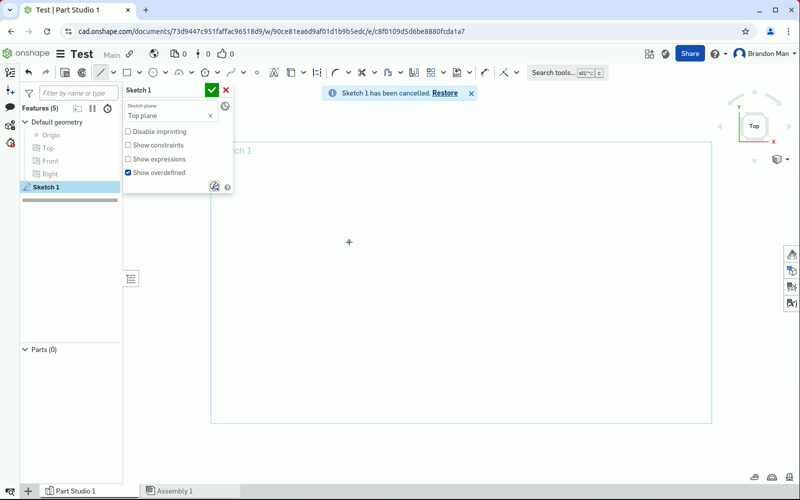
key_down(shift)
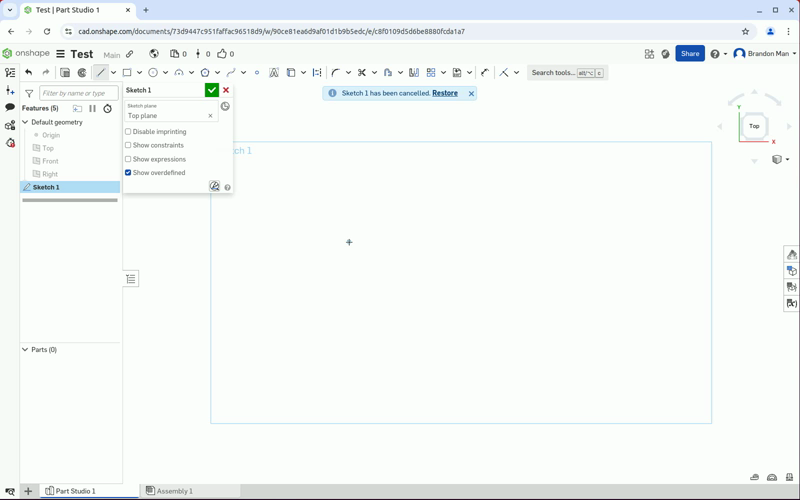
mouse_move(389, 333)
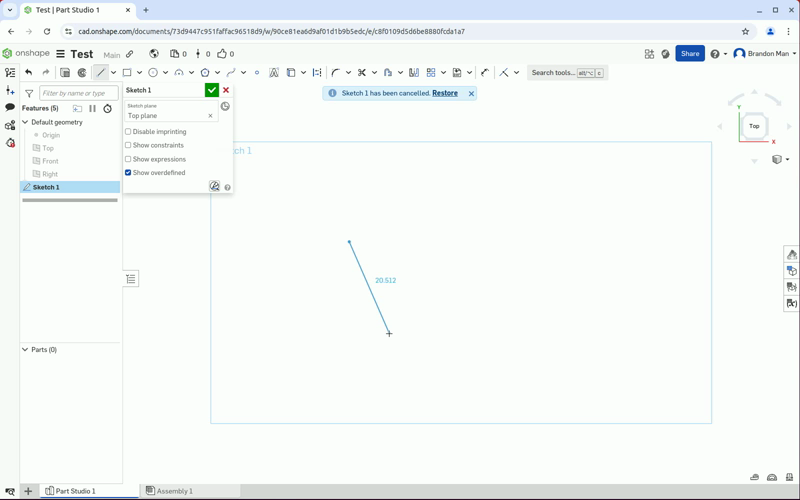
click(389, 333)
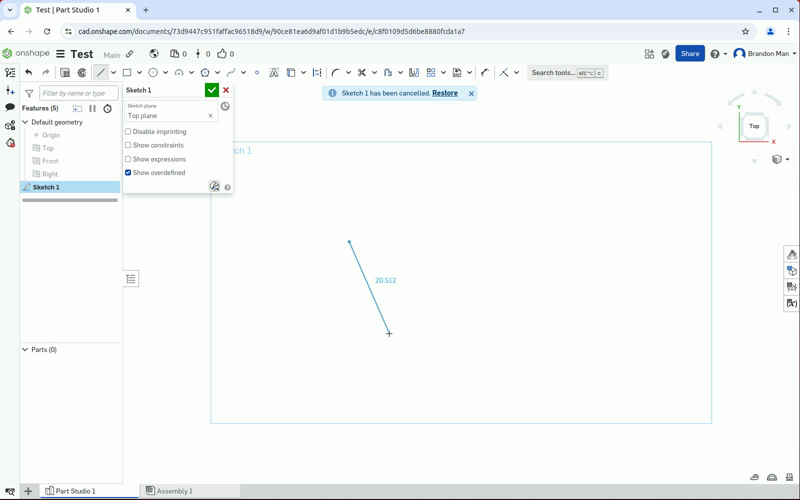
key_up(shift)
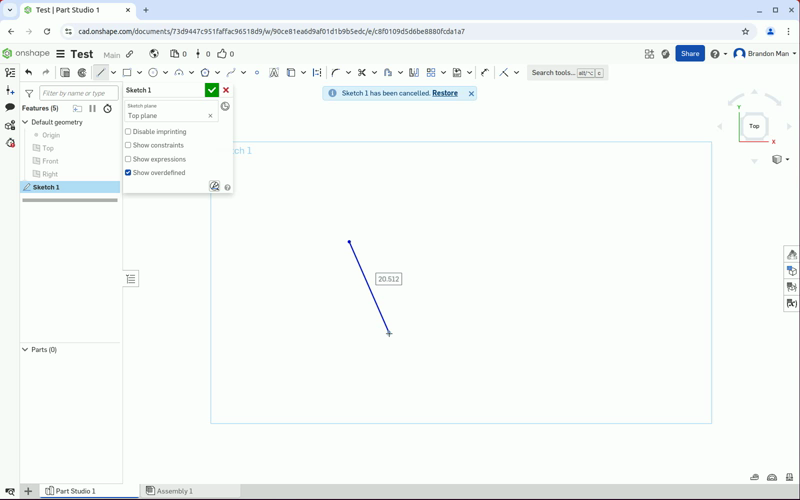
key(esc)
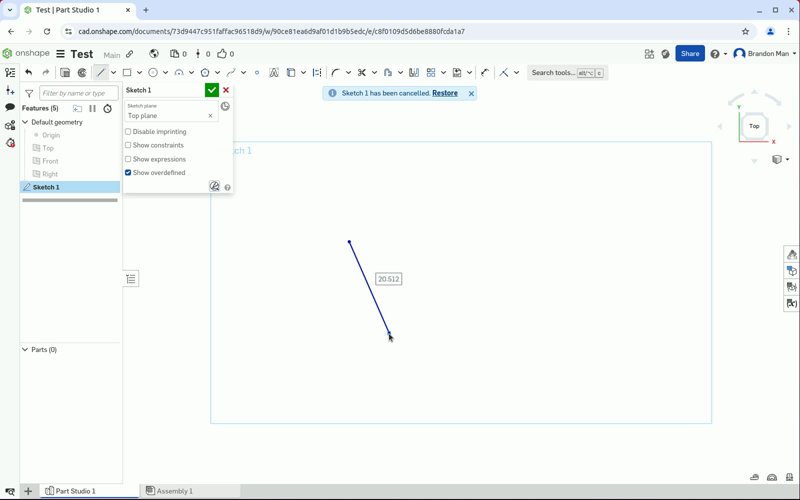
key(a)
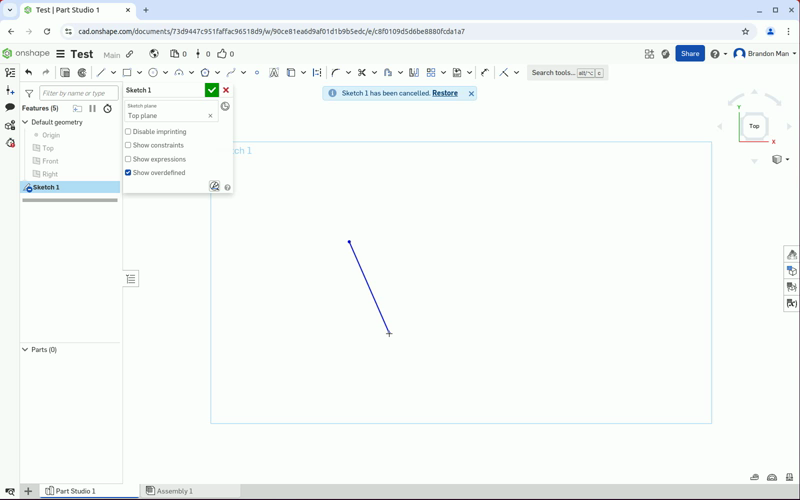
mouse_move(389, 333)
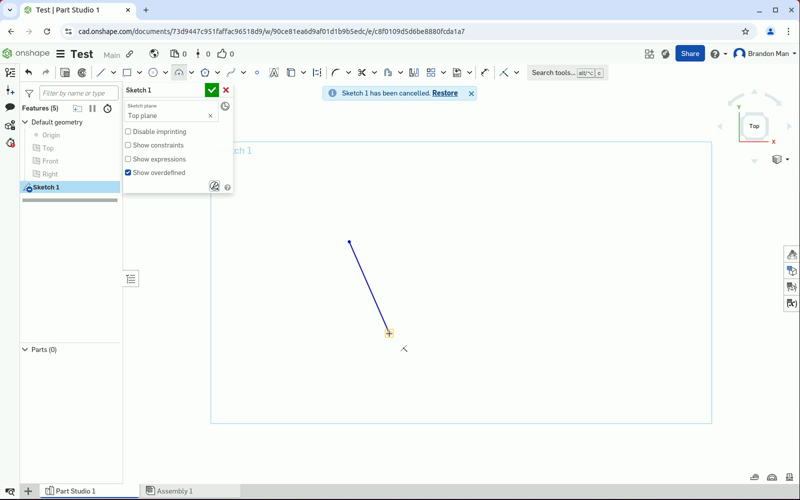
click(389, 333)
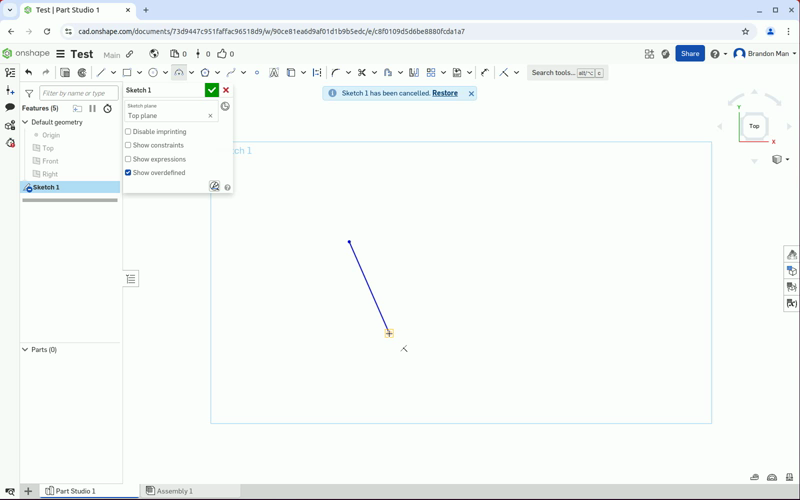
key_down(shift)
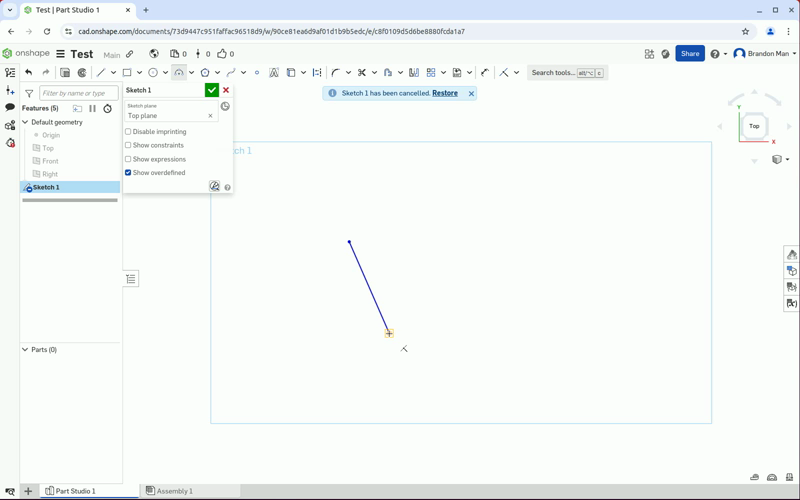
mouse_move(401, 342)
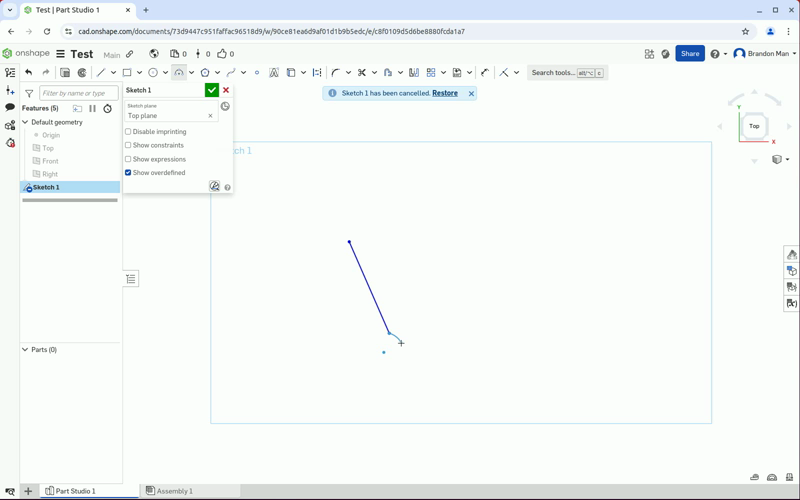
click(401, 342)
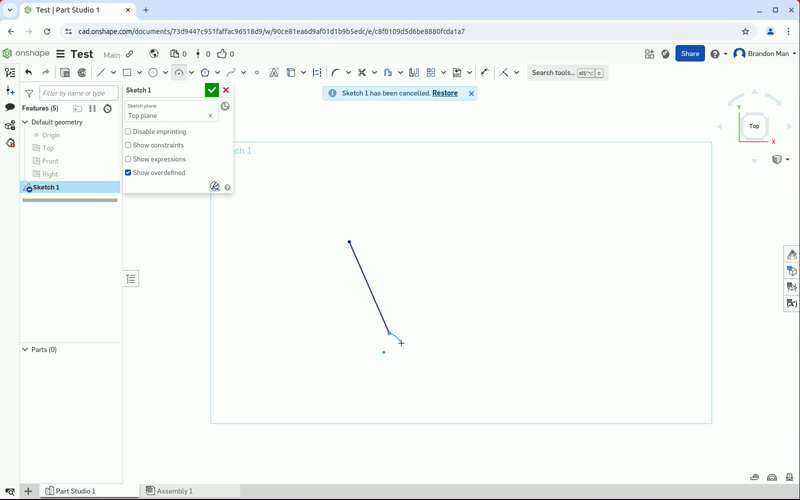
mouse_move(393, 339)
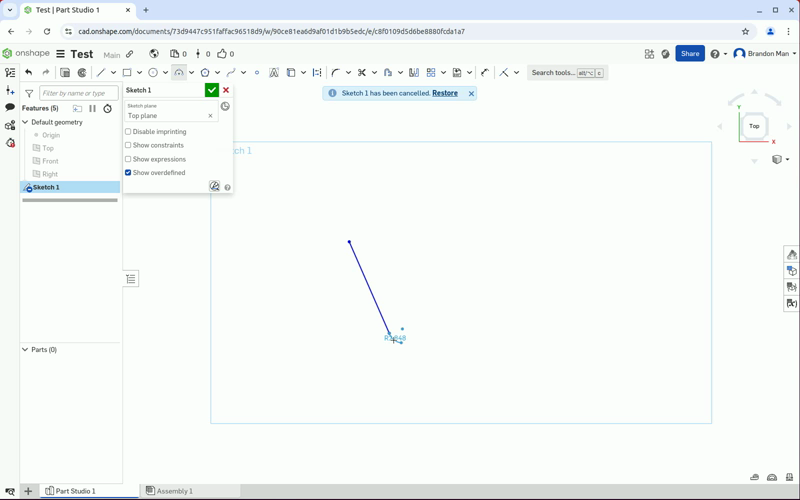
click(393, 339)
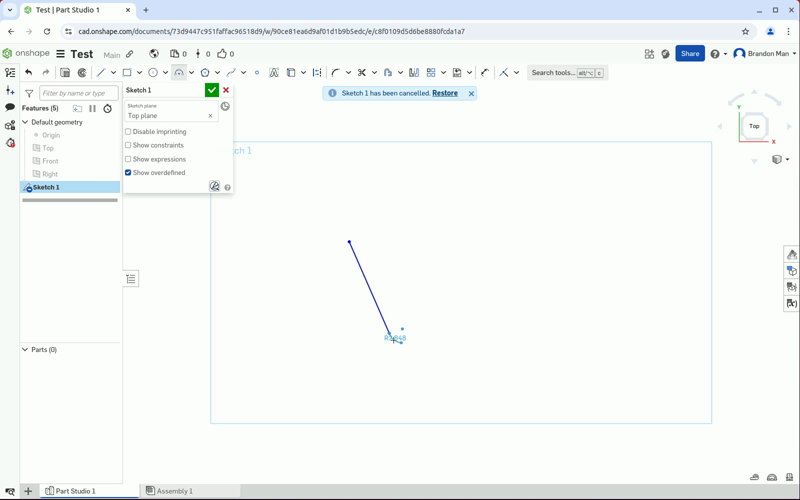
key_up(shift)
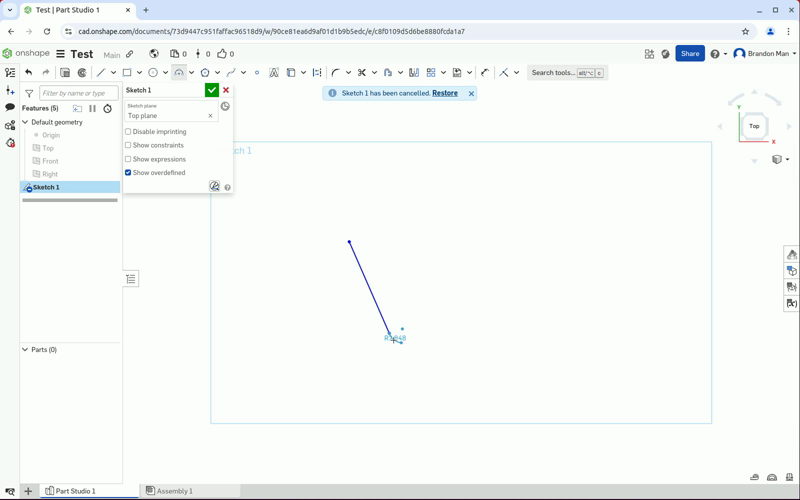
key(esc)
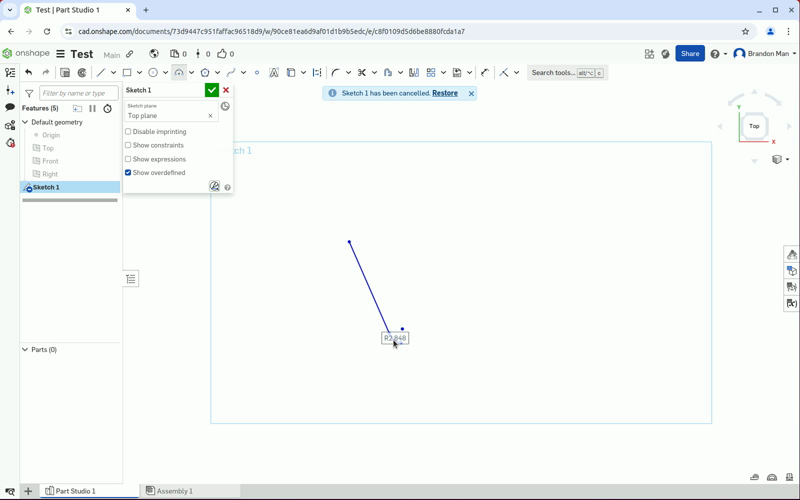
key(l)
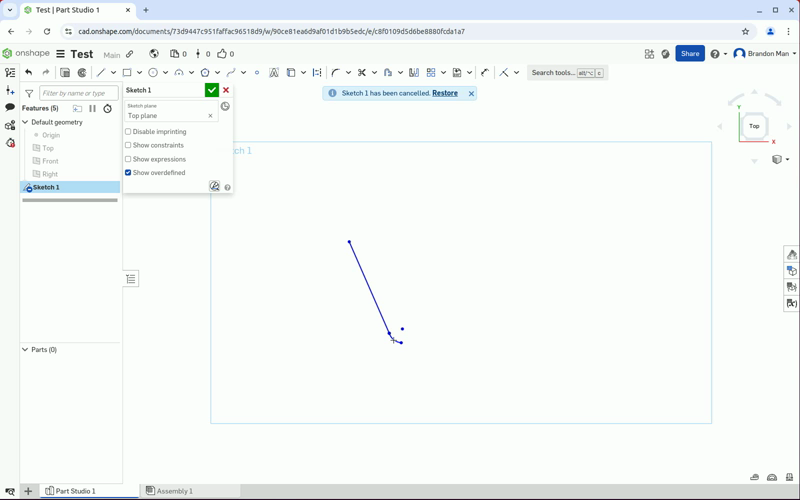
mouse_move(401, 342)
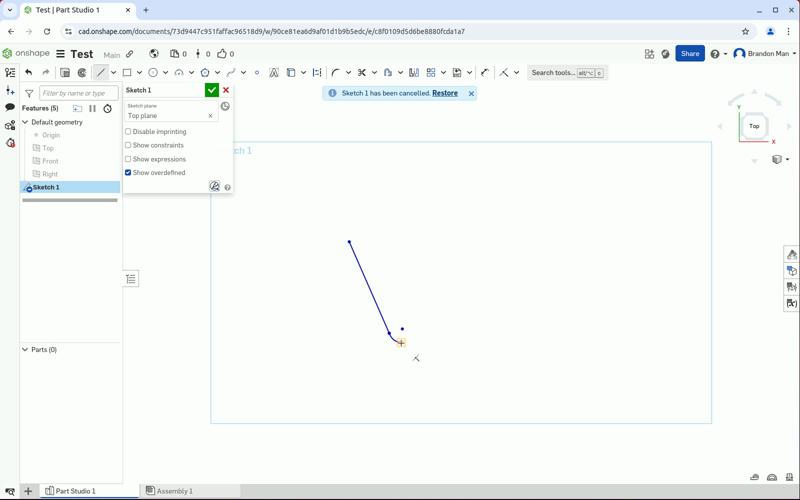
click(401, 342)
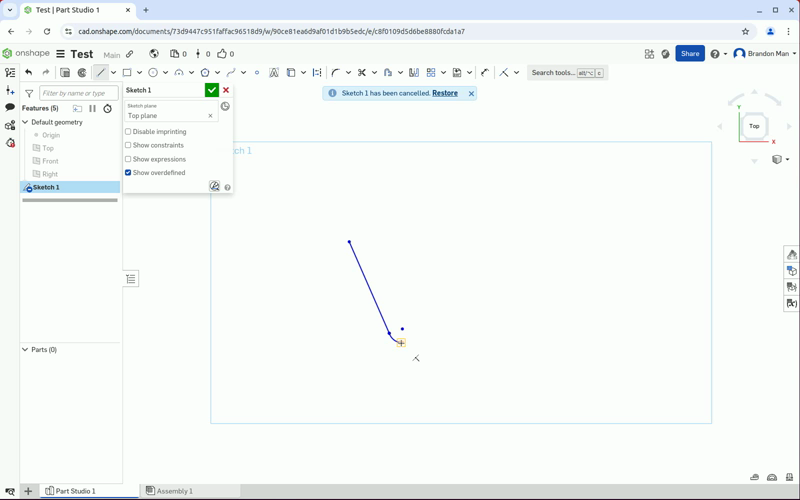
key_down(shift)
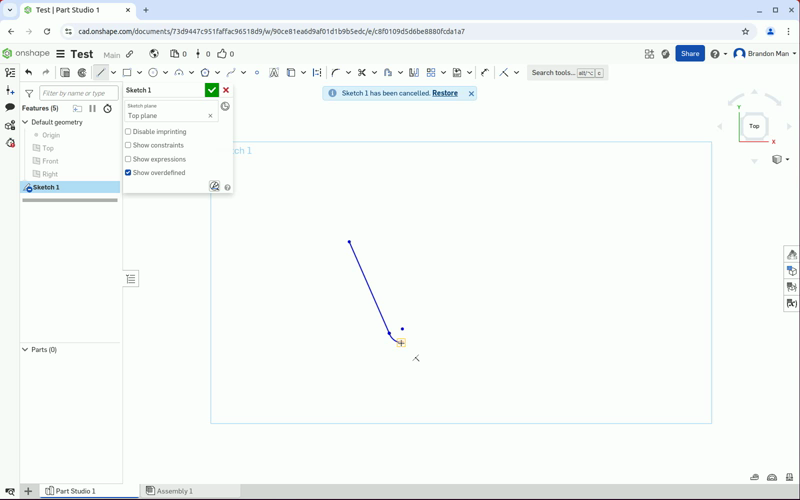
mouse_move(518, 342)
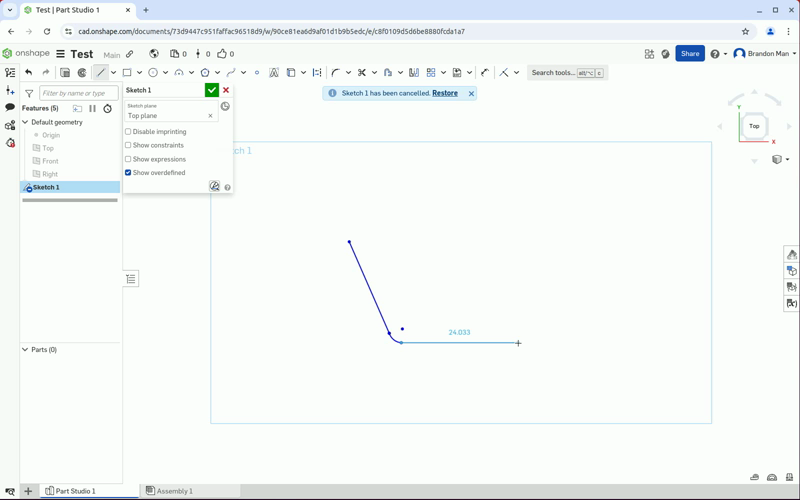
click(518, 342)
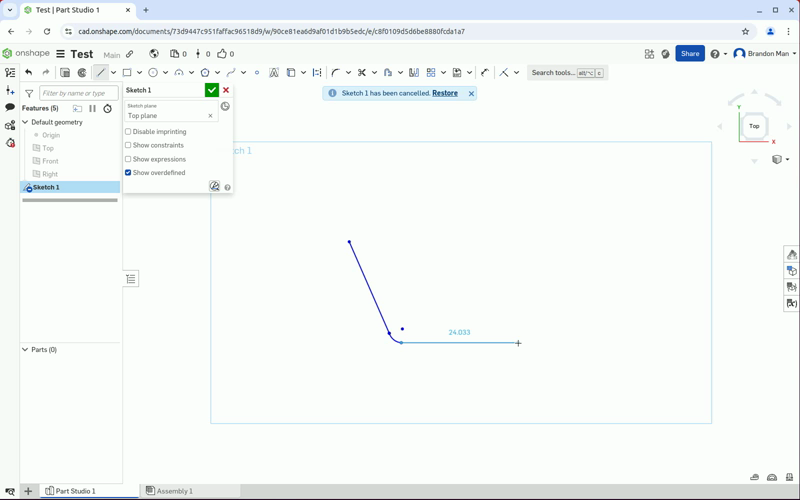
key_up(shift)
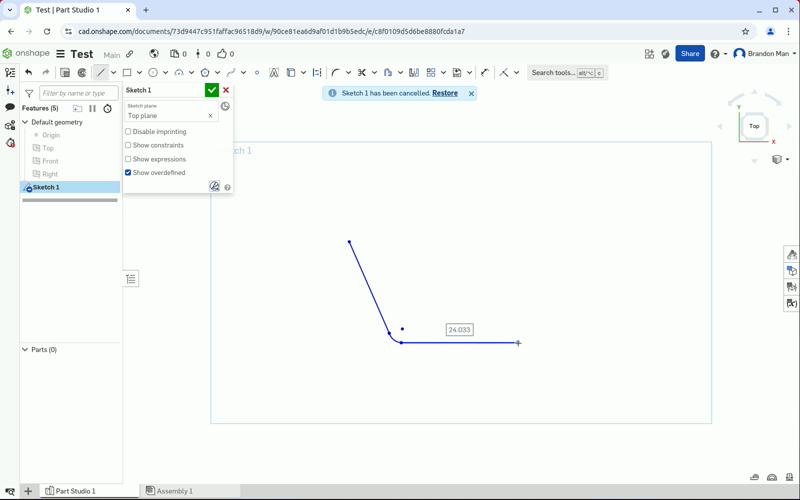
key(esc)
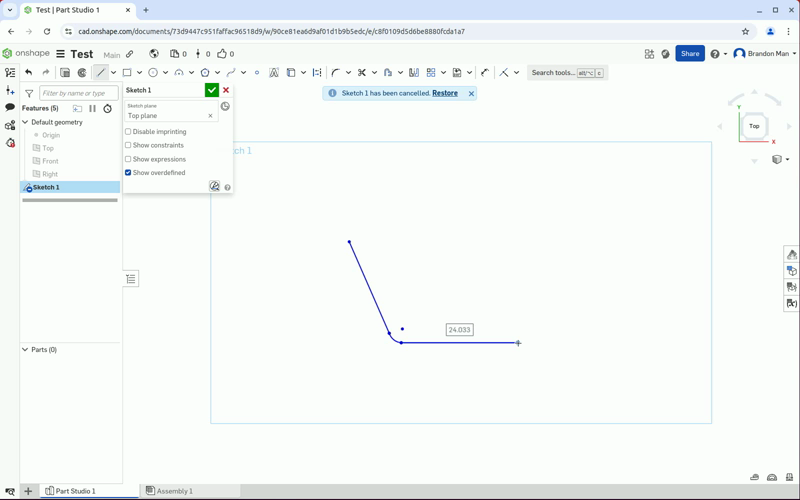
key(a)
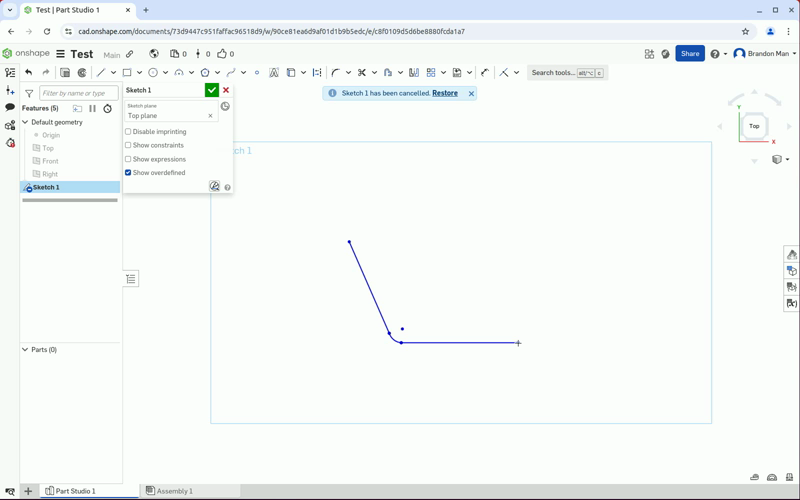
mouse_move(518, 342)
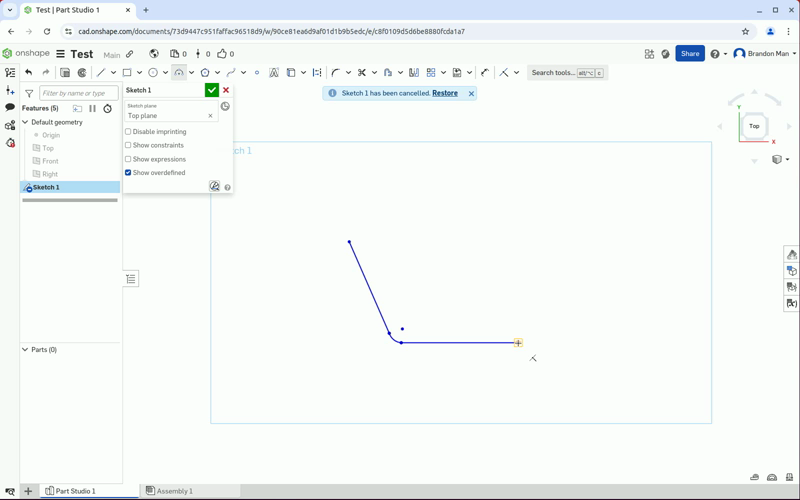
click(518, 342)
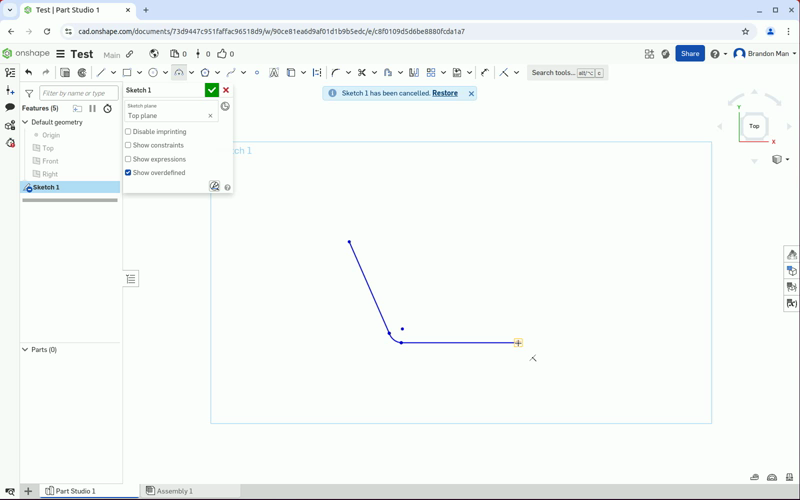
key_down(shift)
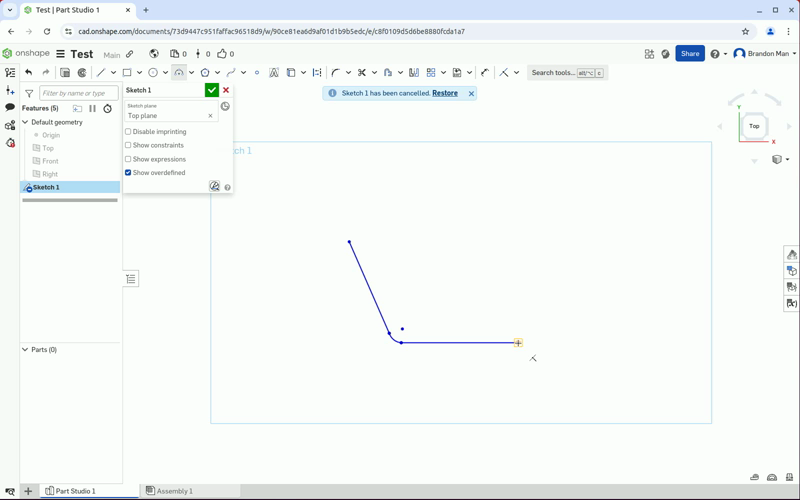
mouse_move(532, 333)
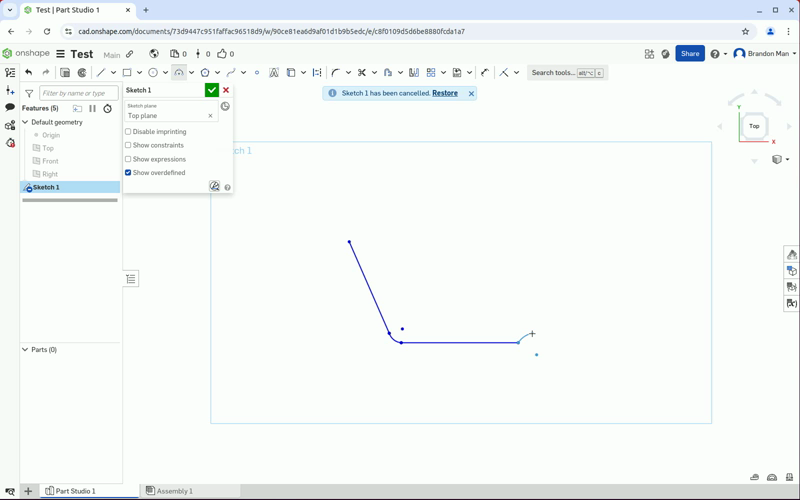
click(532, 333)
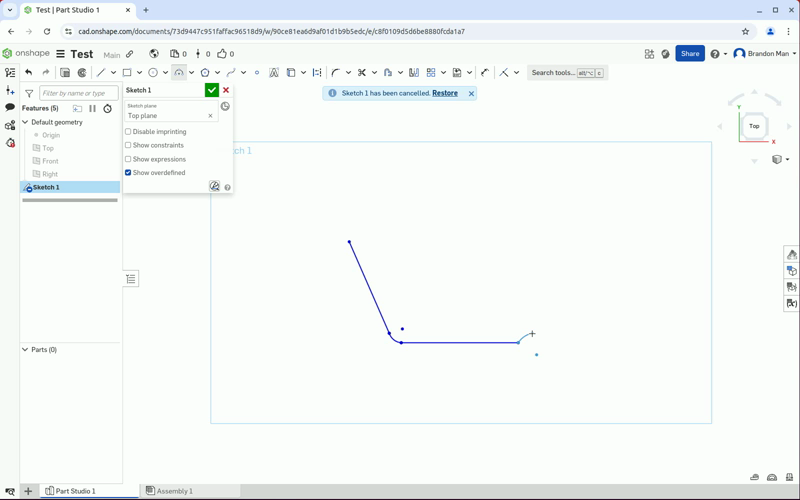
mouse_move(526, 340)
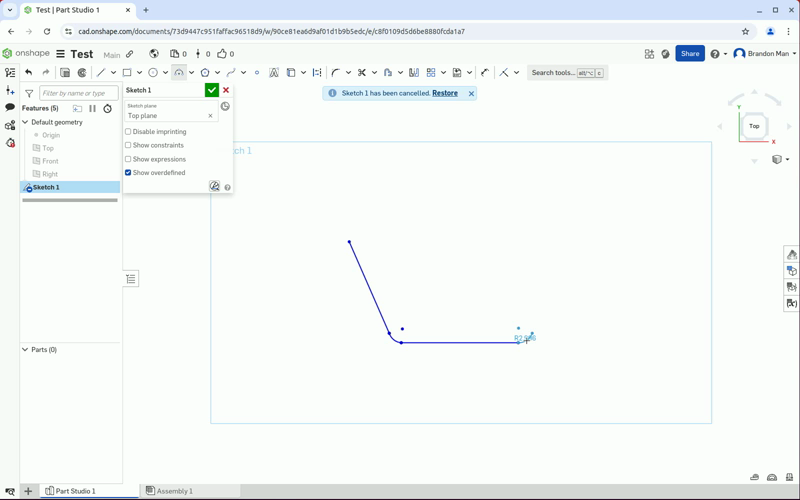
click(526, 340)
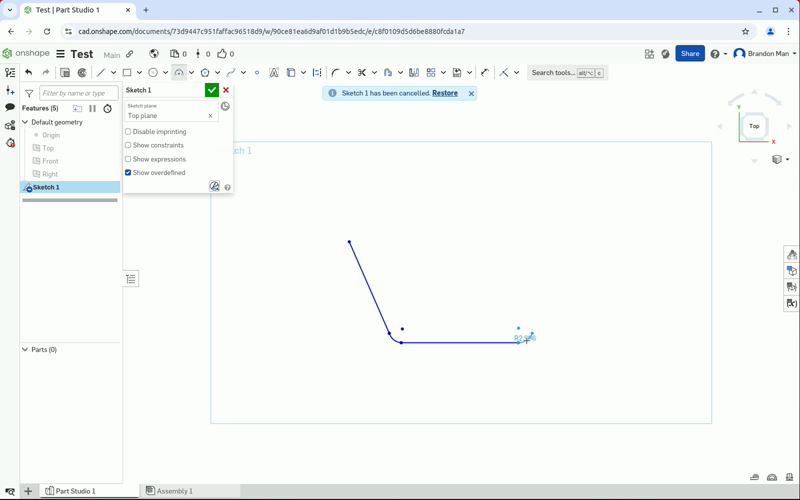
key_up(shift)
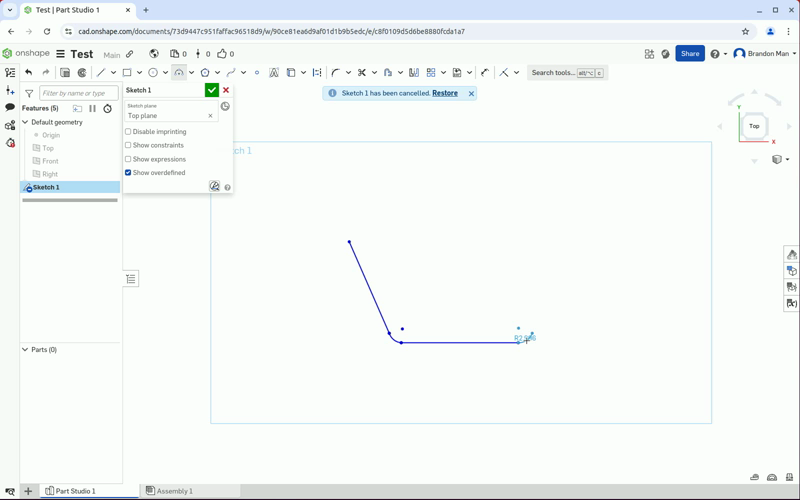
key(esc)
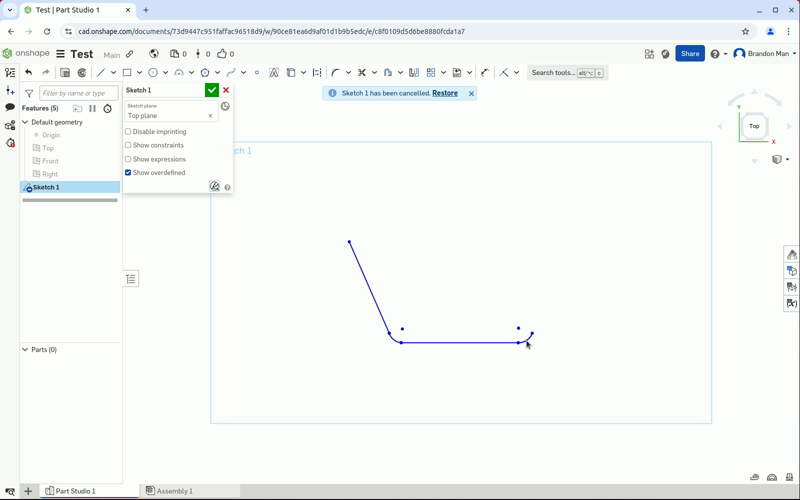
key(l)
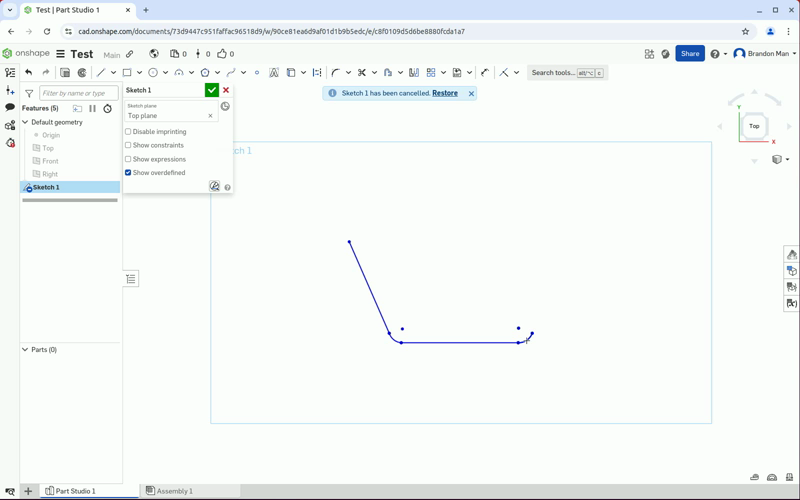
mouse_move(532, 333)
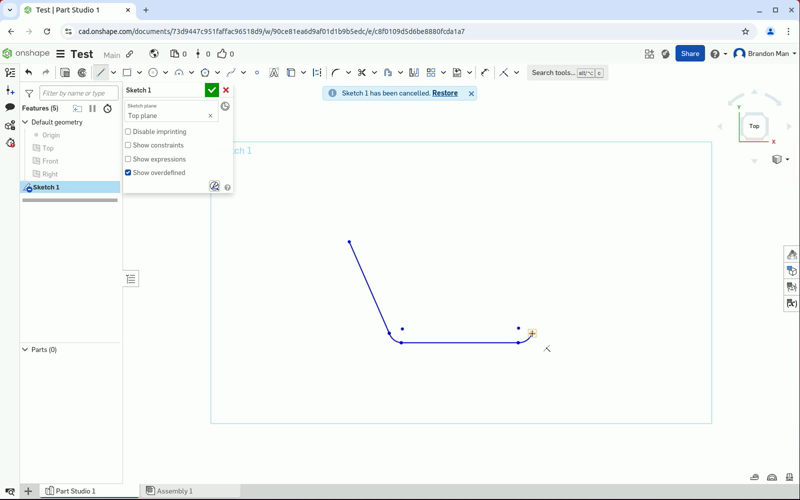
click(532, 333)
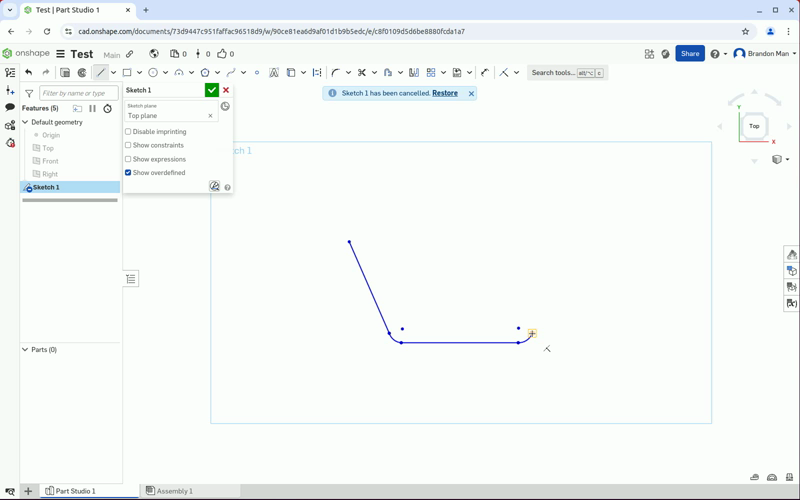
key_down(shift)
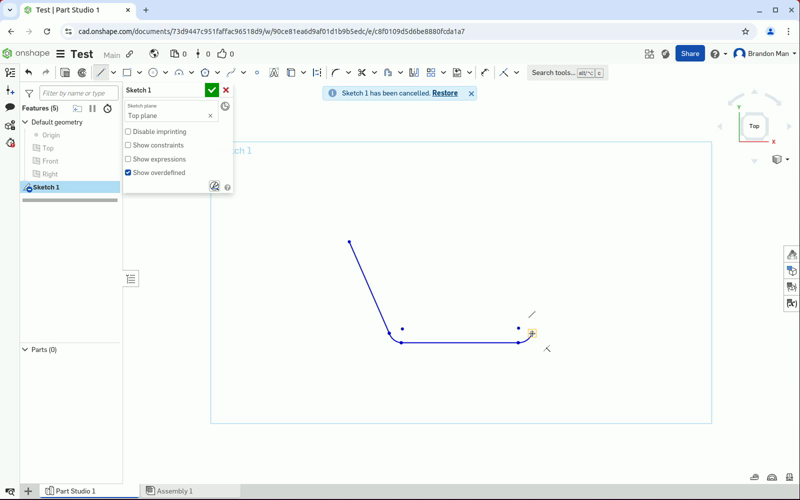
mouse_move(572, 241)
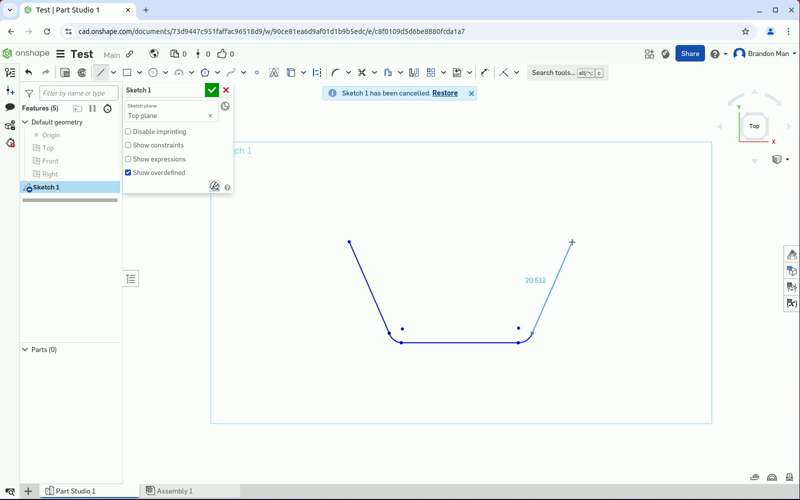
click(572, 241)
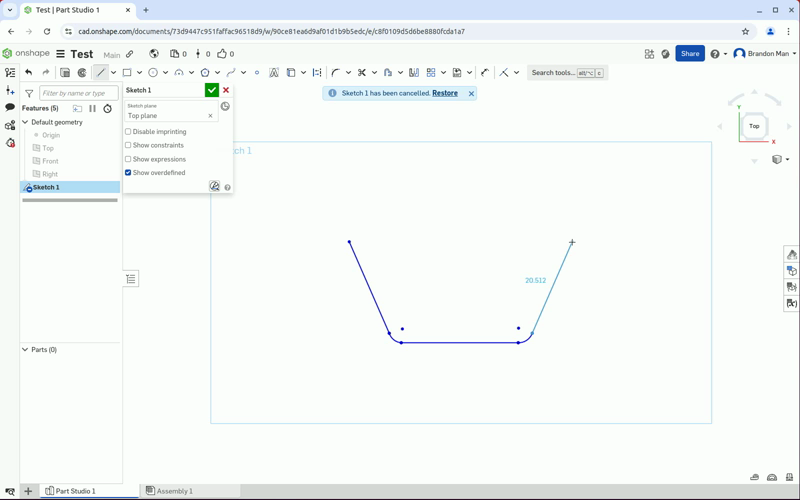
key_up(shift)
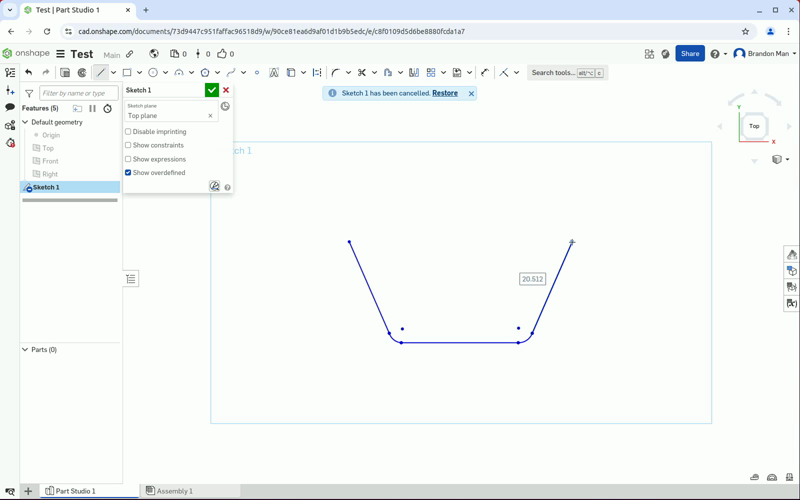
key(esc)
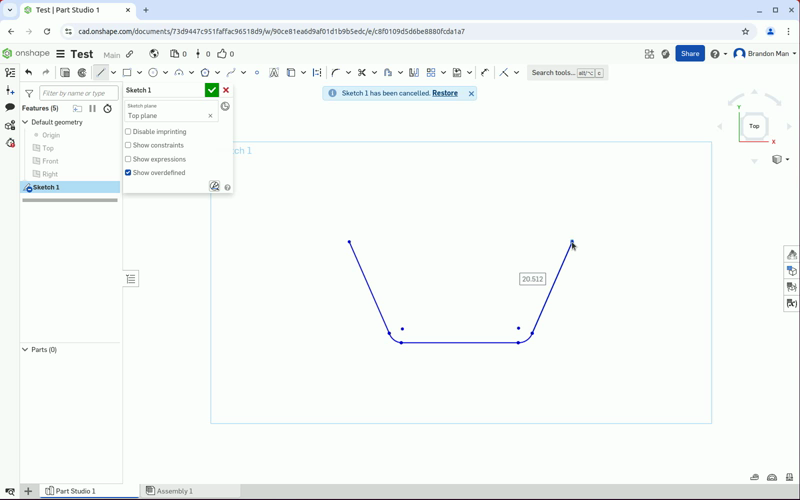
key(a)
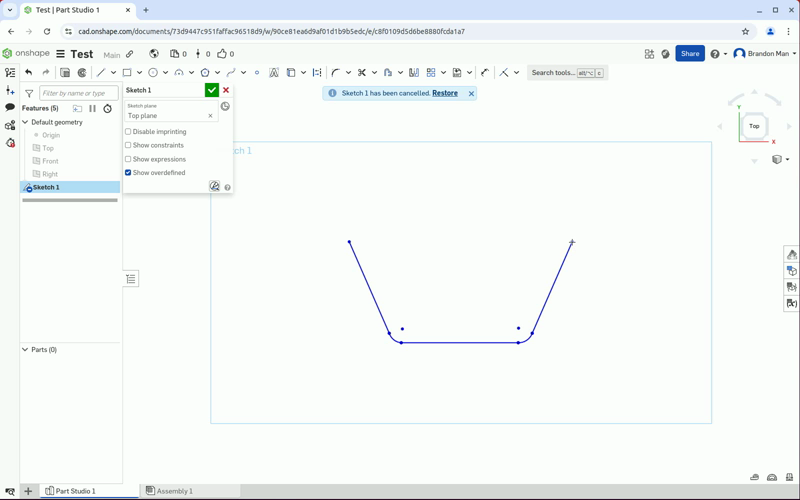
mouse_move(572, 241)
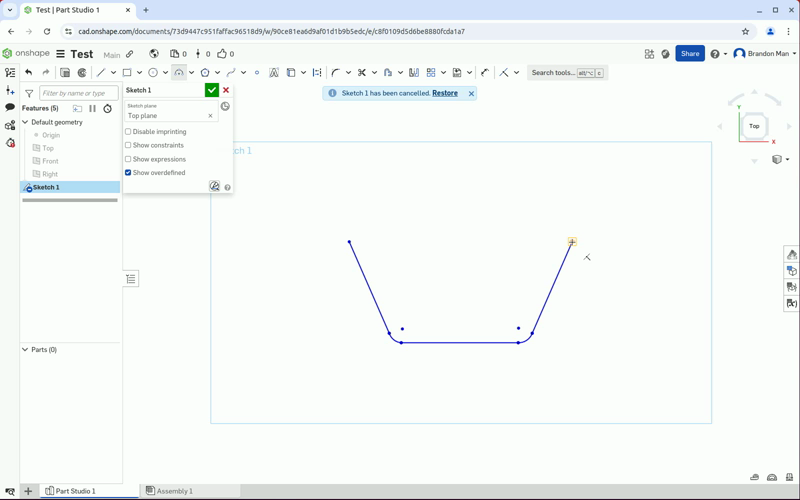
click(572, 241)
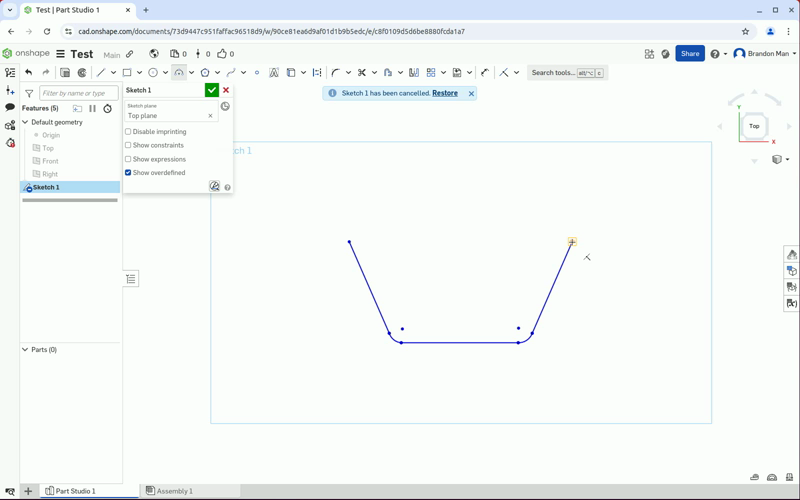
key_down(shift)
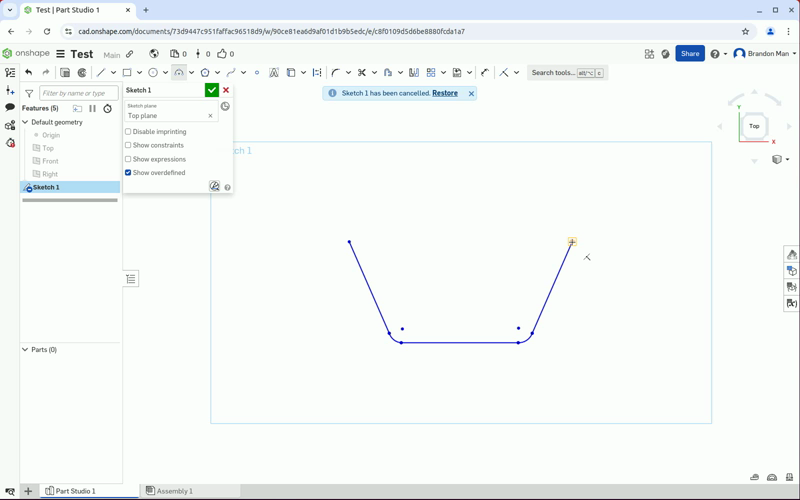
mouse_move(558, 223)
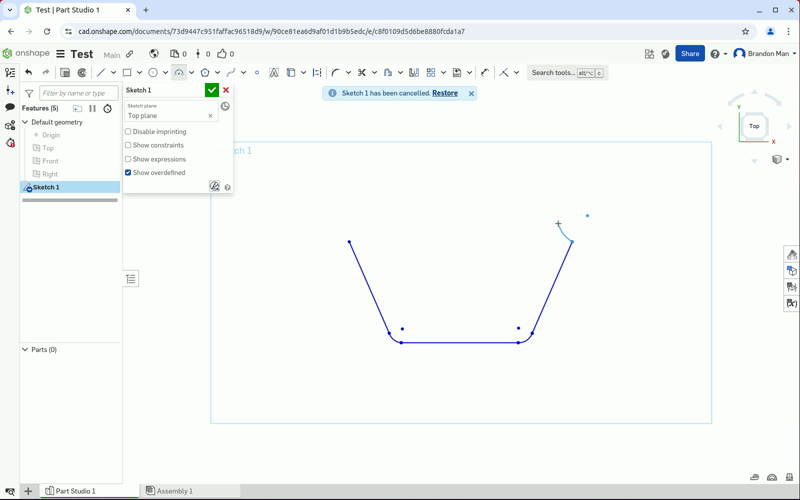
click(558, 223)
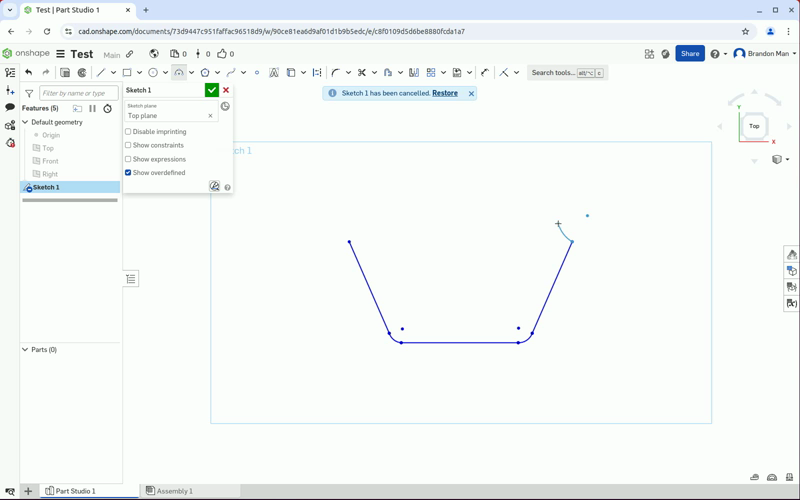
mouse_move(570, 228)
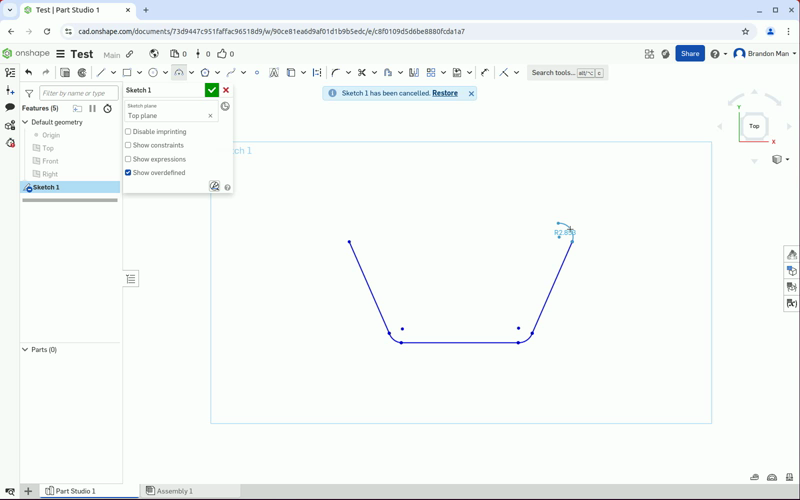
click(570, 228)
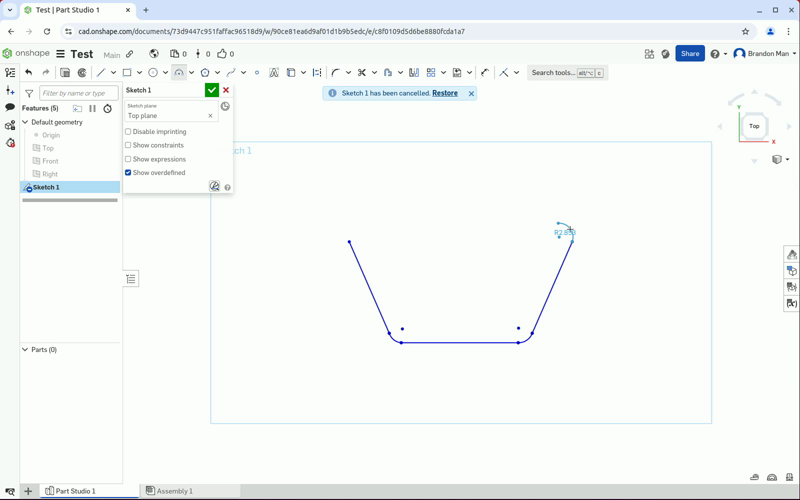
key_up(shift)
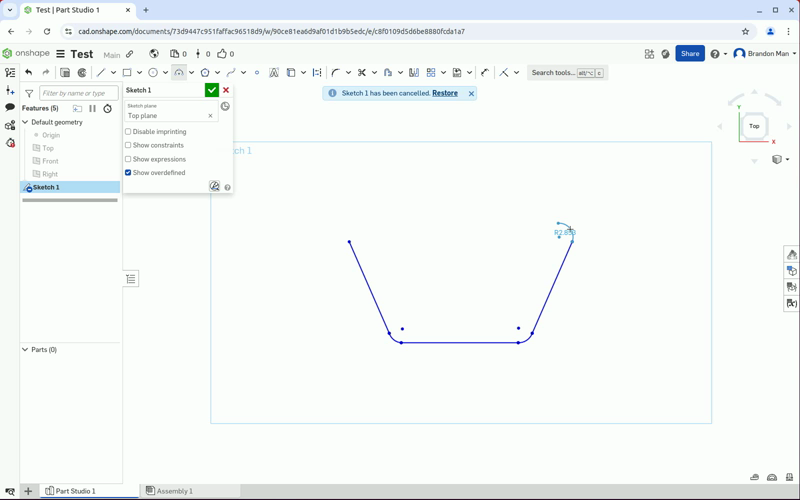
key(esc)
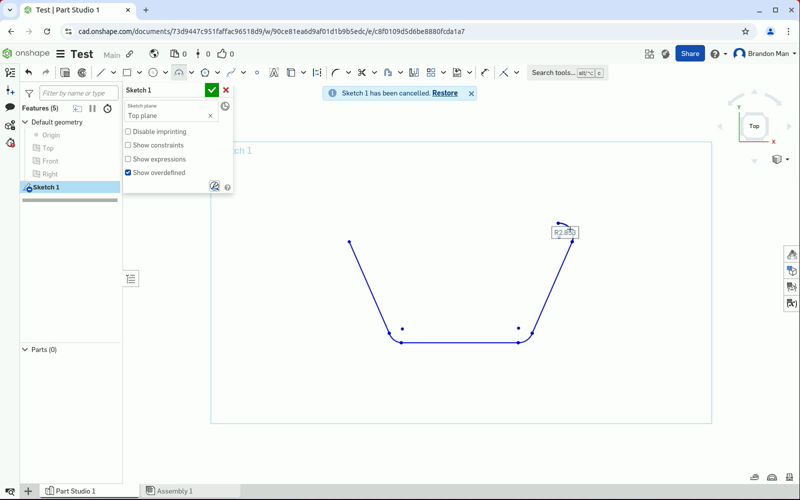
key(l)
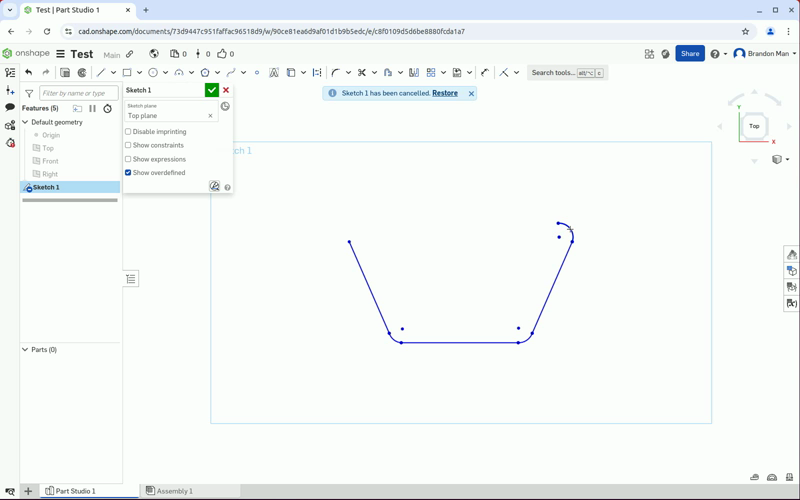
mouse_move(558, 223)
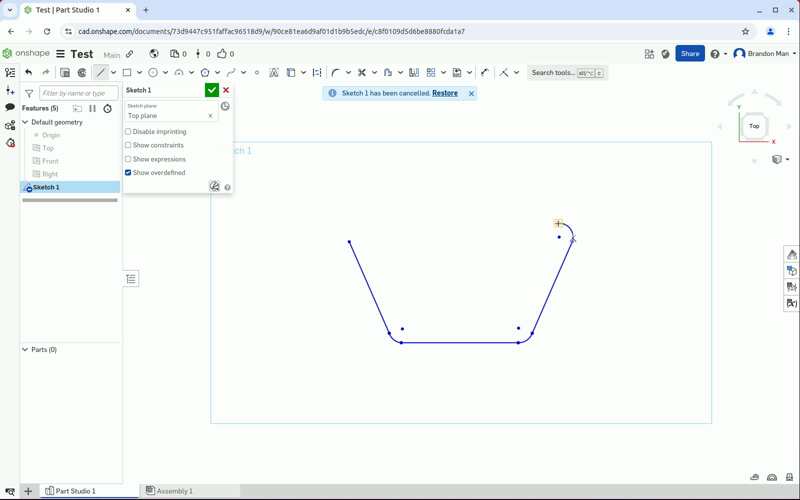
click(558, 223)
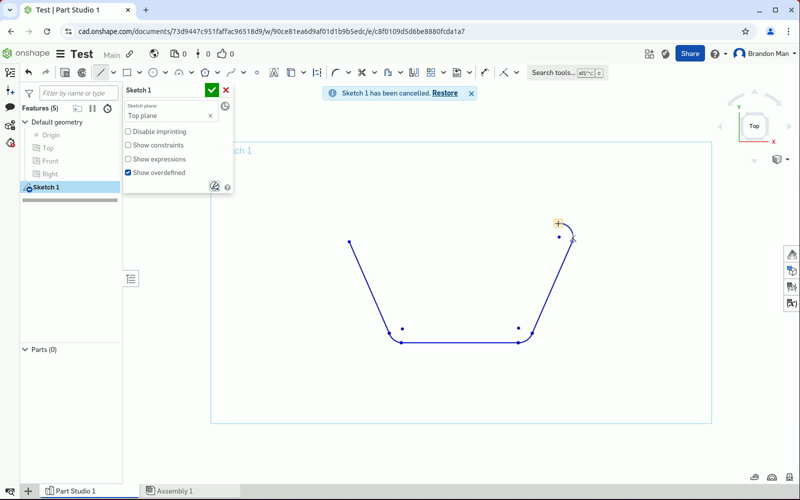
key_down(shift)
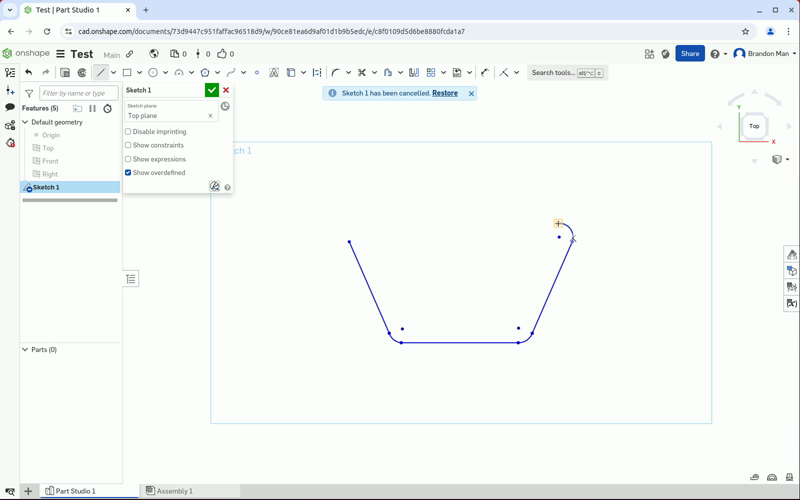
mouse_move(361, 223)
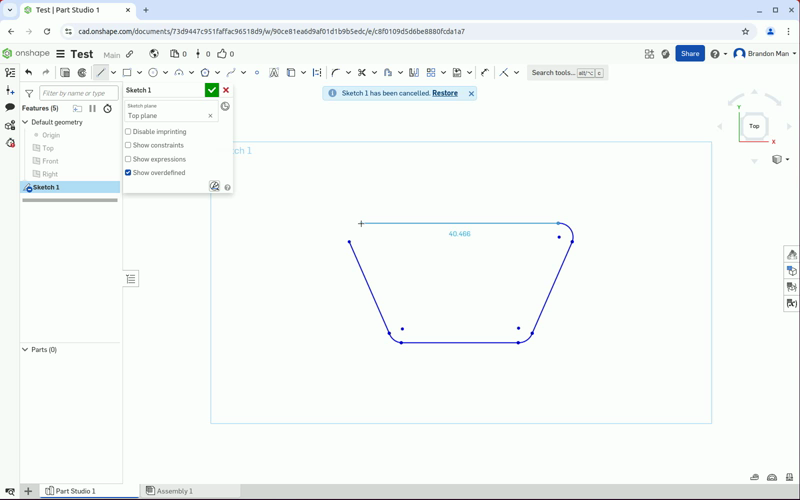
click(361, 223)
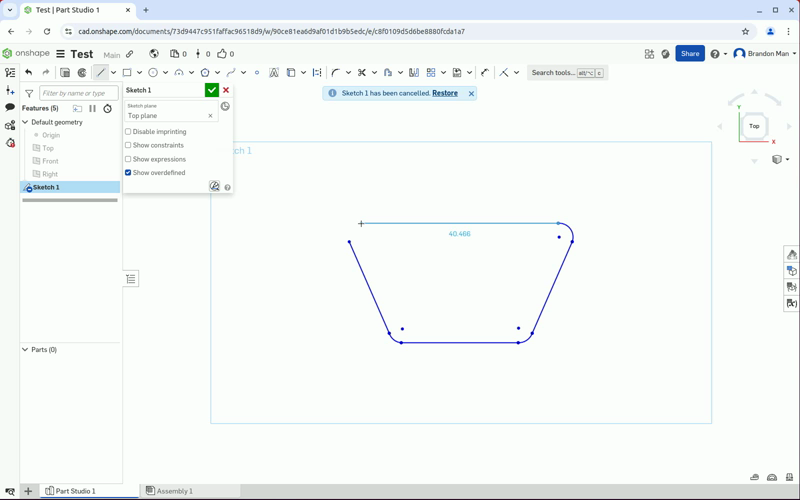
key_up(shift)
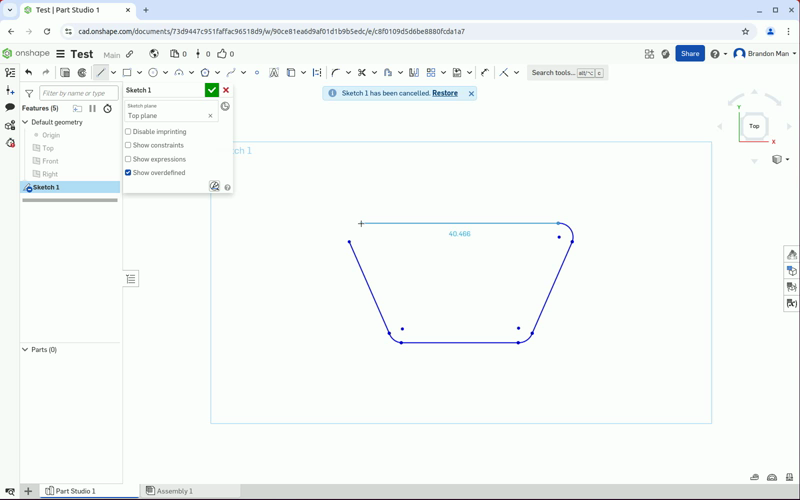
key(esc)
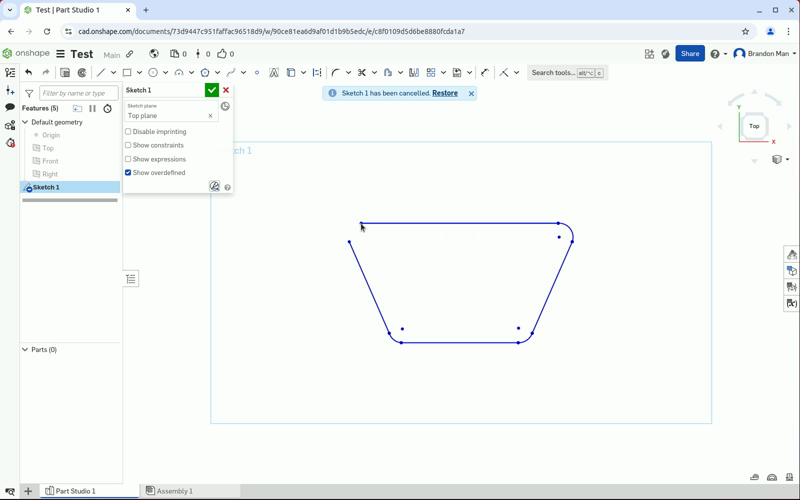
key(a)
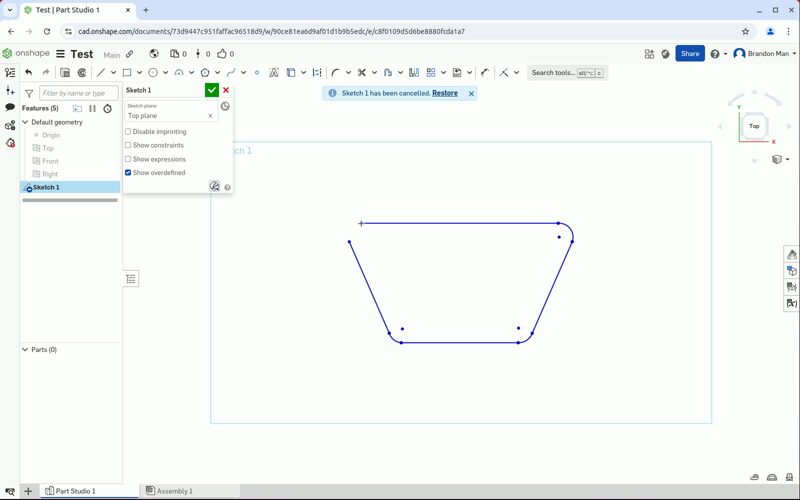
mouse_move(361, 223)
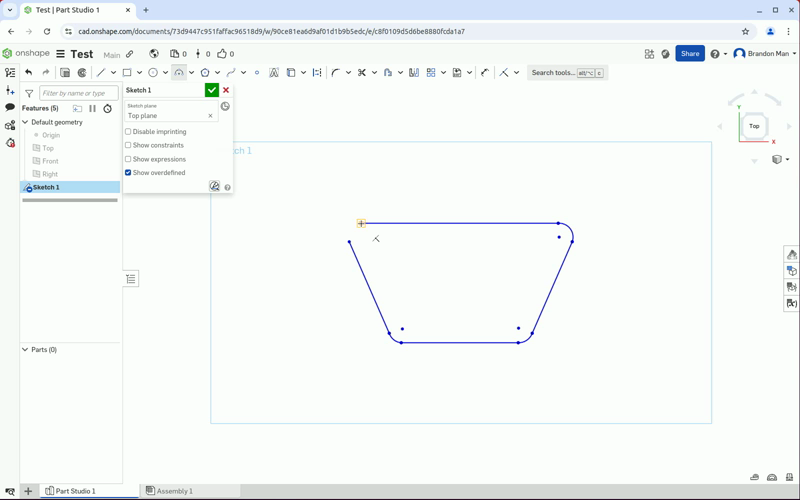
click(361, 223)
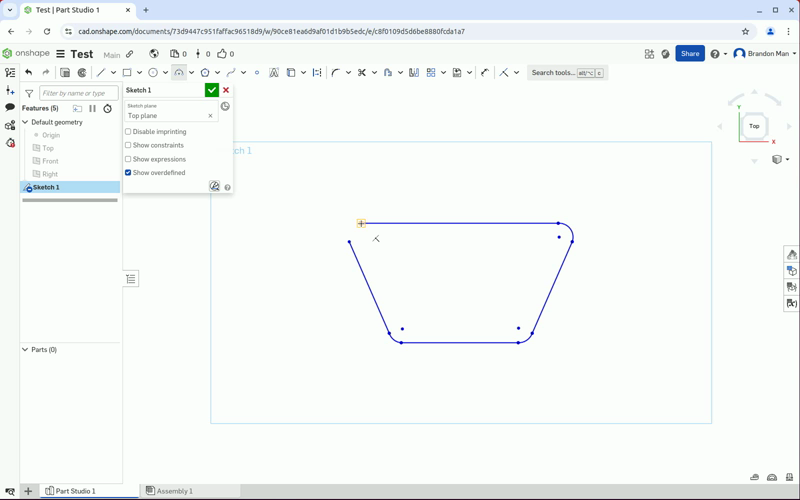
mouse_move(349, 241)
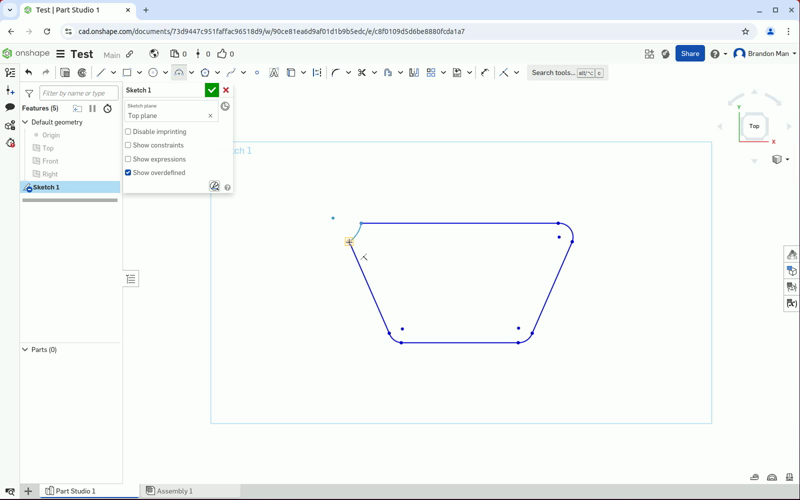
click(349, 241)
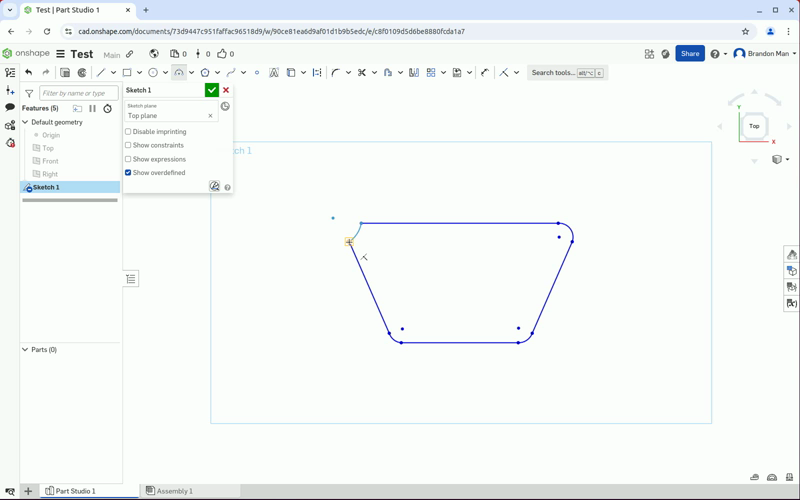
key_down(shift)
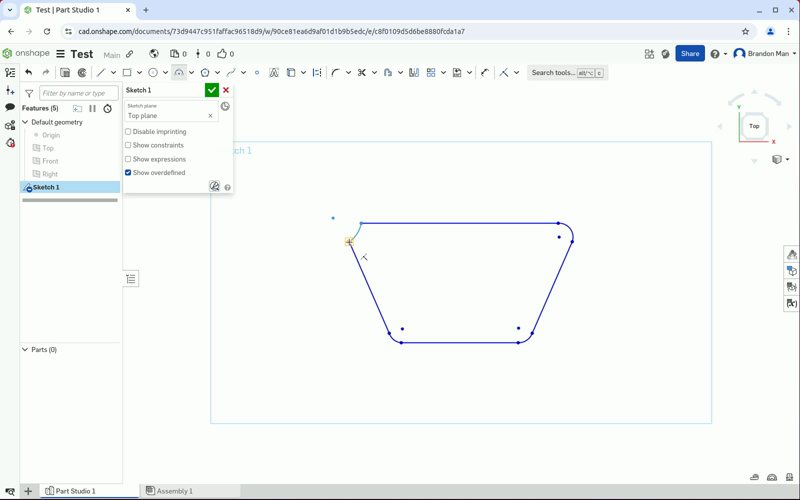
mouse_move(350, 229)
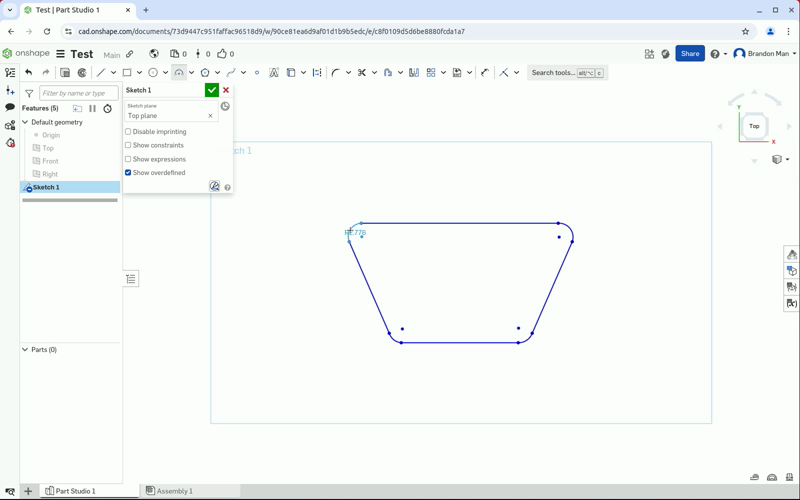
click(350, 229)
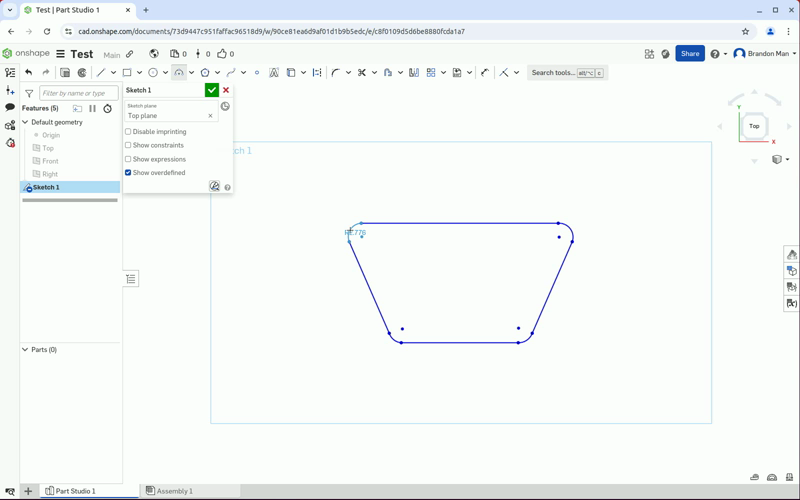
key_up(shift)
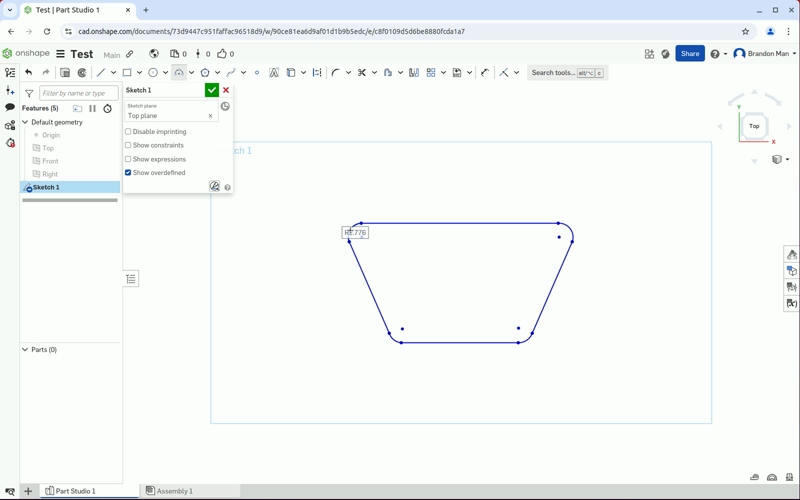
key(esc)
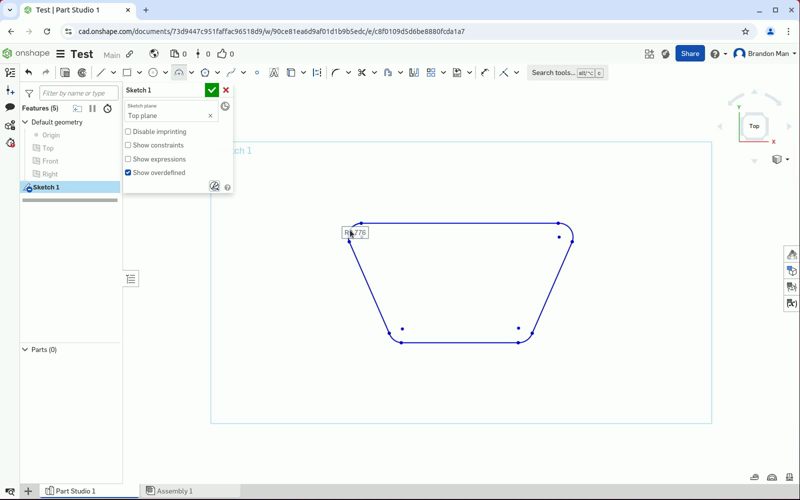
mouse_move(434, 260)
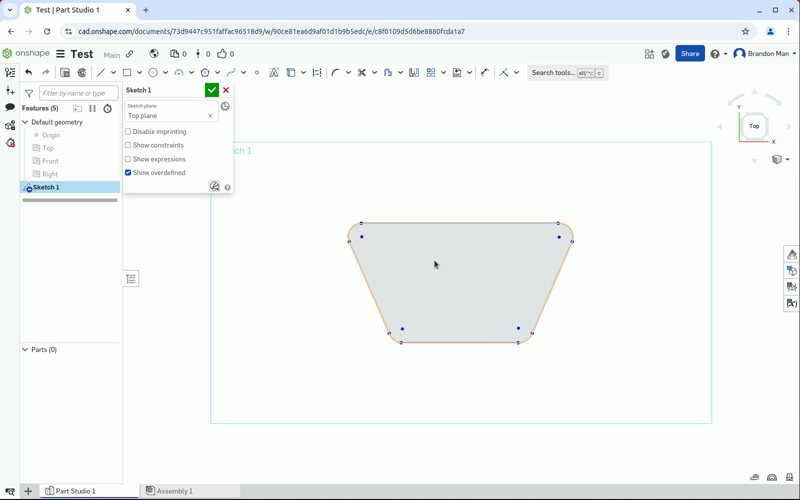
click(434, 260)
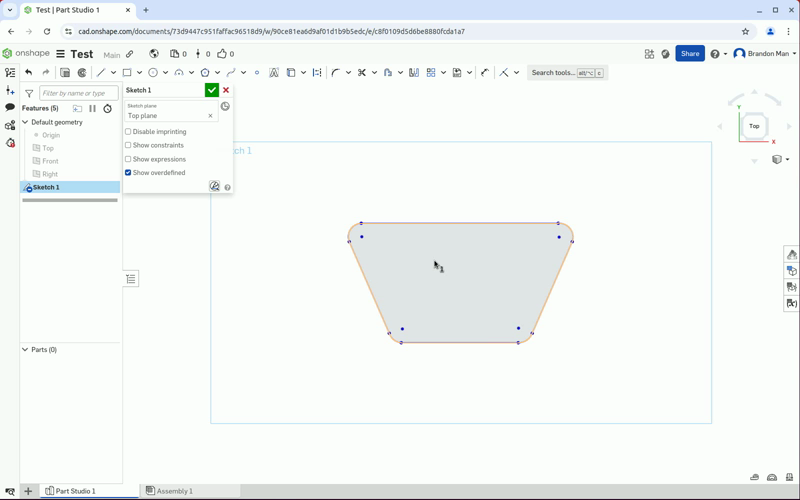
mouse_move(73, 352)
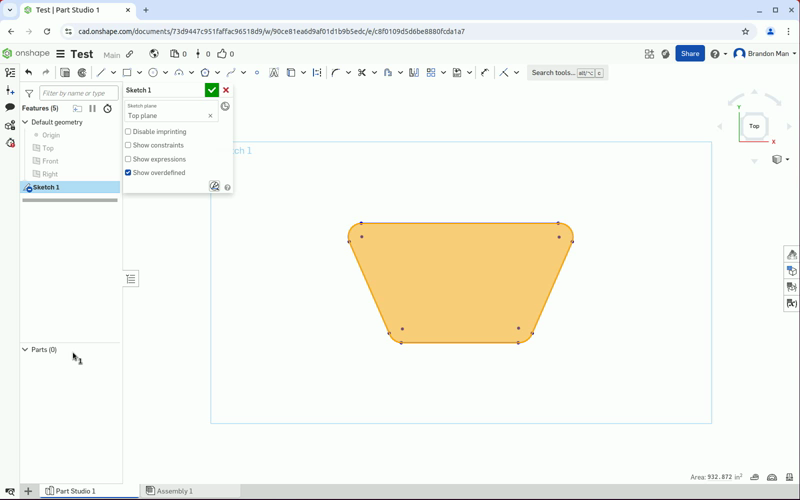
key(shift+y)
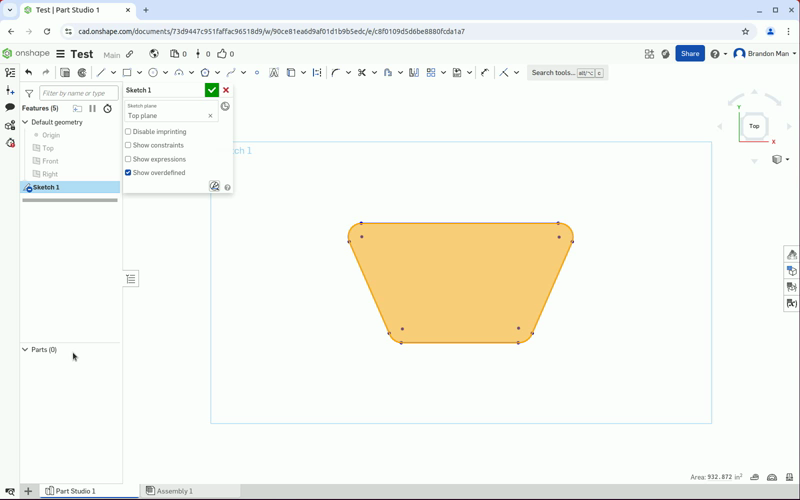
key(shift+e)
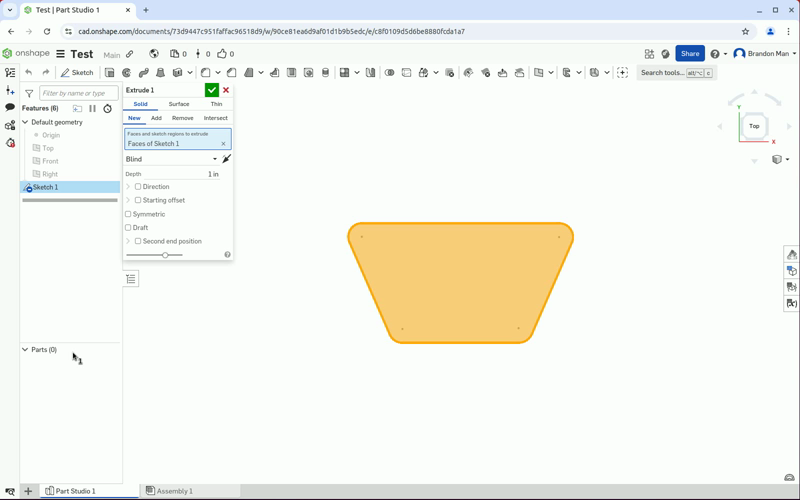
mouse_move(143, 106)
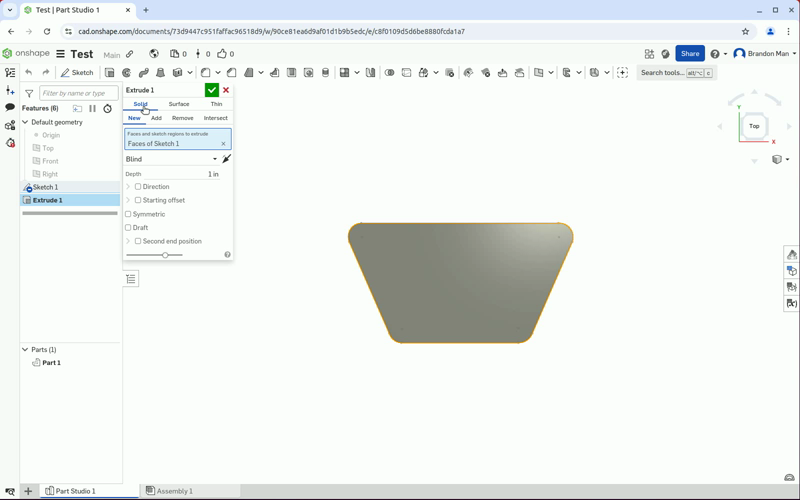
click(143, 106)
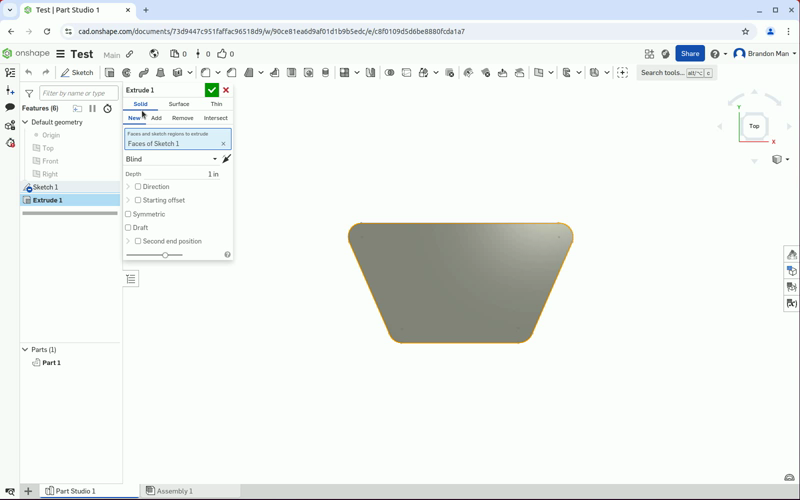
mouse_move(137, 120)
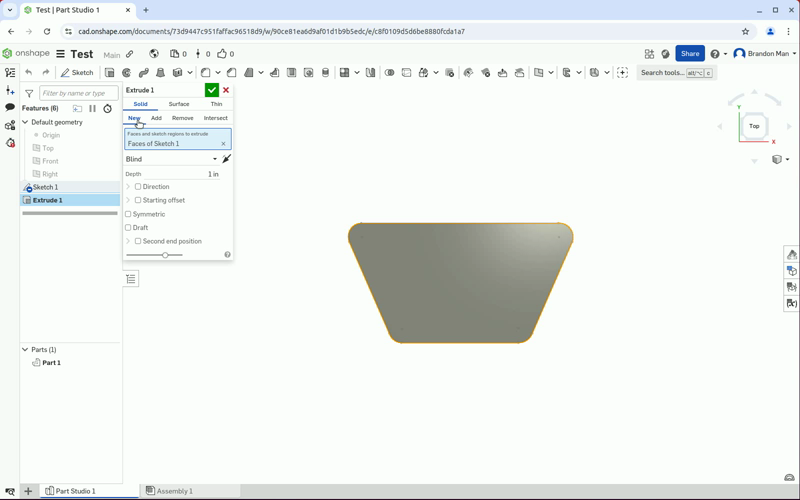
click(137, 120)
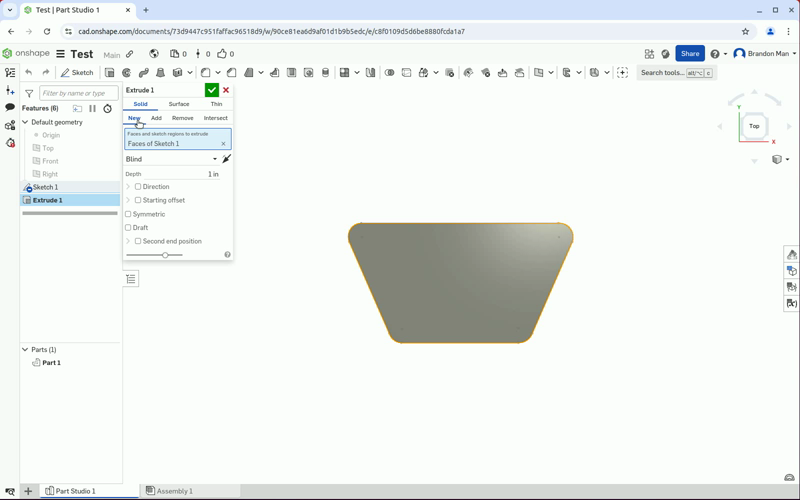
key(tab, 4)
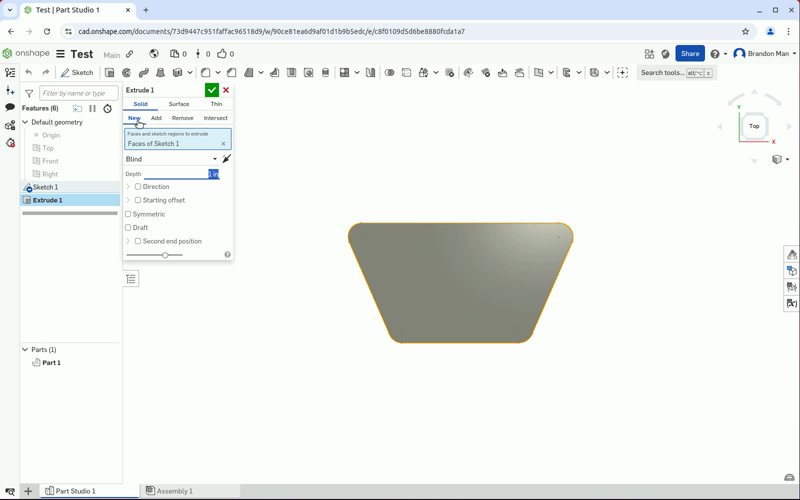
text(6.258)
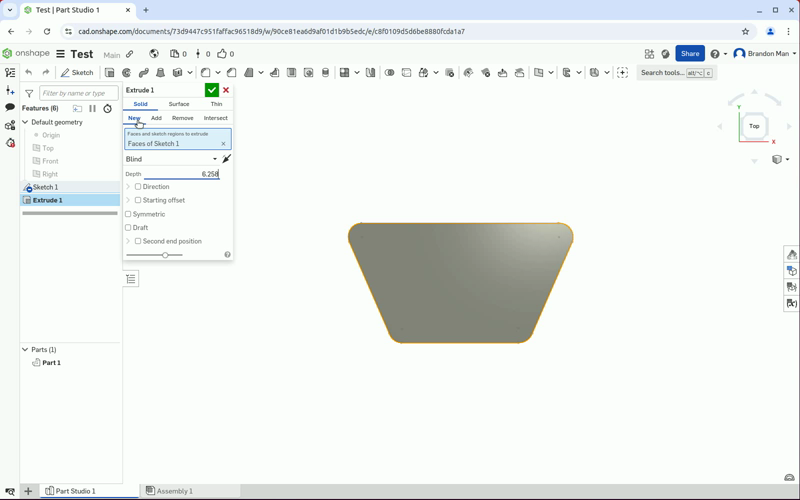
key(enter)
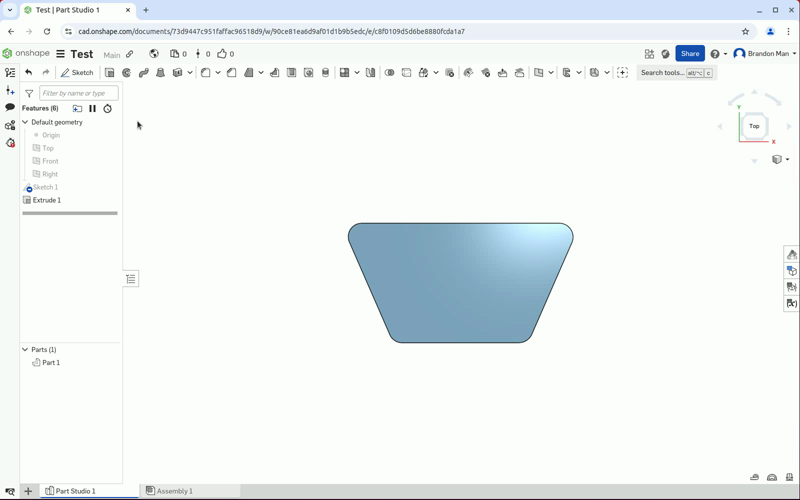
key(shift+h)
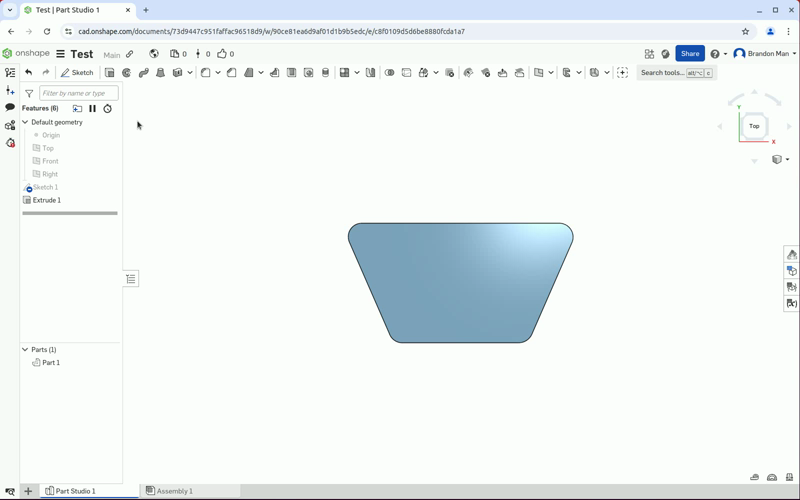
key(shift+h)
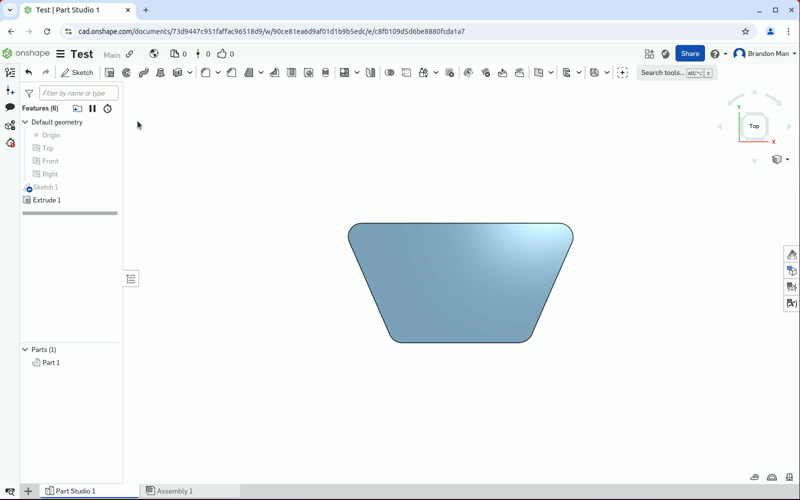
mouse_move(73, 189)
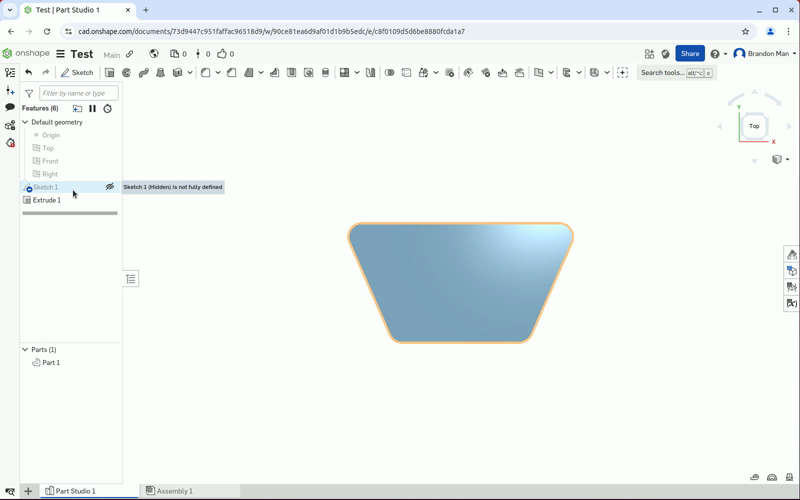
click(73, 189)
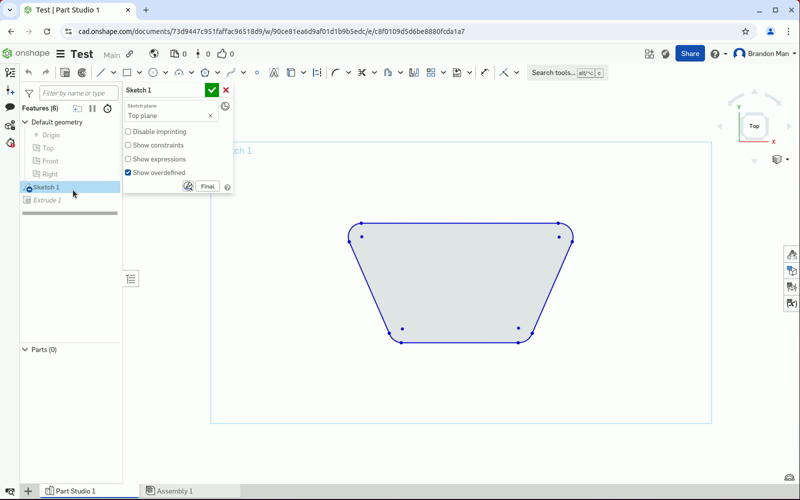
mouse_move(229, 92)
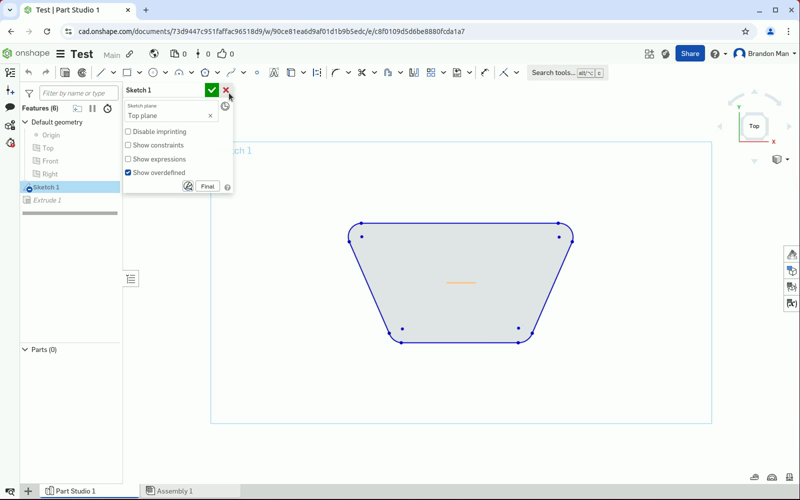
click(229, 92)
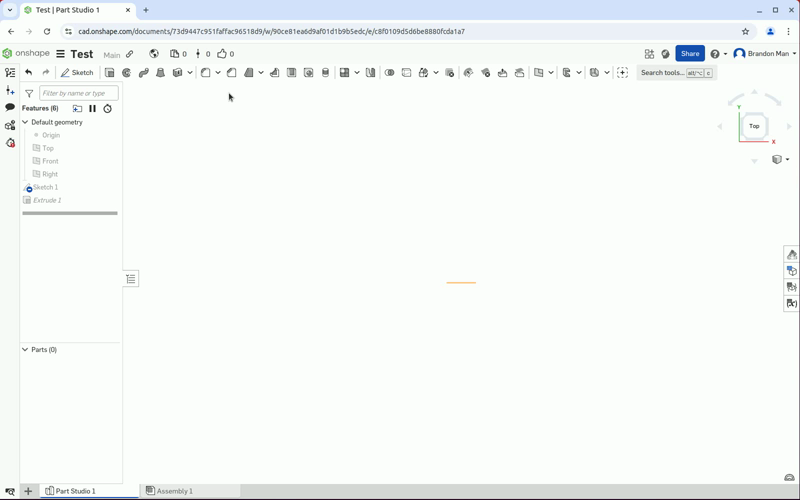
mouse_move(73, 352)
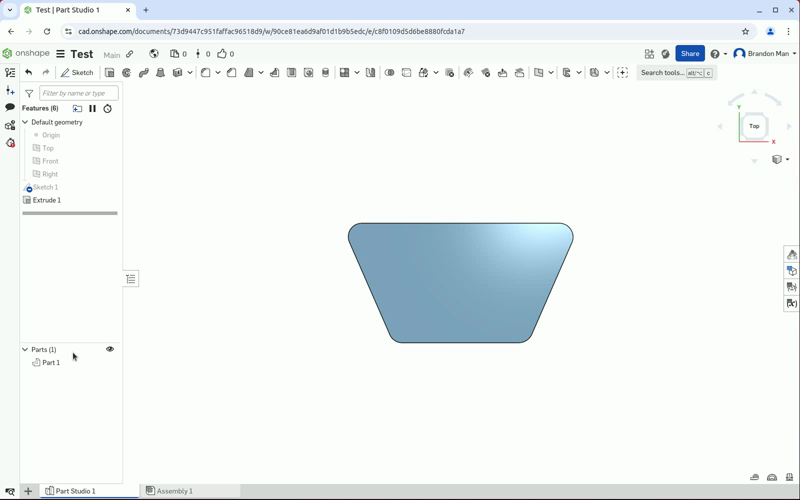
key(y)
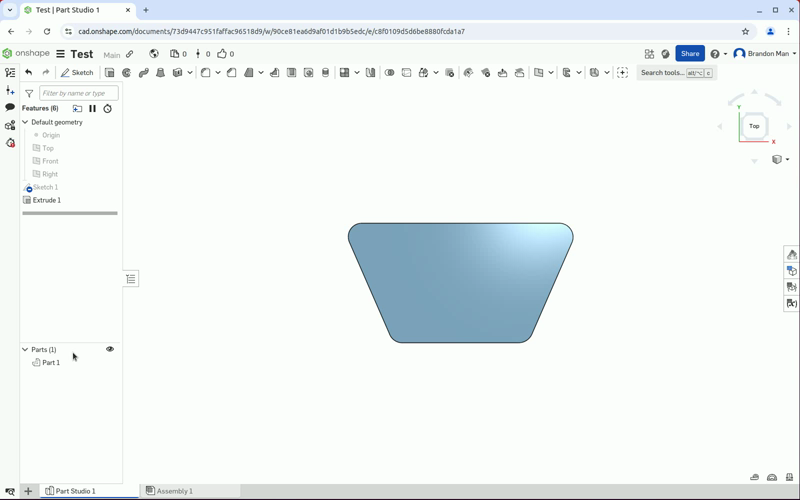
key(shift+p)
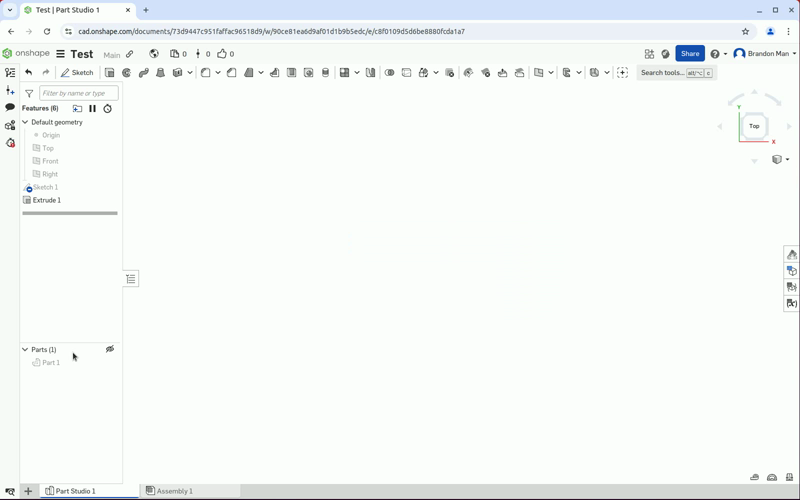
key(space)
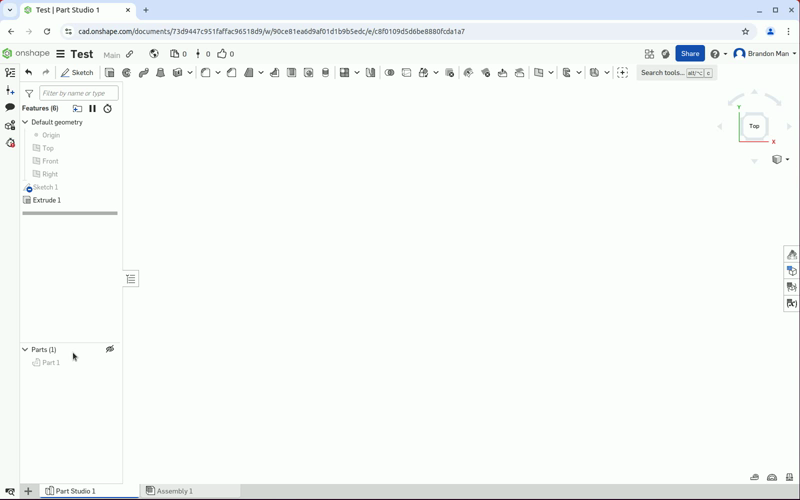
key_down(shift)
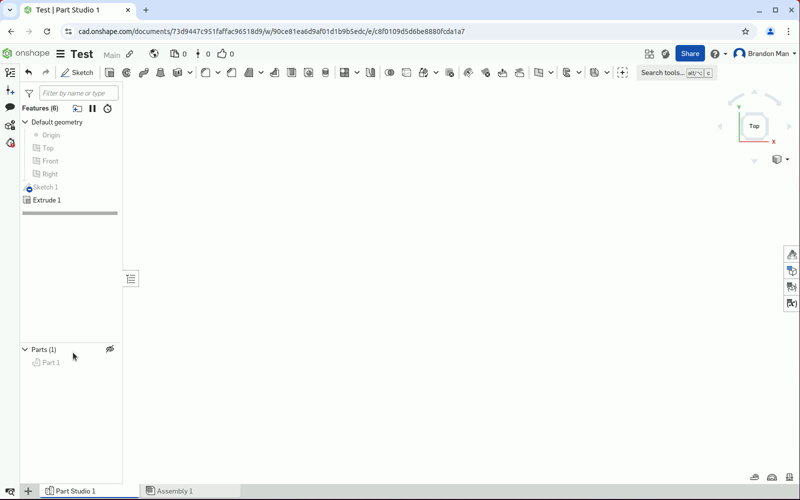
key(up)
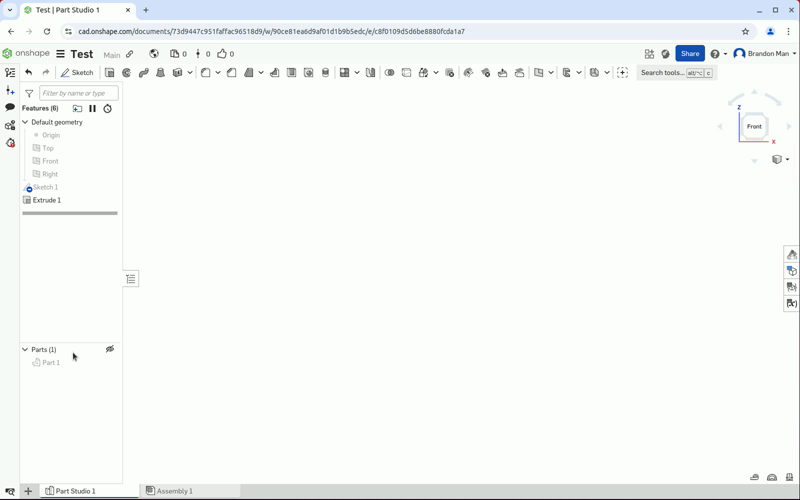
key_up(shift)
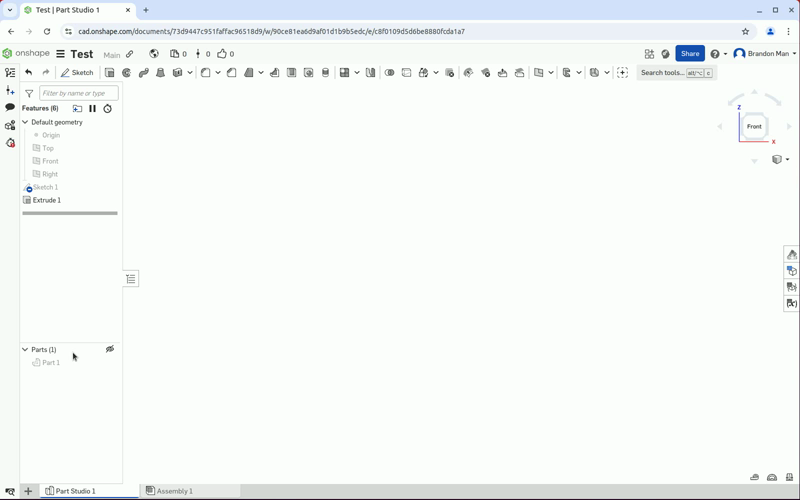
key(space)
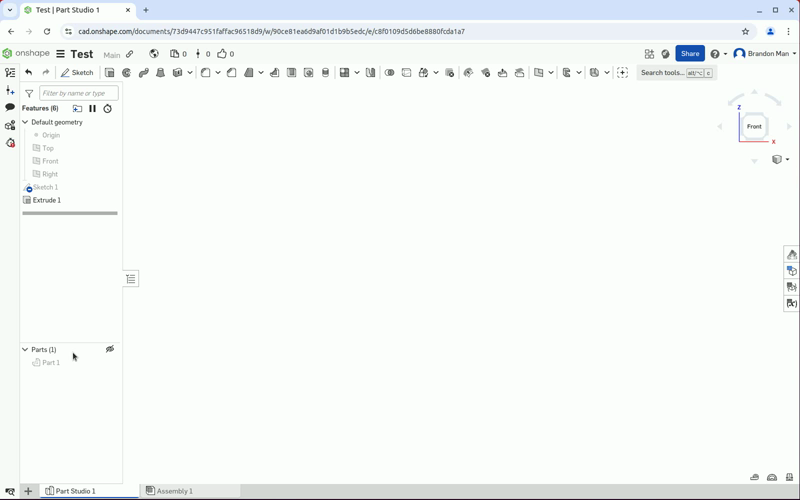
key_down(shift)
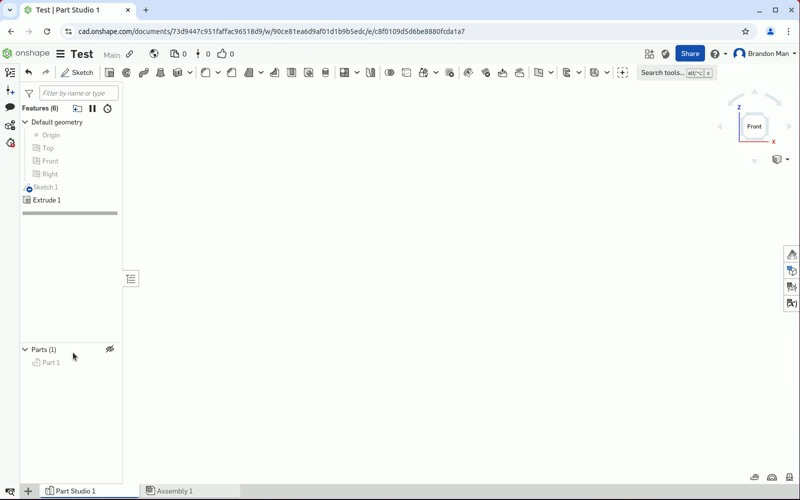
key(left)
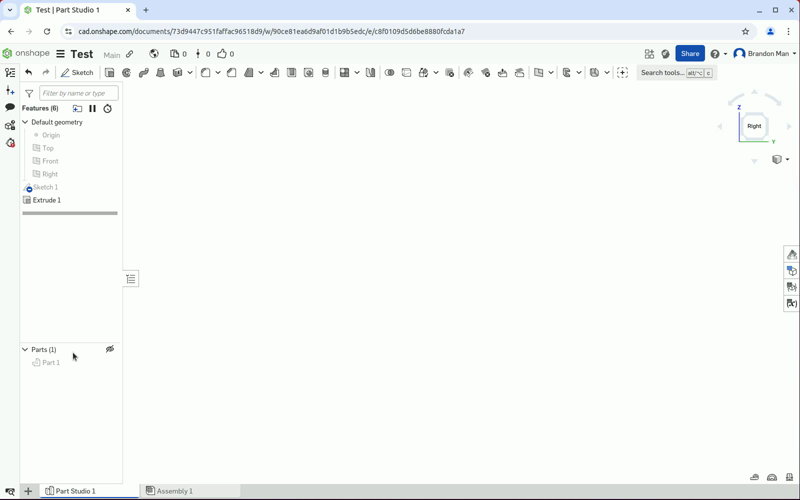
key_up(shift)
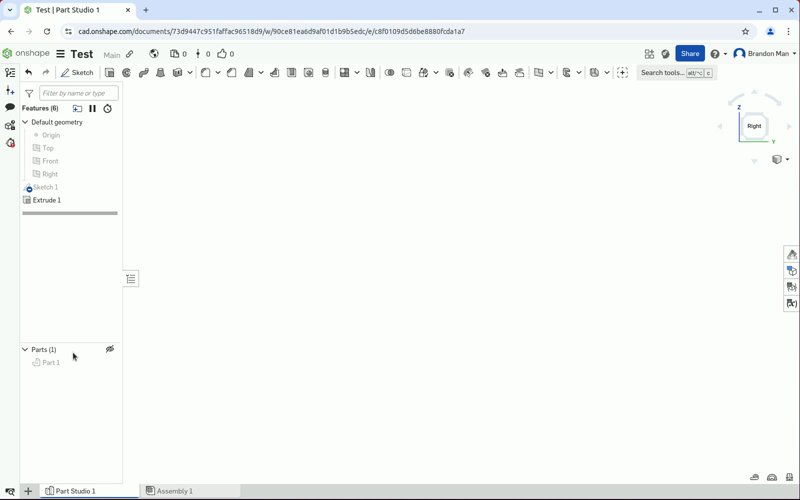
mouse_move(73, 352)
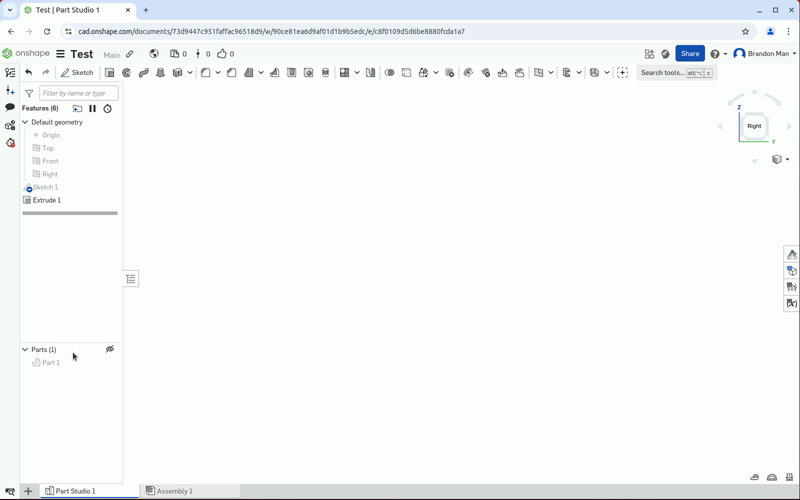
key(shift+y)
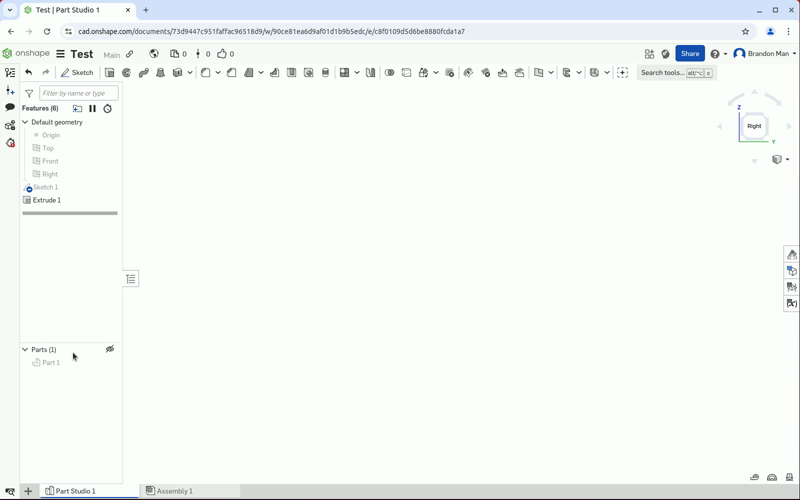
key(shift+s)
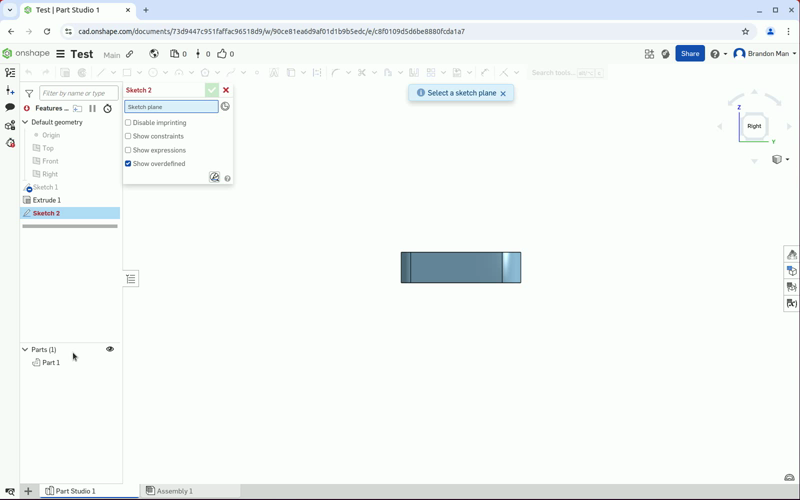
mouse_move(73, 176)
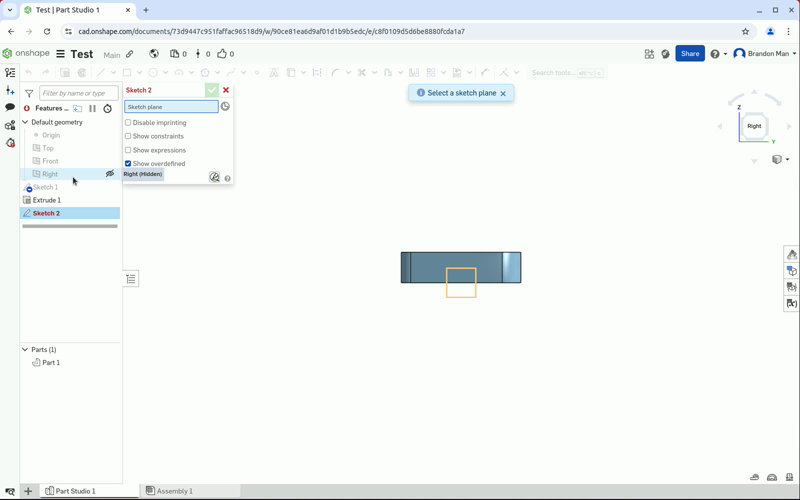
click(73, 176)
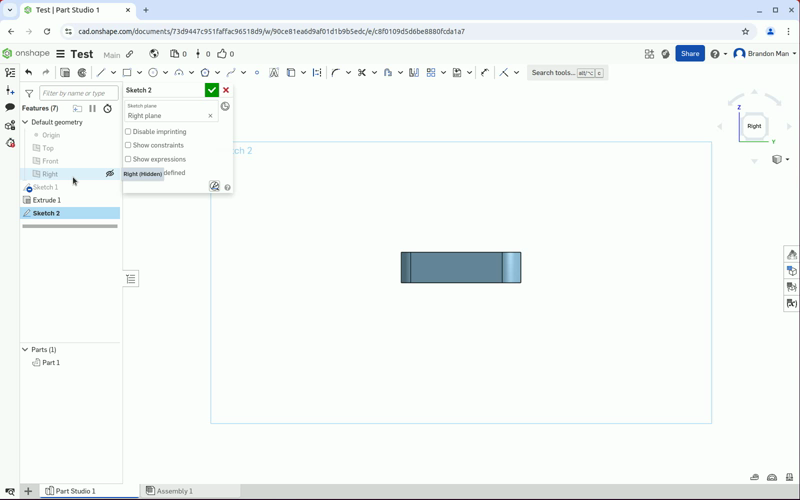
mouse_move(73, 352)
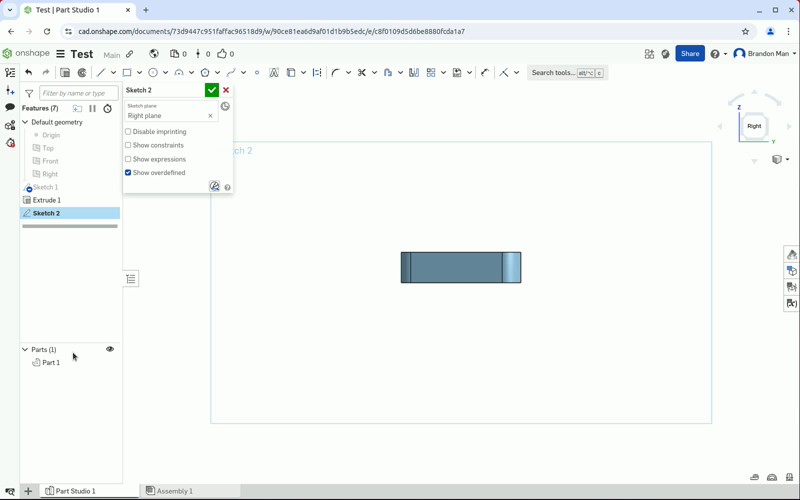
key(y)
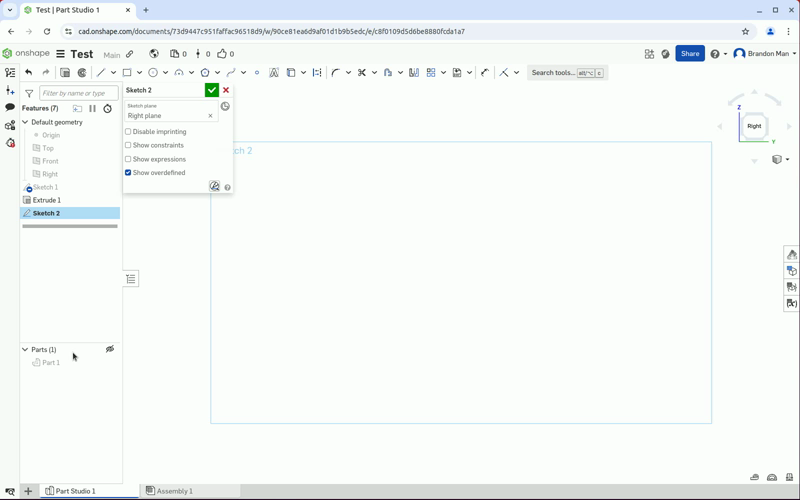
key(l)
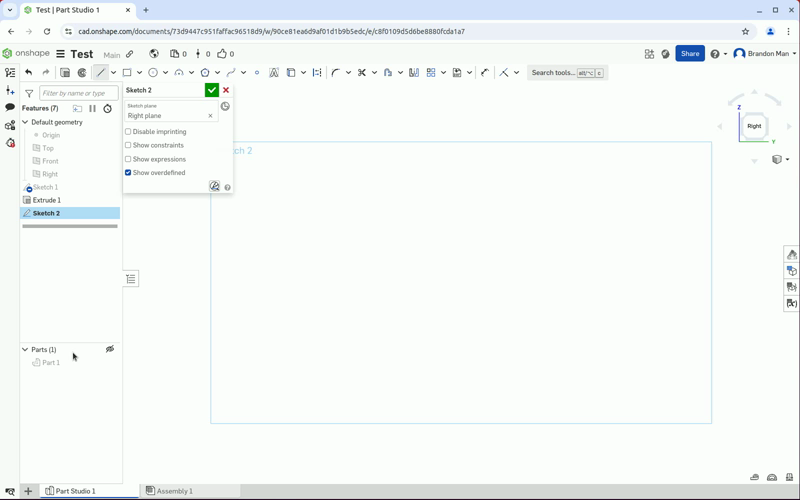
key_down(shift)
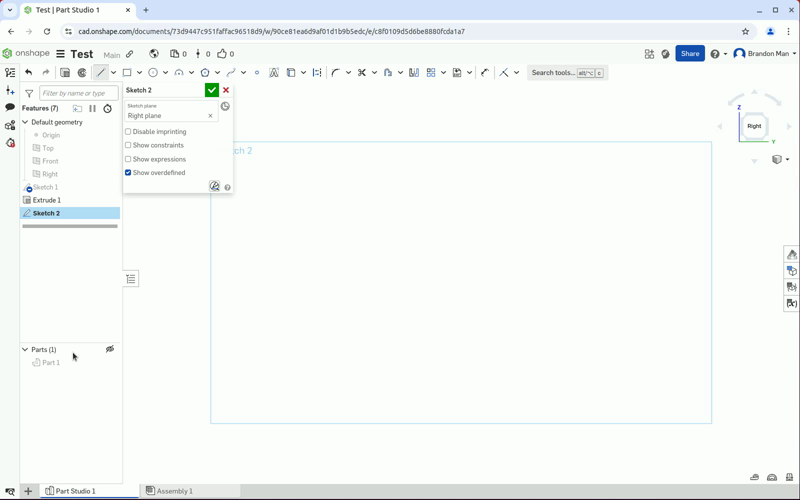
mouse_move(489, 282)
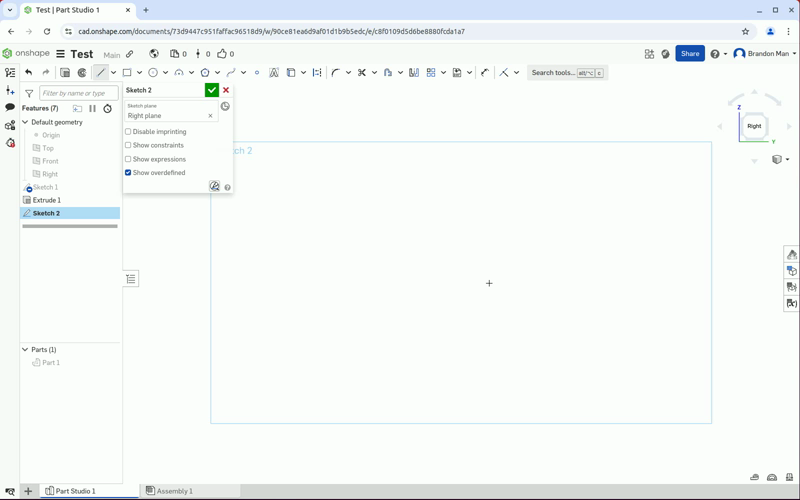
click(489, 282)
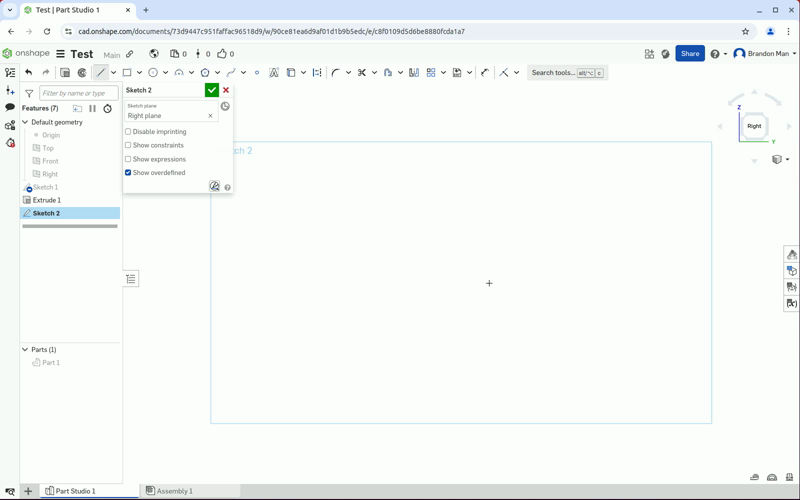
key_up(shift)
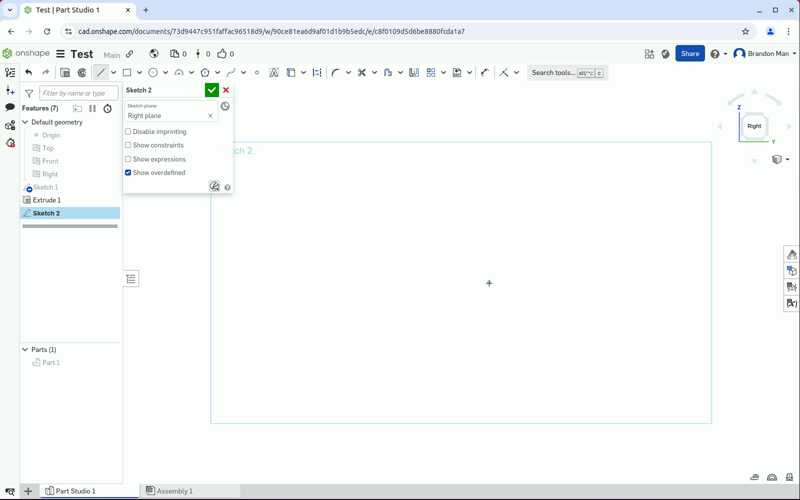
key_down(shift)
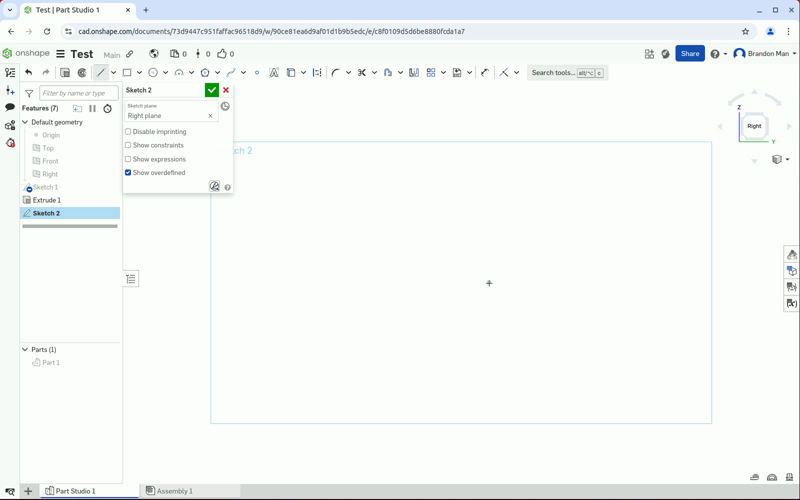
mouse_move(519, 282)
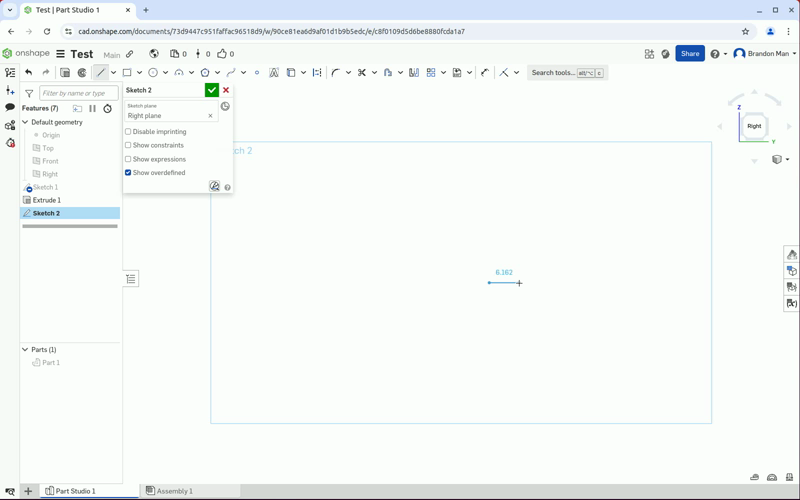
mouse_move(507, 282)
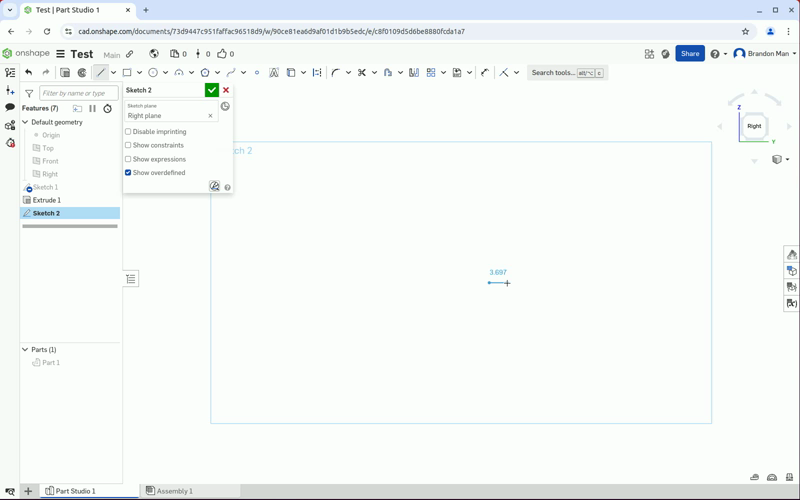
click(507, 282)
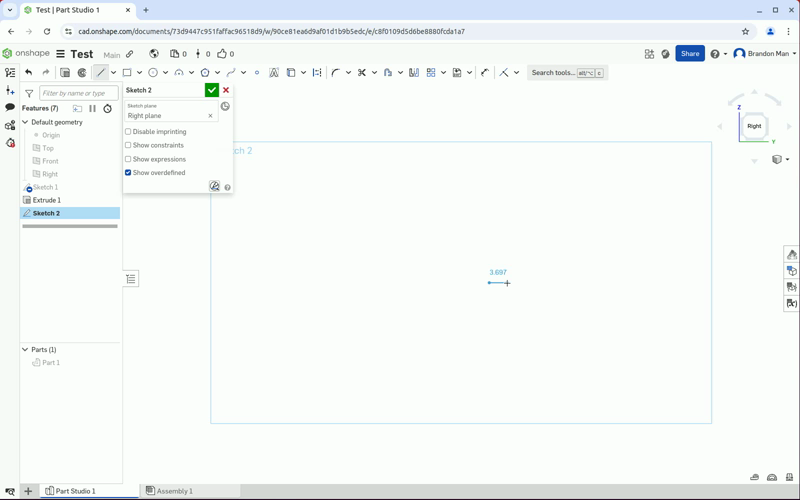
key_up(shift)
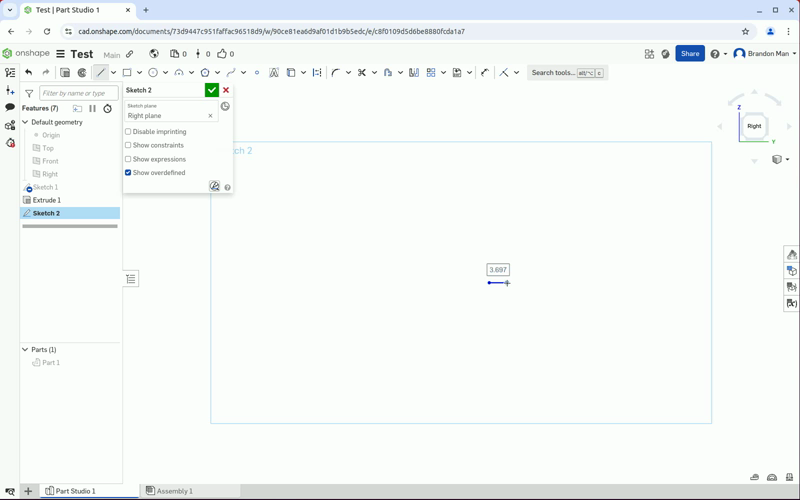
key_down(shift)
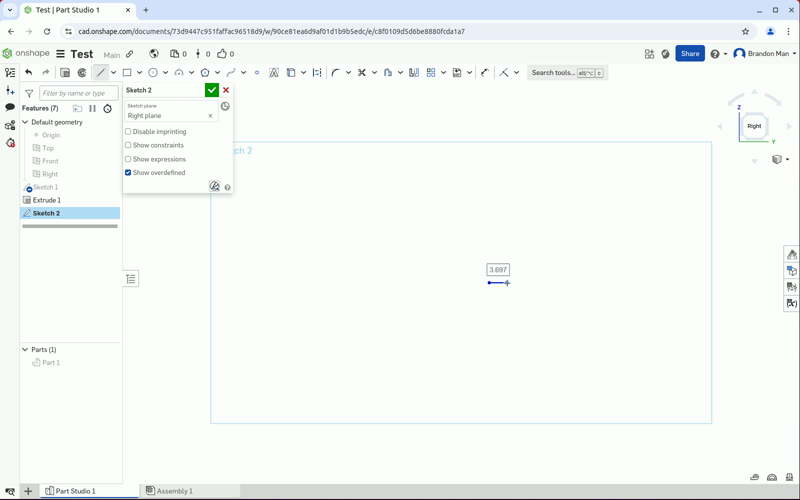
mouse_move(537, 282)
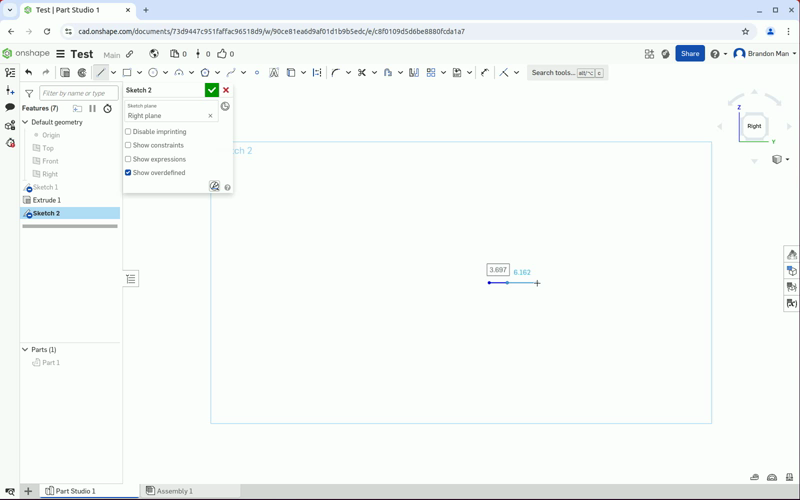
mouse_move(507, 251)
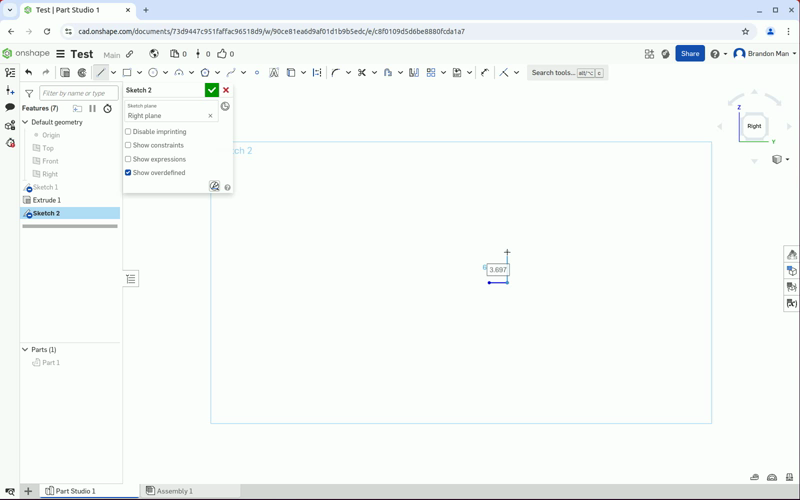
click(507, 251)
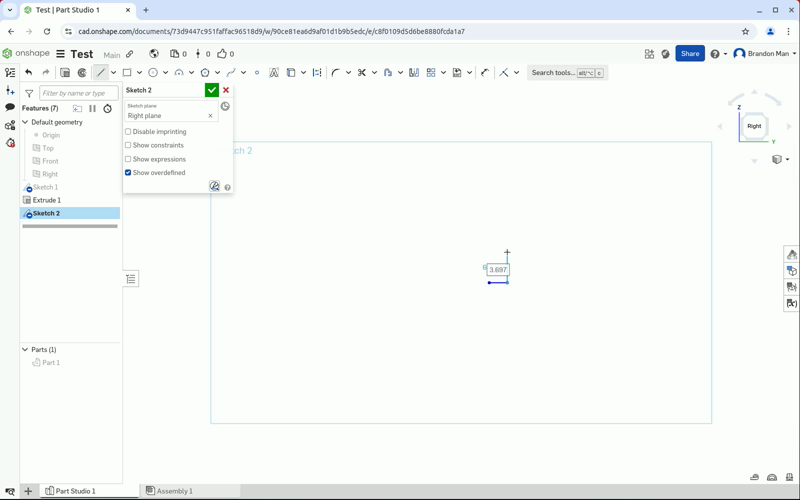
key_up(shift)
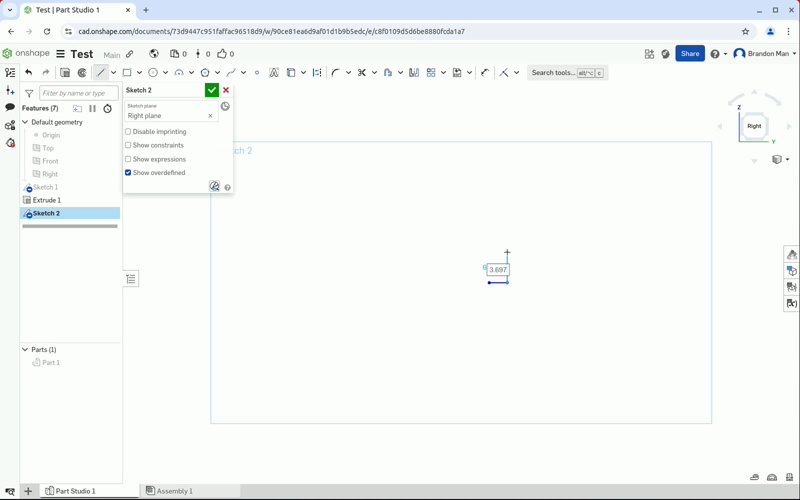
mouse_move(537, 251)
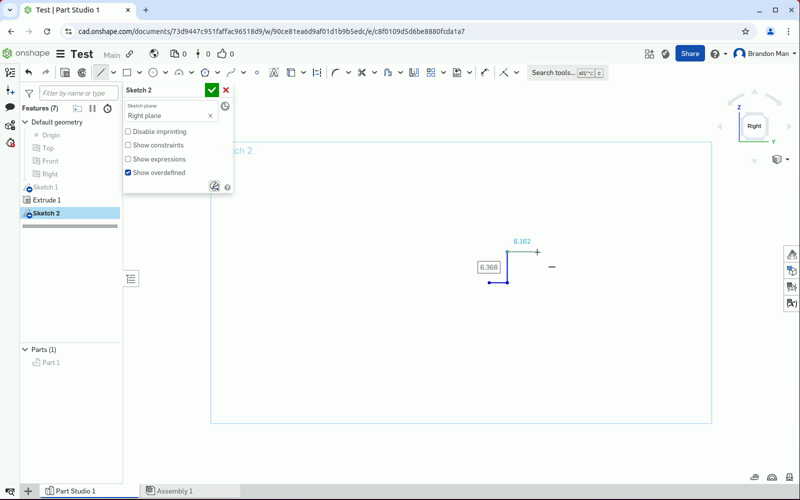
key_down(shift)
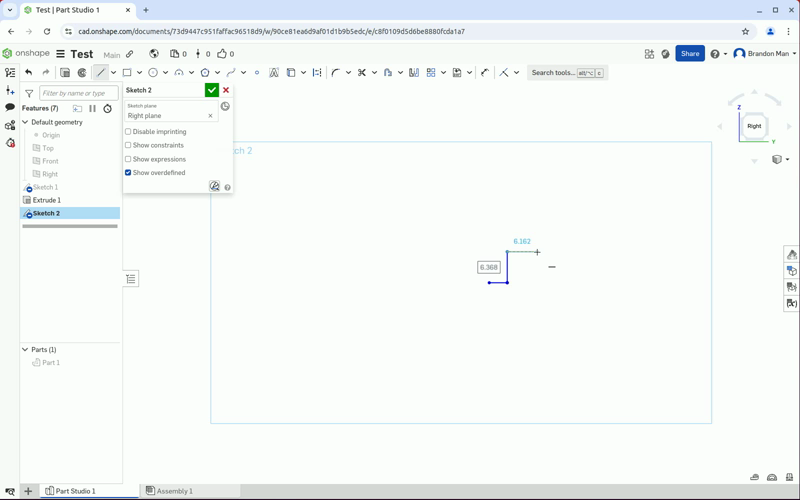
mouse_move(489, 282)
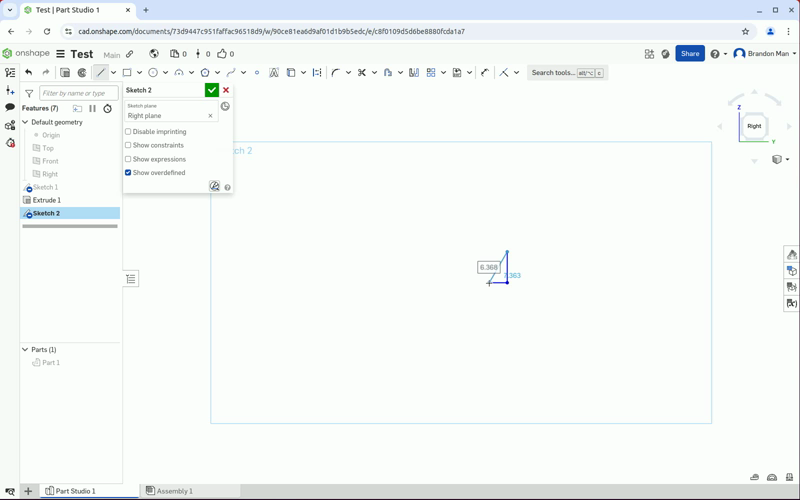
key_up(shift)
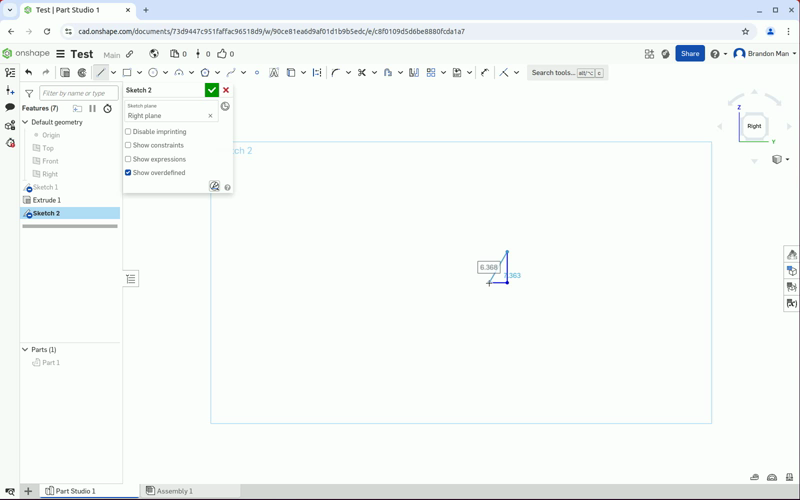
click(489, 282)
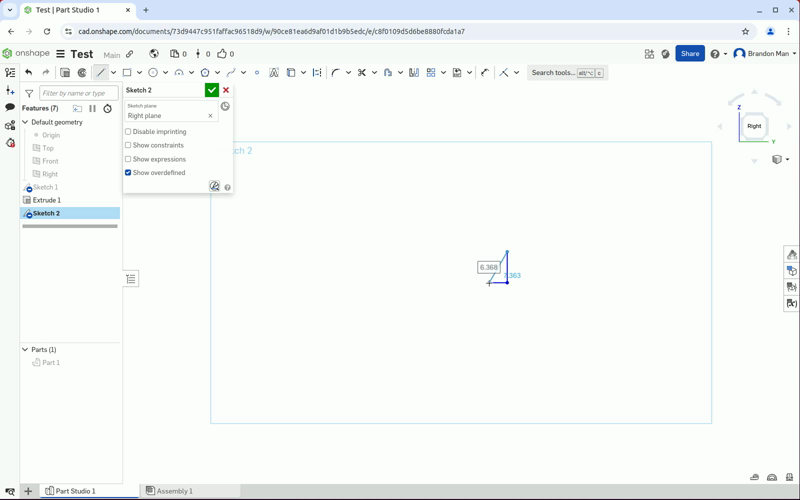
key(esc)
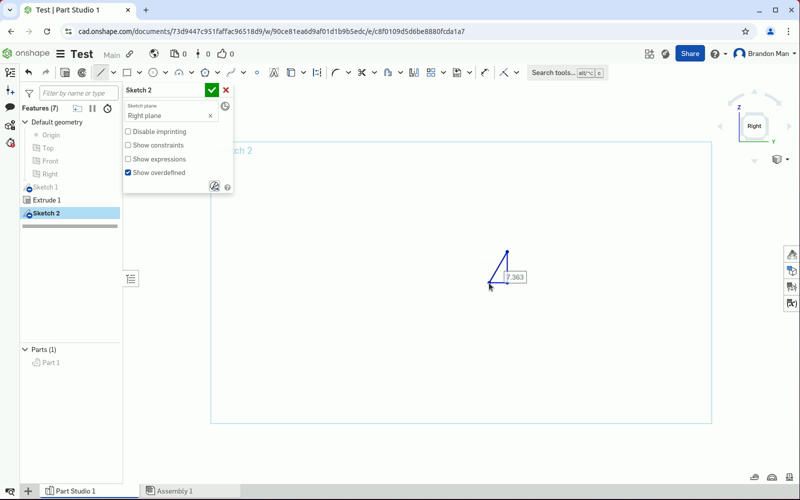
mouse_move(502, 280)
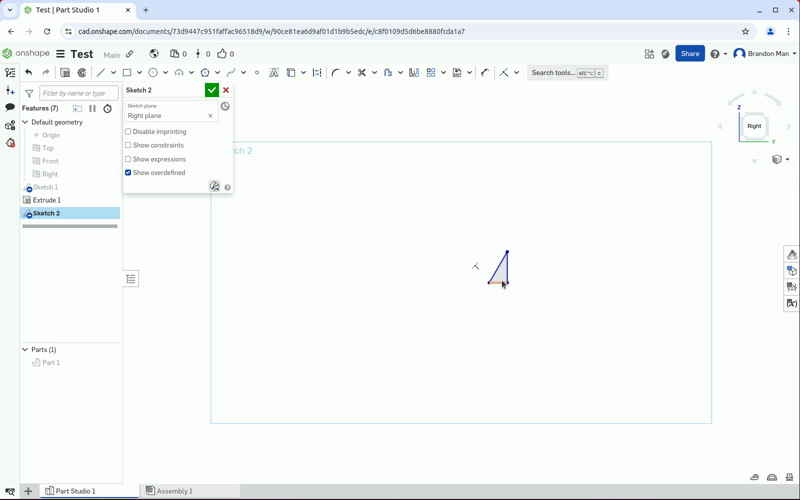
scroll(6)
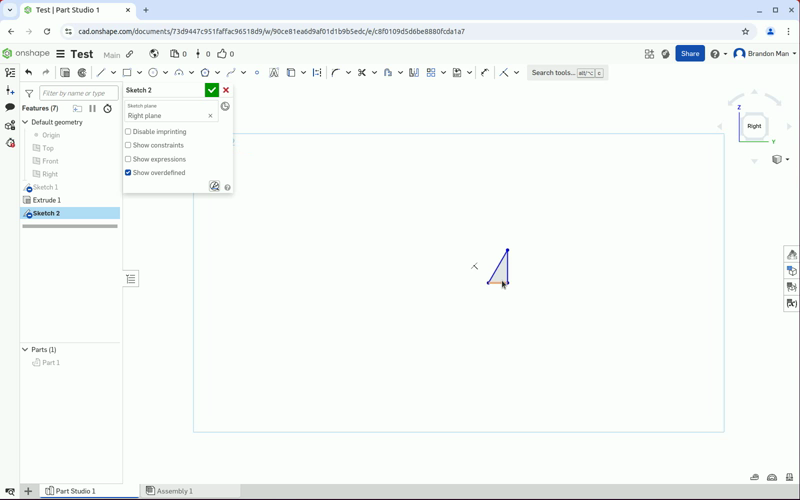
scroll(6)
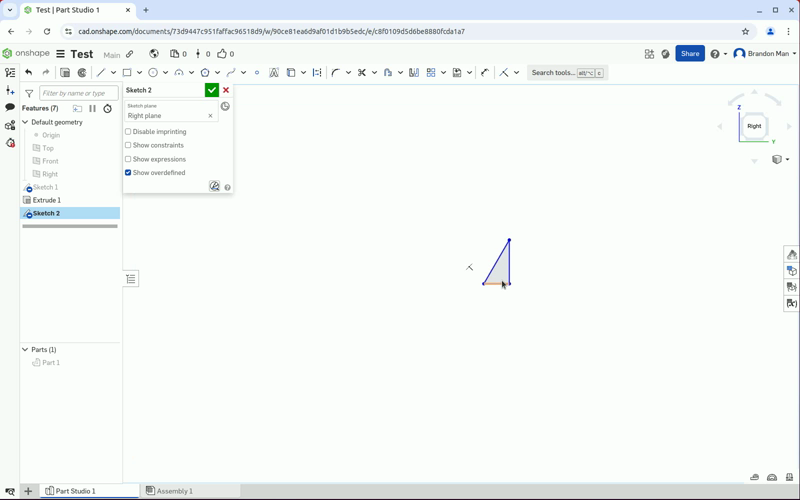
scroll(6)
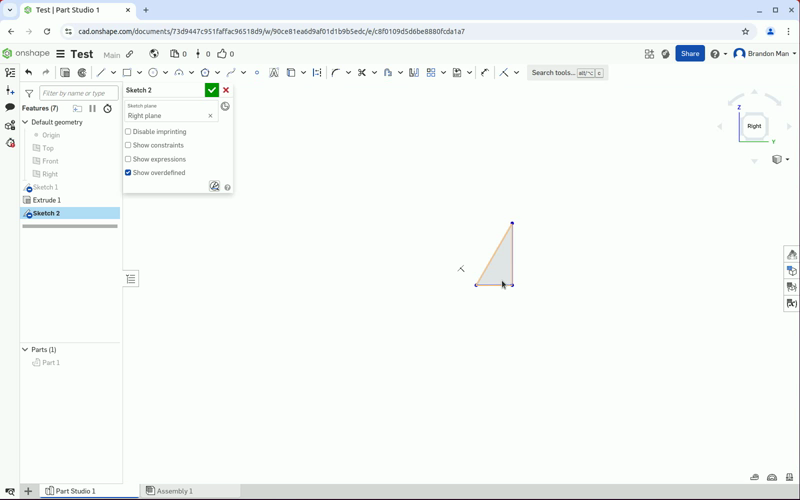
scroll(6)
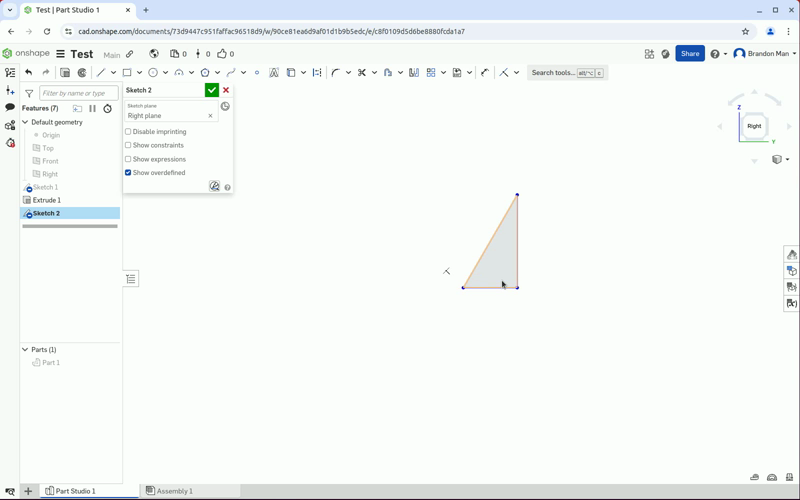
scroll(6)
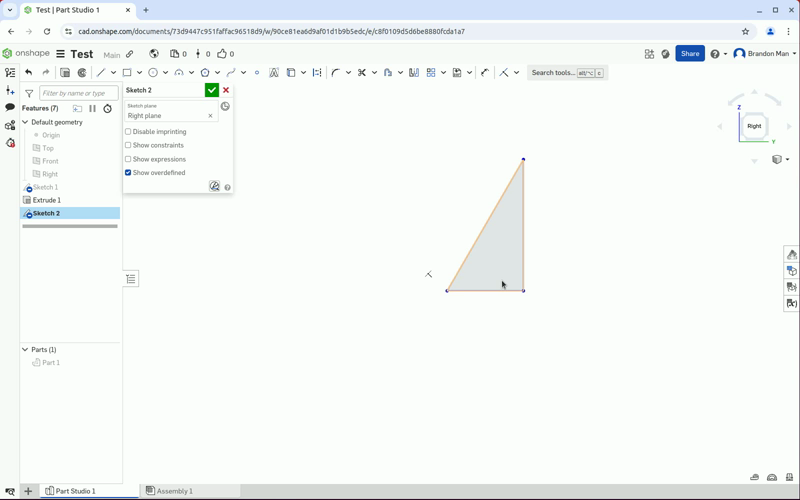
scroll(6)
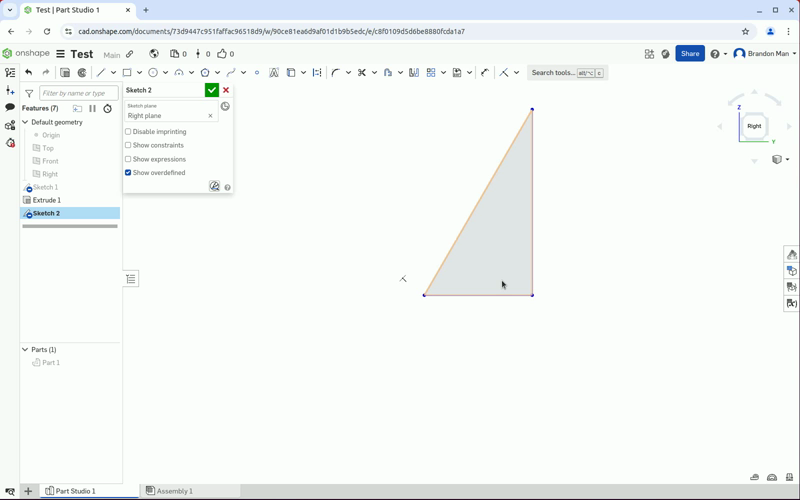
scroll(6)
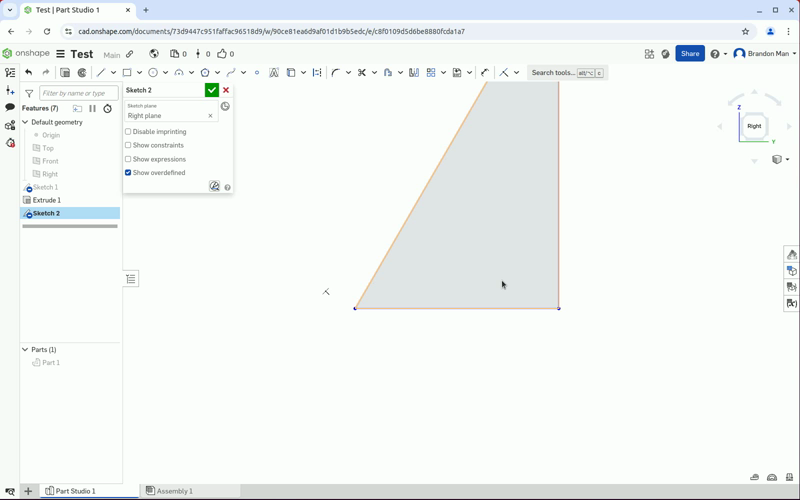
click(502, 280)
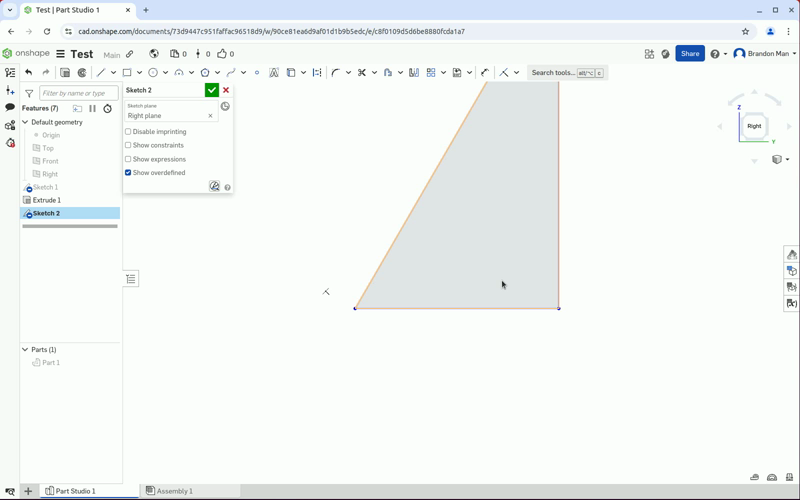
scroll(-6)
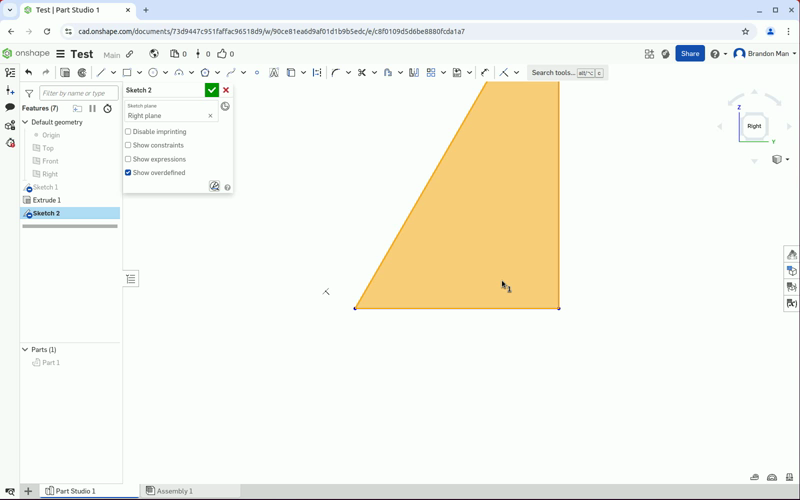
scroll(-6)
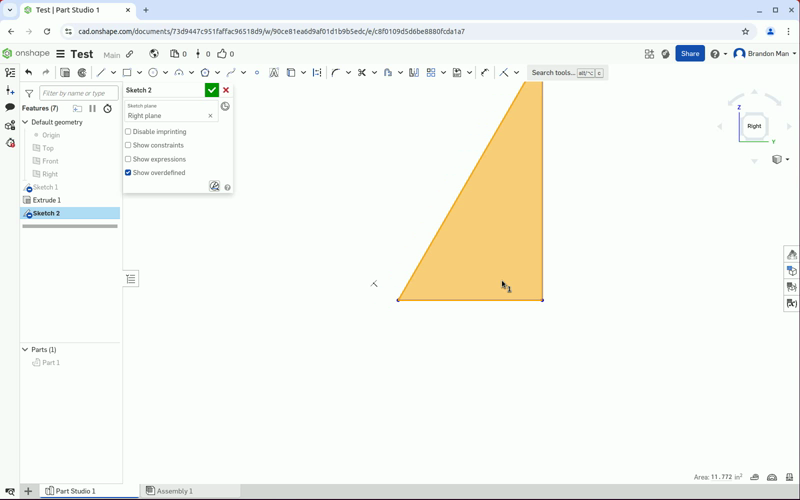
scroll(-6)
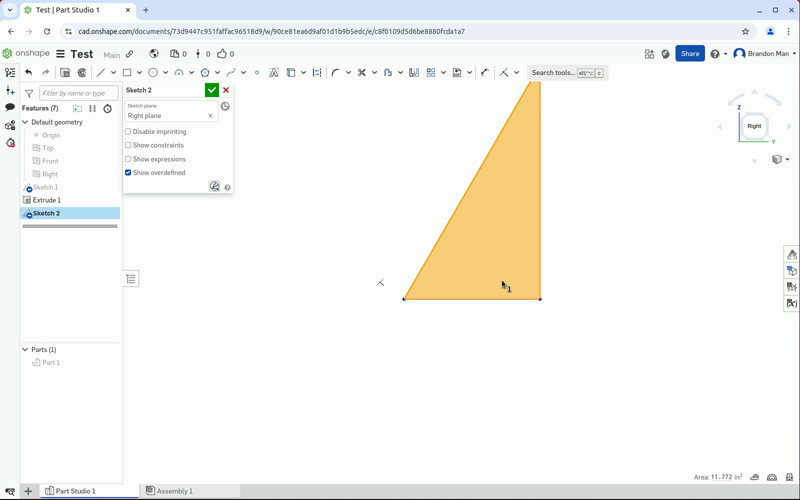
scroll(-6)
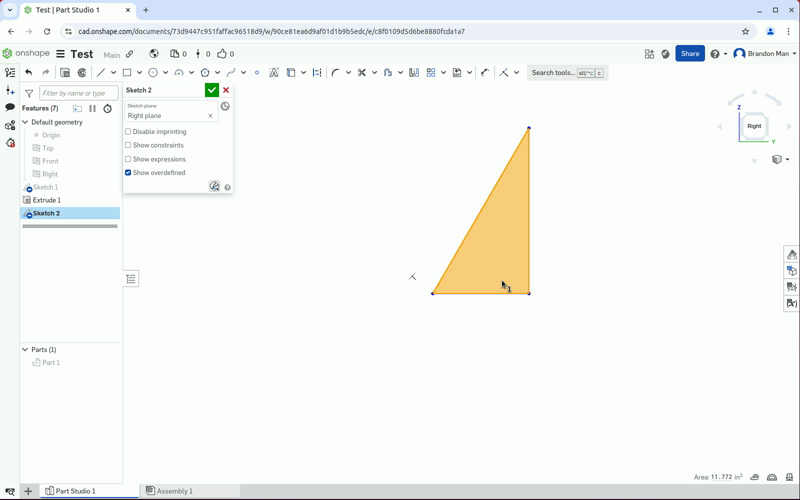
scroll(-6)
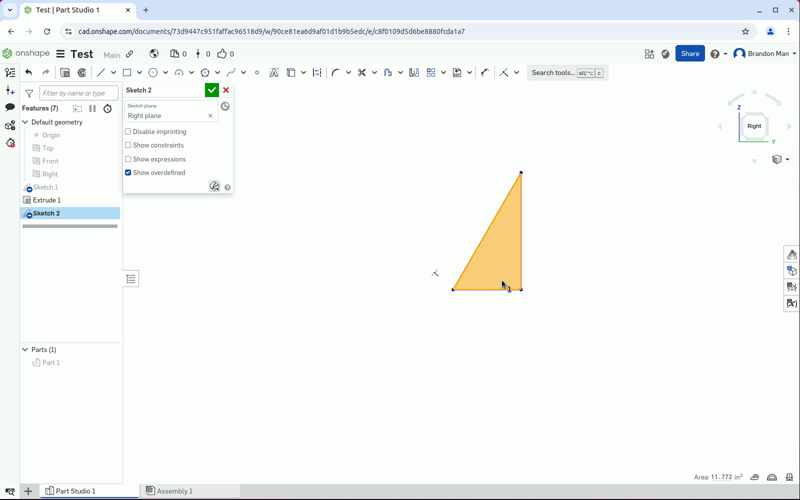
scroll(-6)
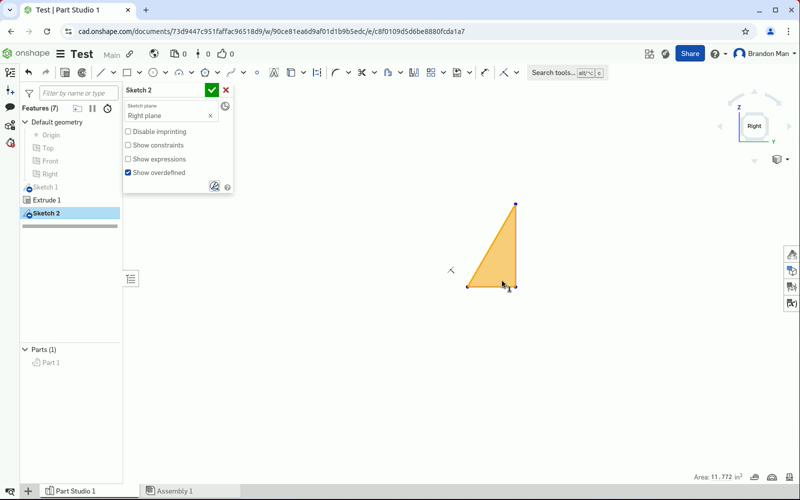
scroll(-6)
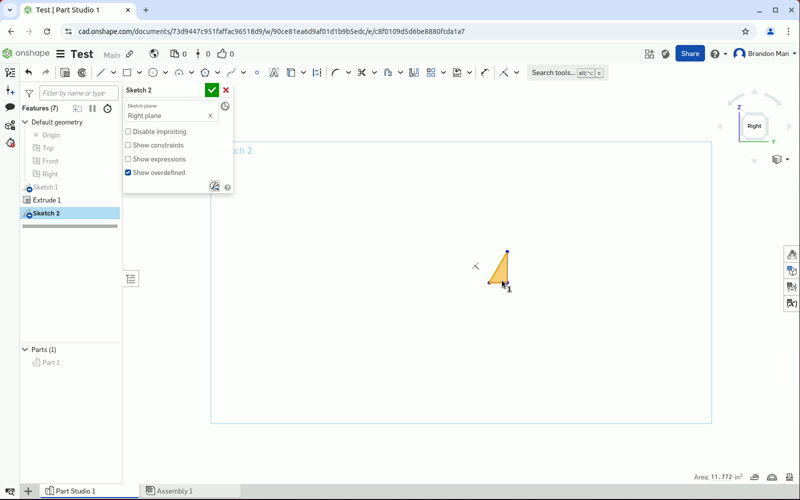
mouse_move(73, 352)
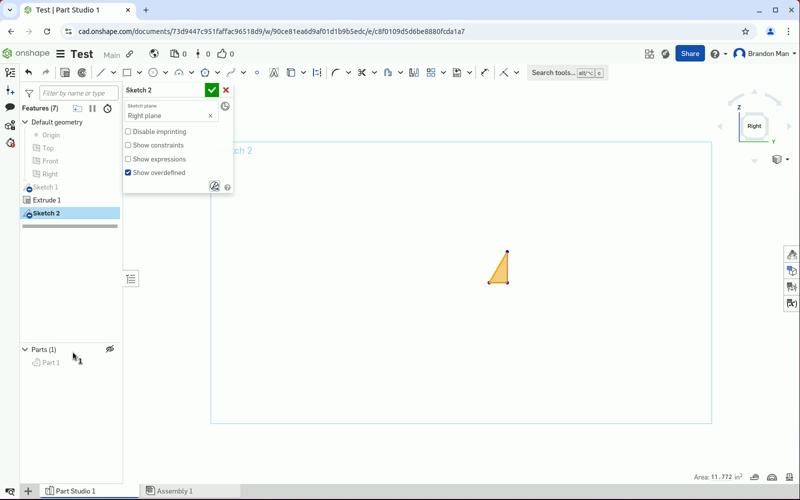
key(shift+y)
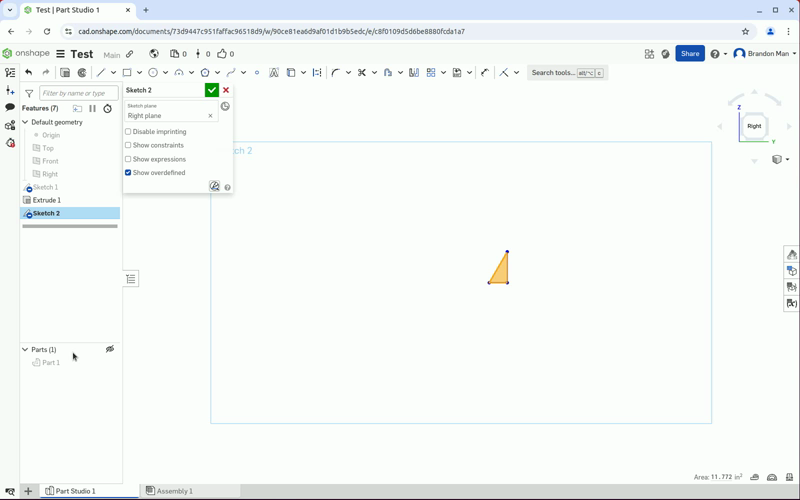
key(shift+e)
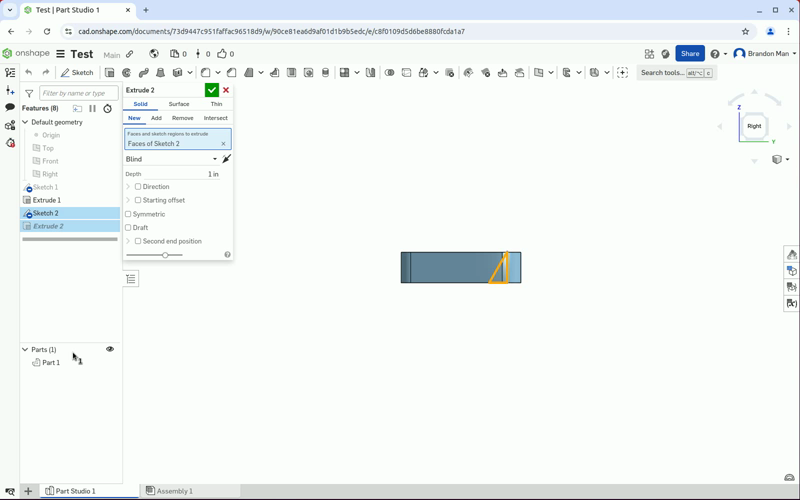
mouse_move(143, 106)
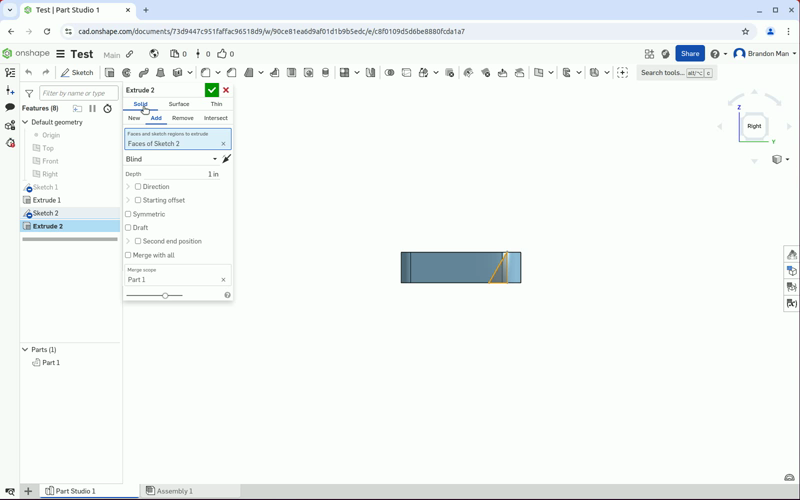
click(143, 106)
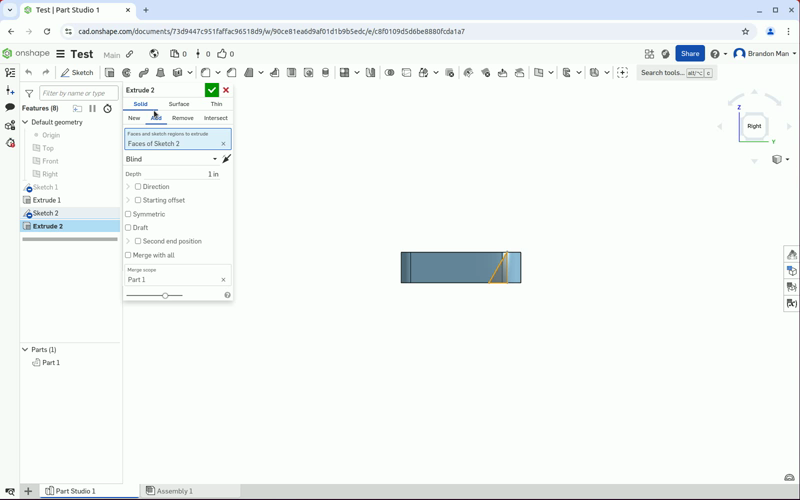
mouse_move(186, 120)
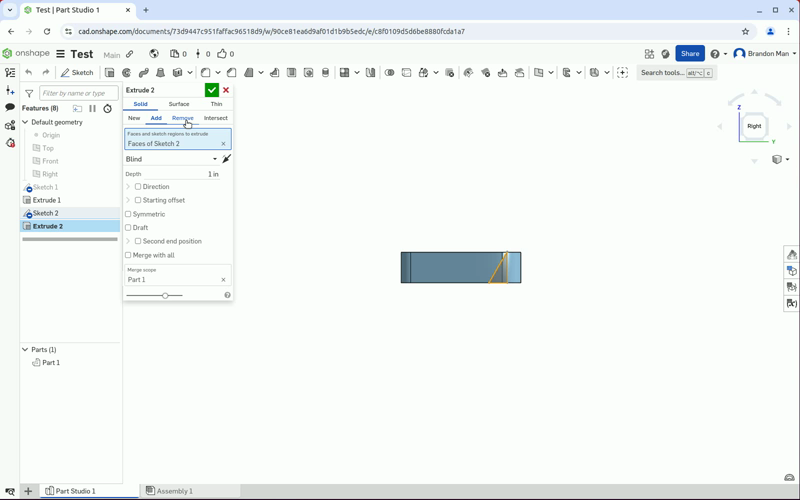
click(186, 120)
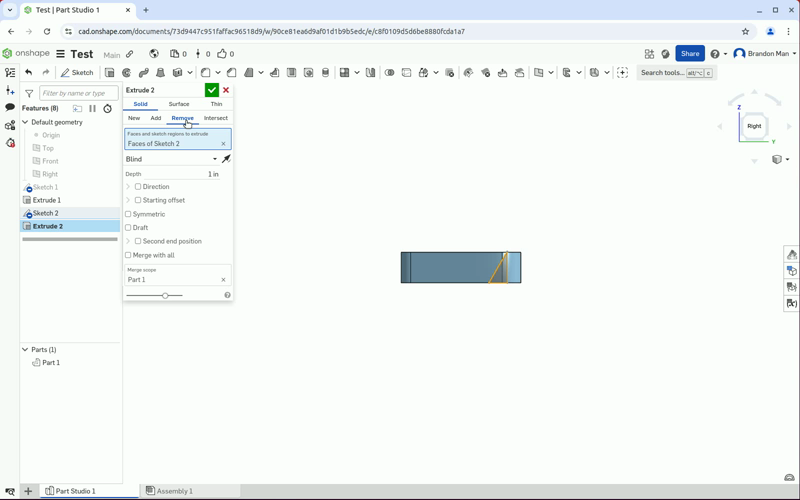
key(tab, 4)
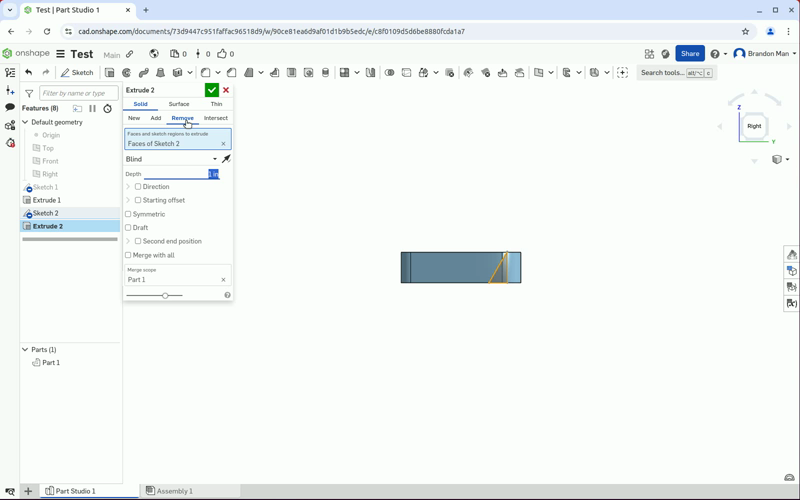
text(-49.106)
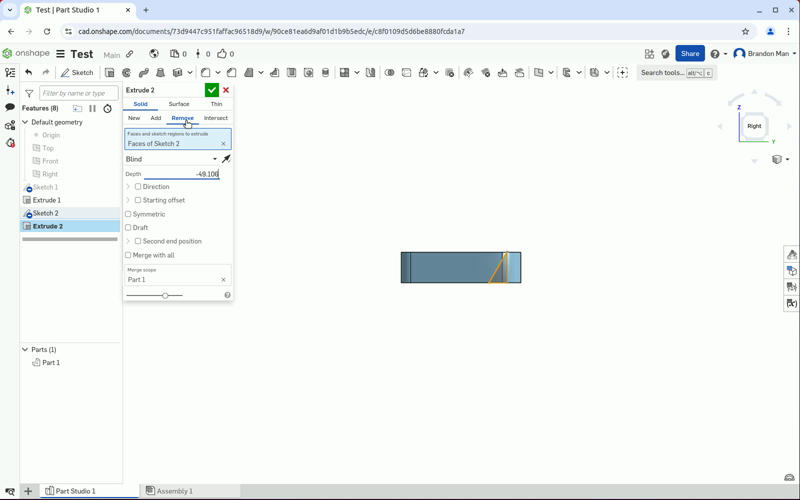
key(tab, 3)
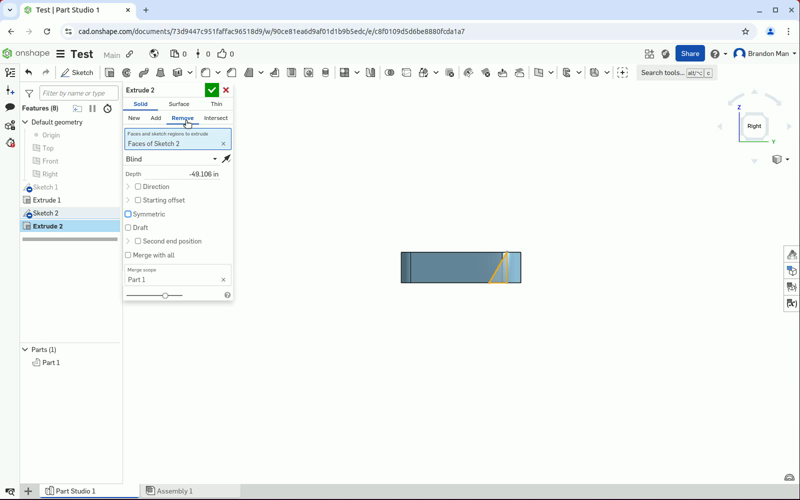
key(space)
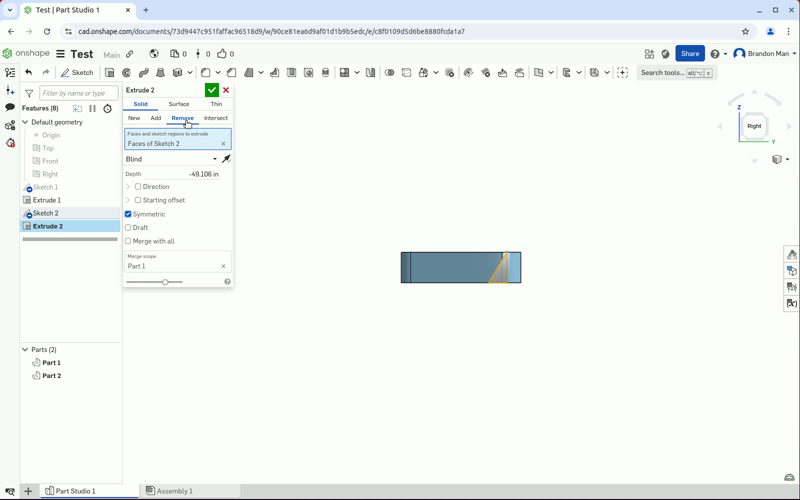
key(tab, 2)
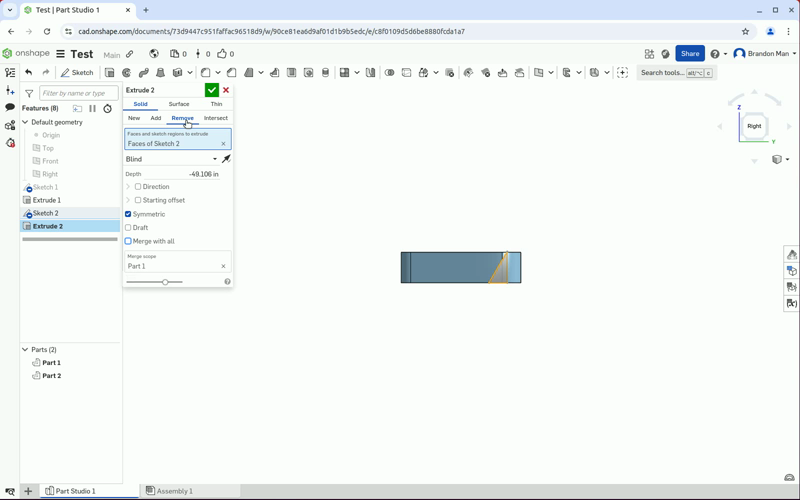
key(space)
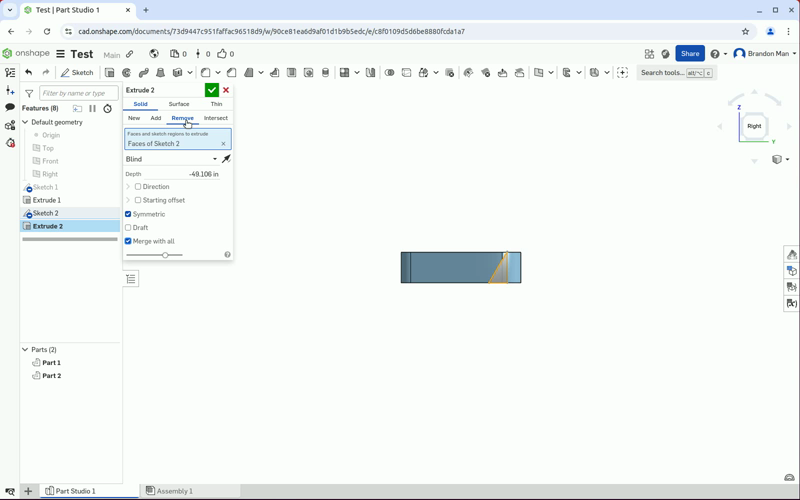
key(enter)
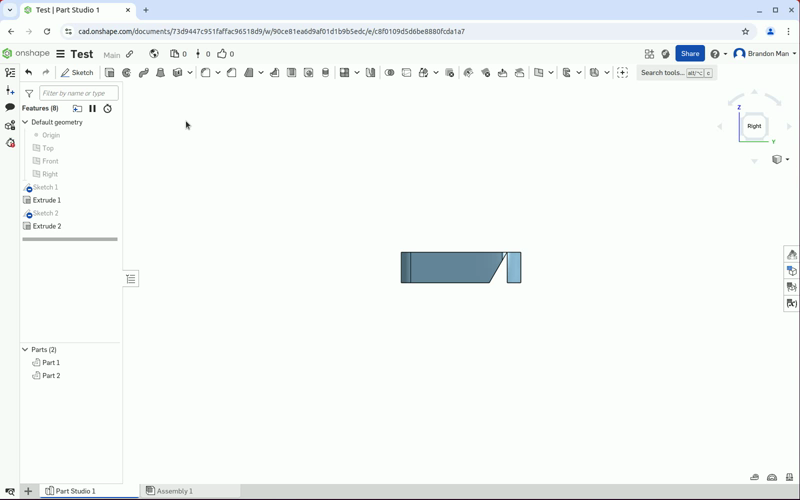
key(shift+h)
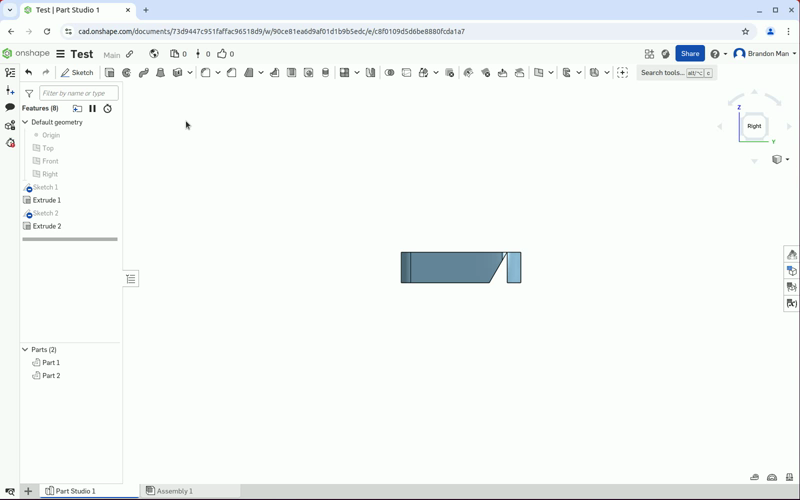
key(shift+h)
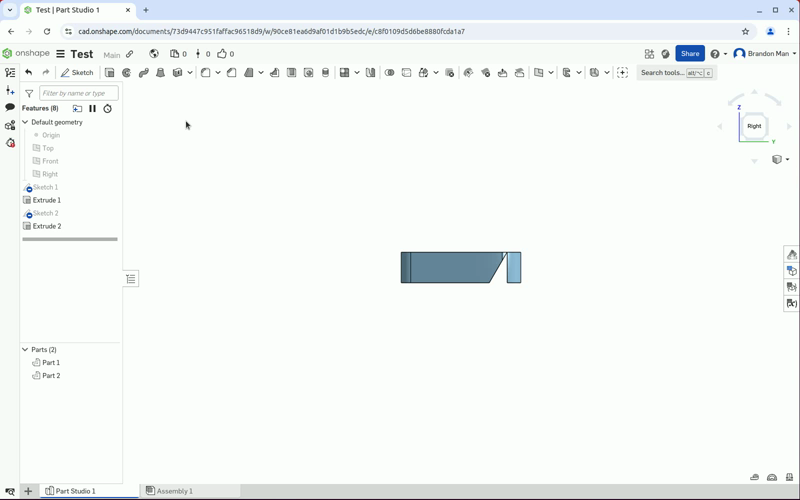
mouse_move(73, 189)
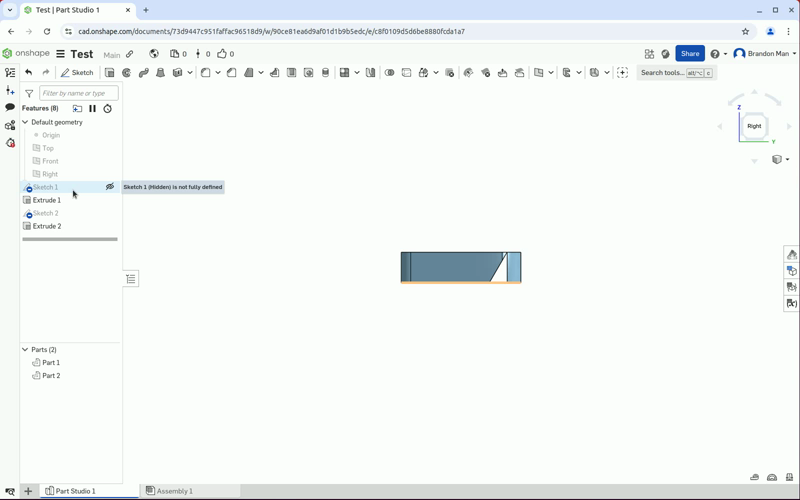
click(73, 189)
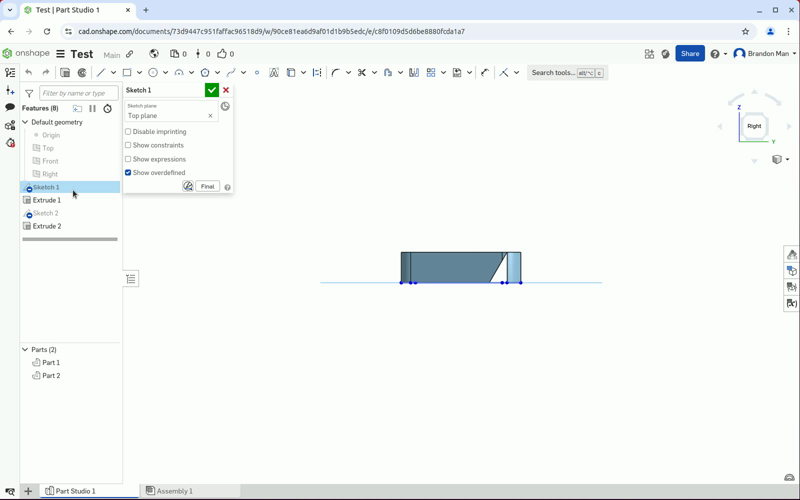
mouse_move(229, 92)
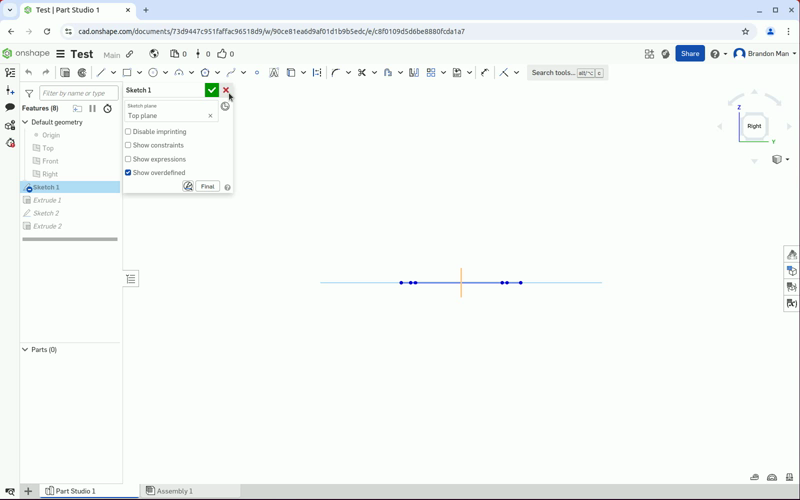
click(229, 92)
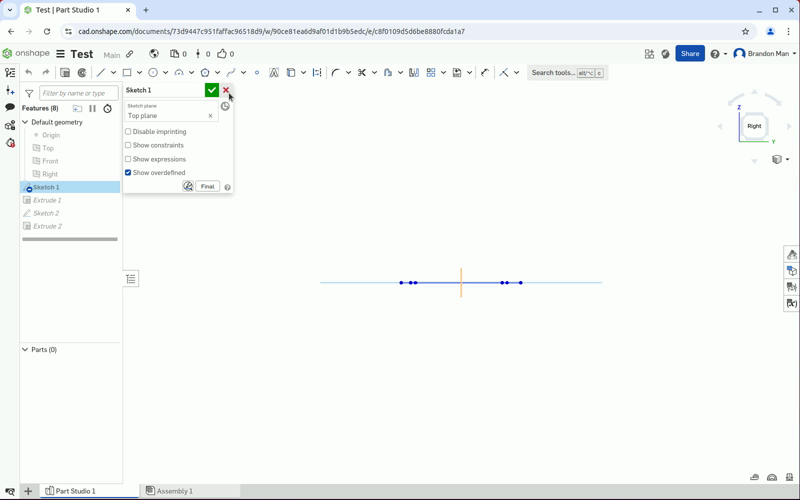
key(shift+s)
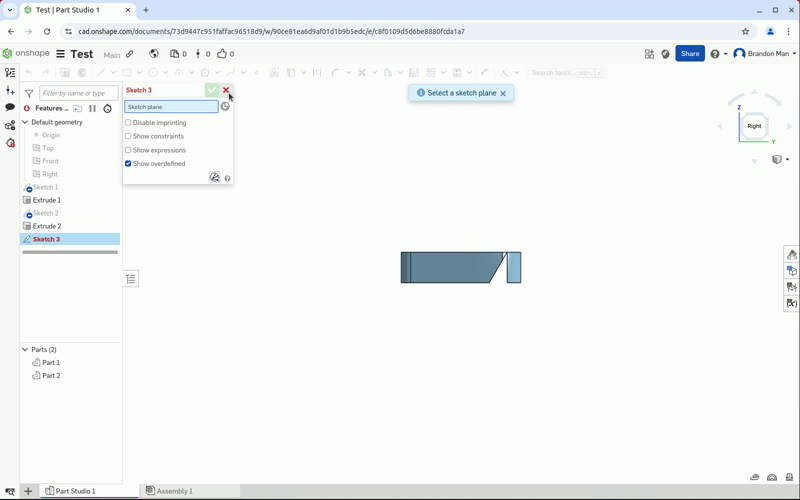
mouse_move(73, 176)
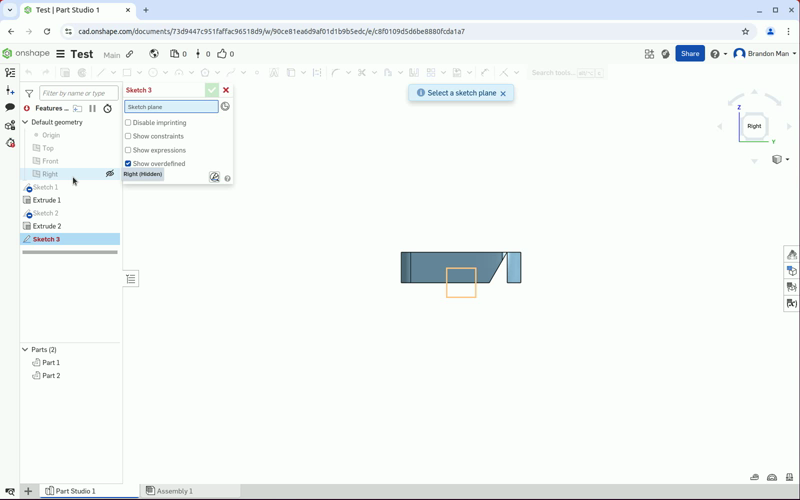
click(73, 176)
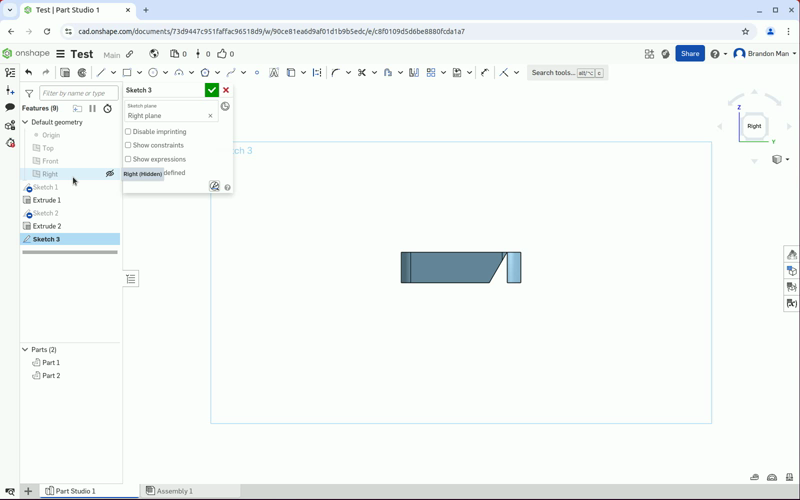
mouse_move(73, 352)
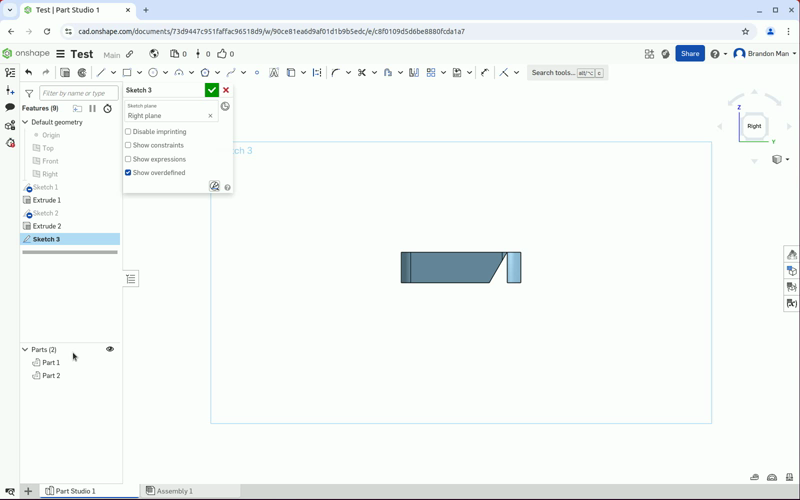
key(y)
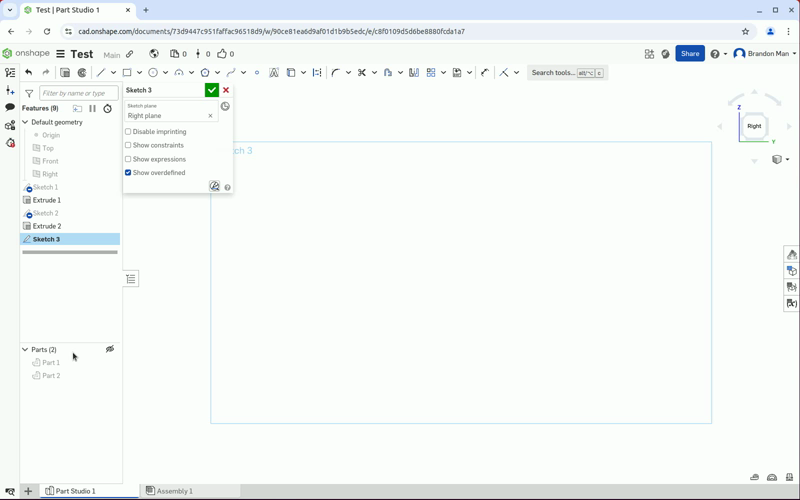
key(l)
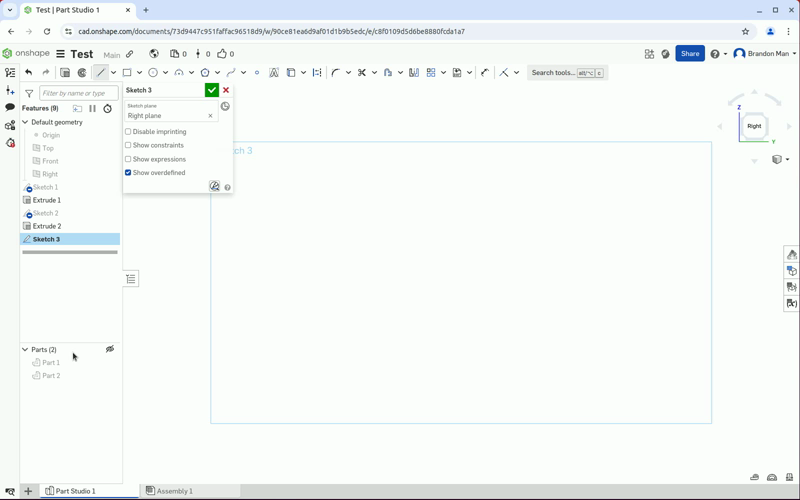
key_down(shift)
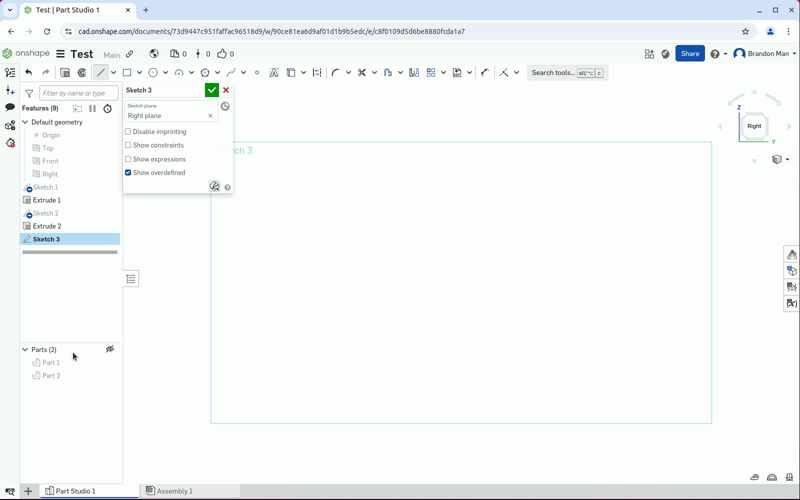
mouse_move(506, 282)
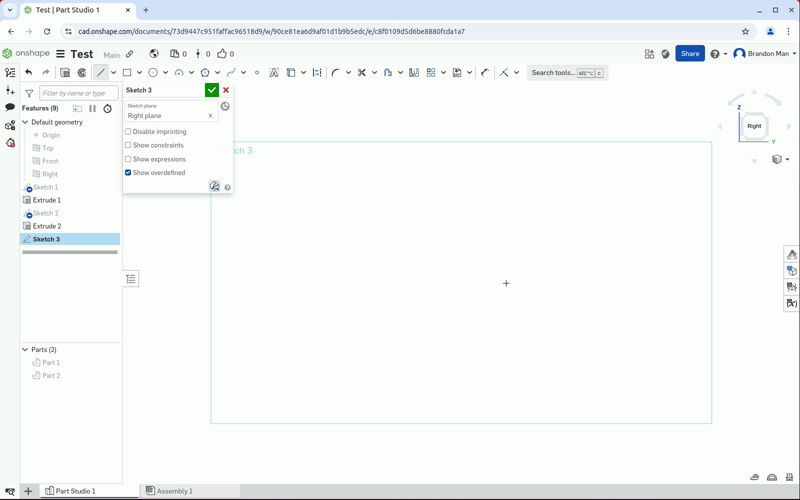
click(506, 282)
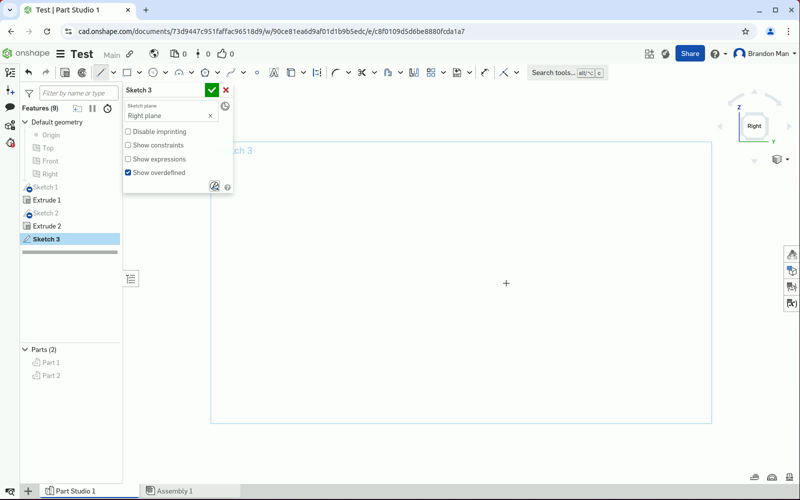
key_up(shift)
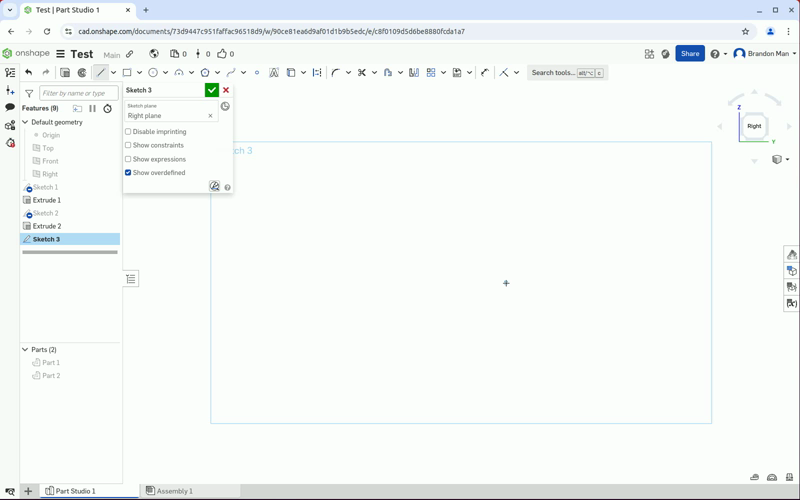
key_down(shift)
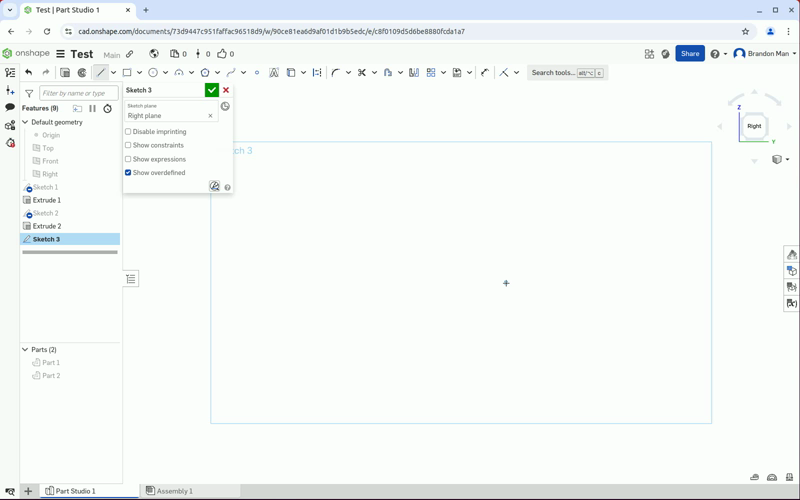
mouse_move(536, 282)
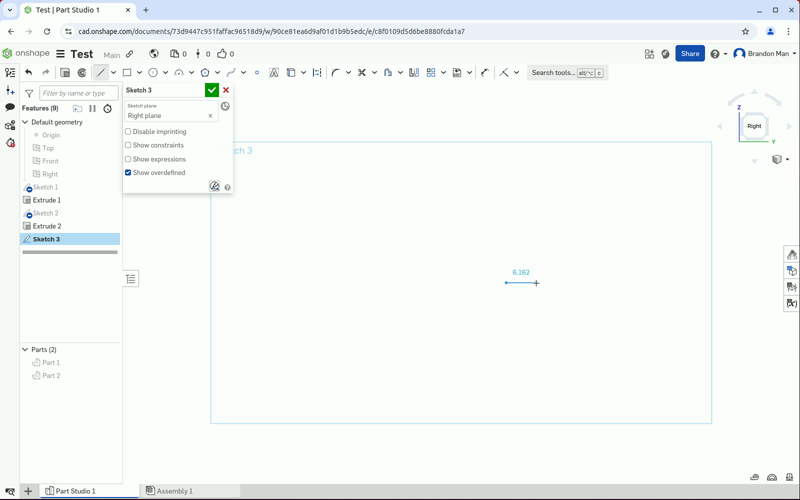
mouse_move(520, 282)
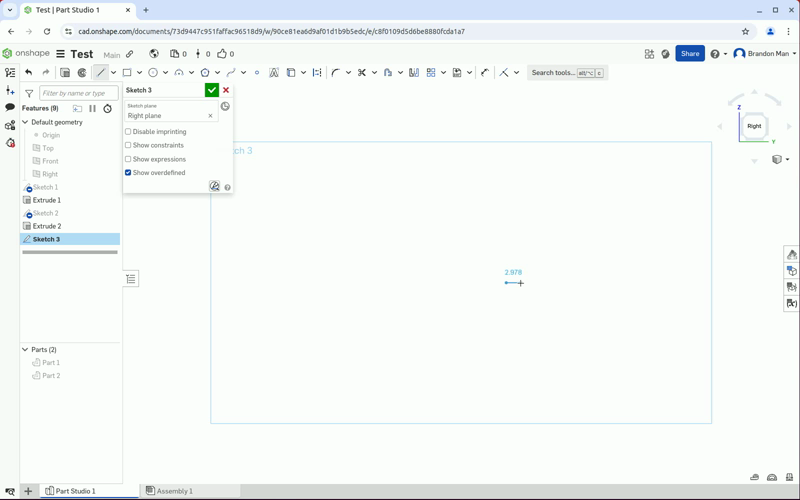
click(520, 282)
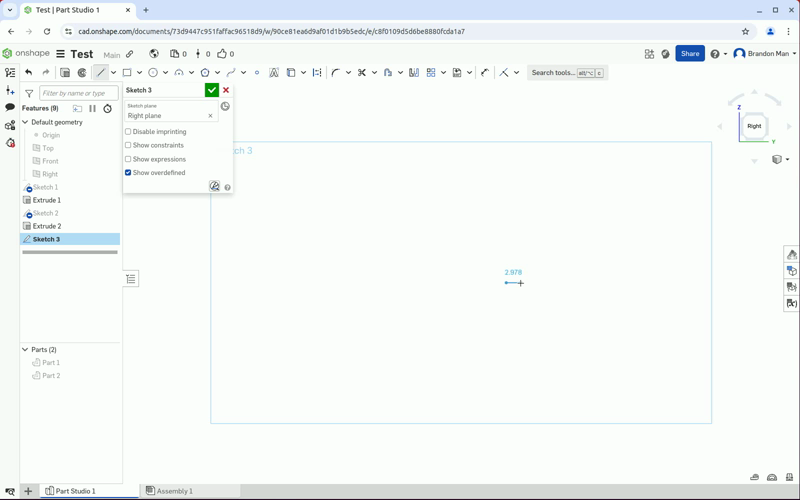
key_up(shift)
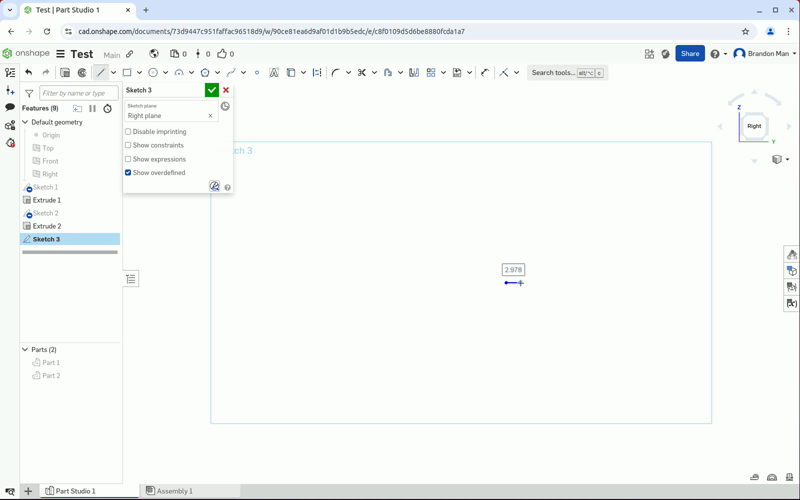
key_down(shift)
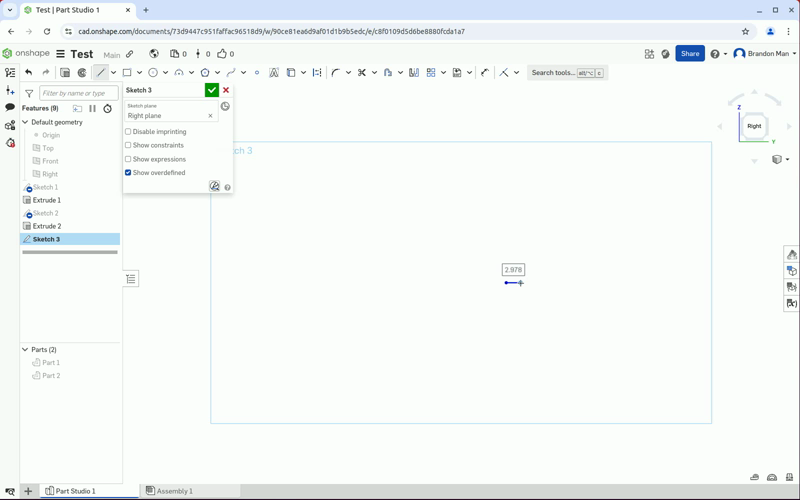
mouse_move(550, 282)
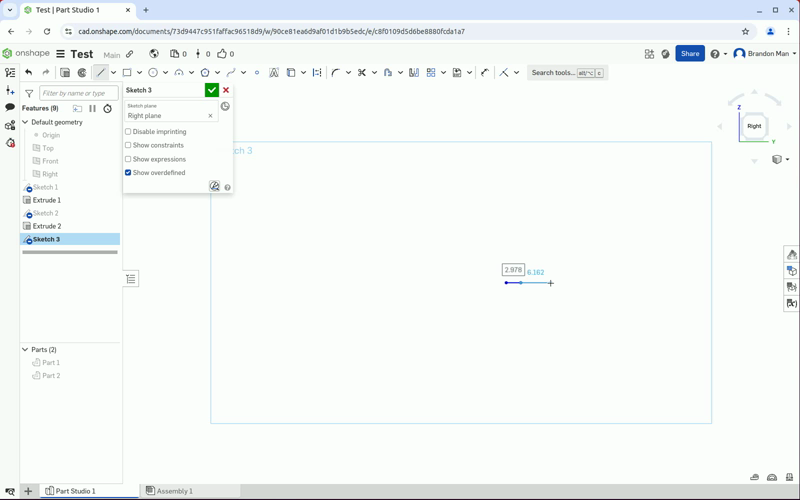
mouse_move(520, 251)
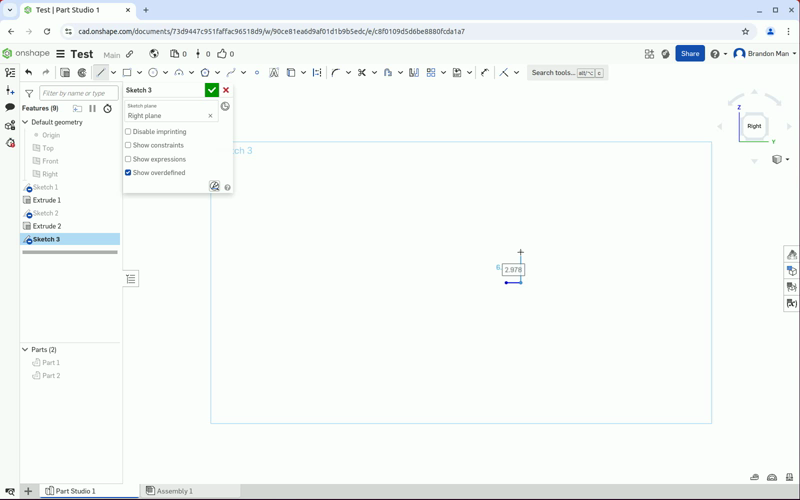
click(520, 251)
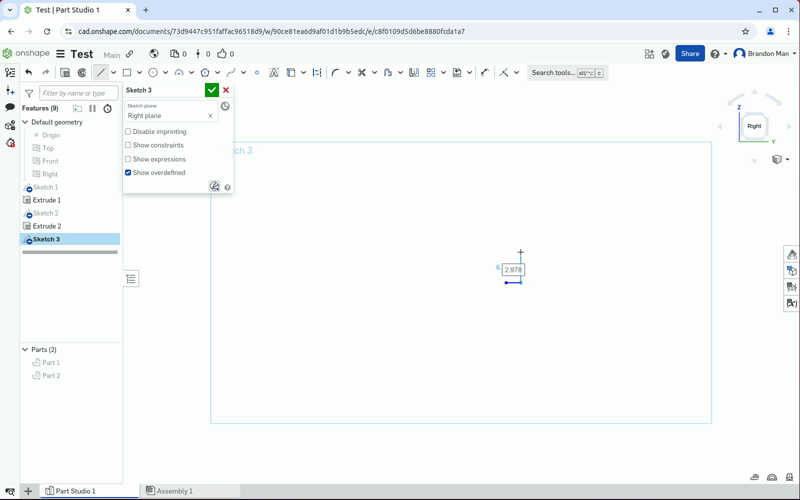
key_up(shift)
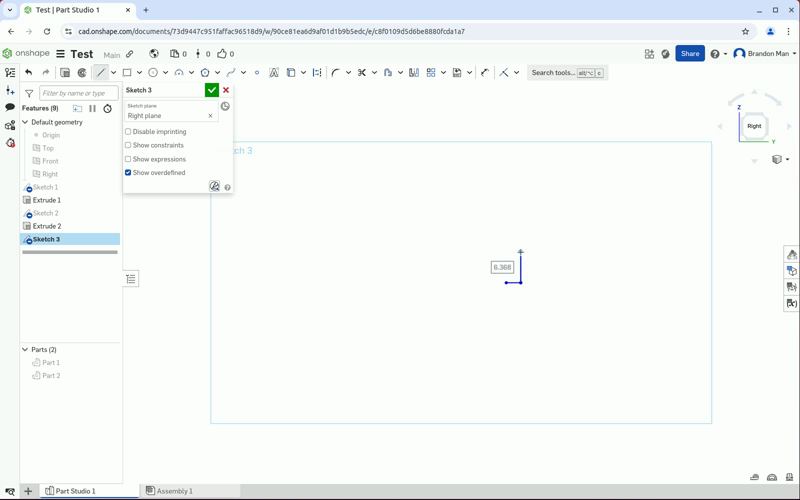
key_down(shift)
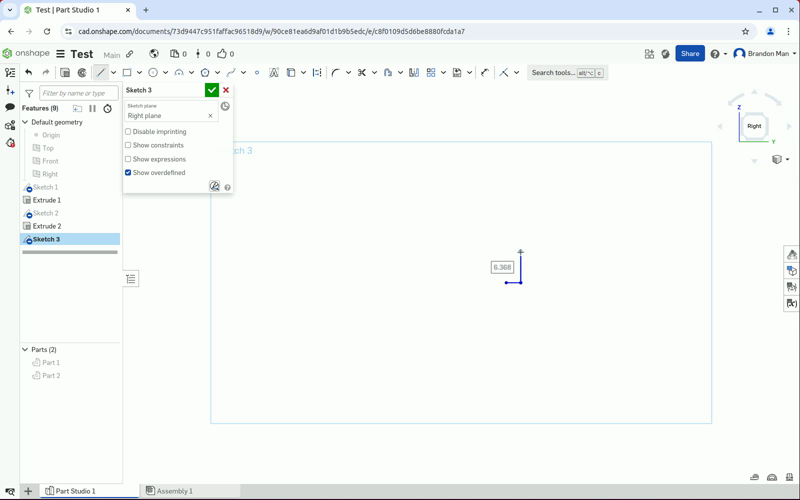
mouse_move(550, 251)
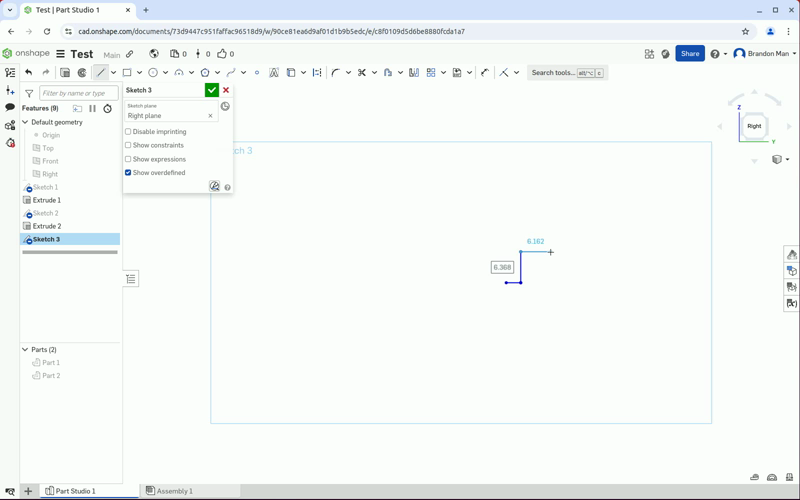
mouse_move(506, 251)
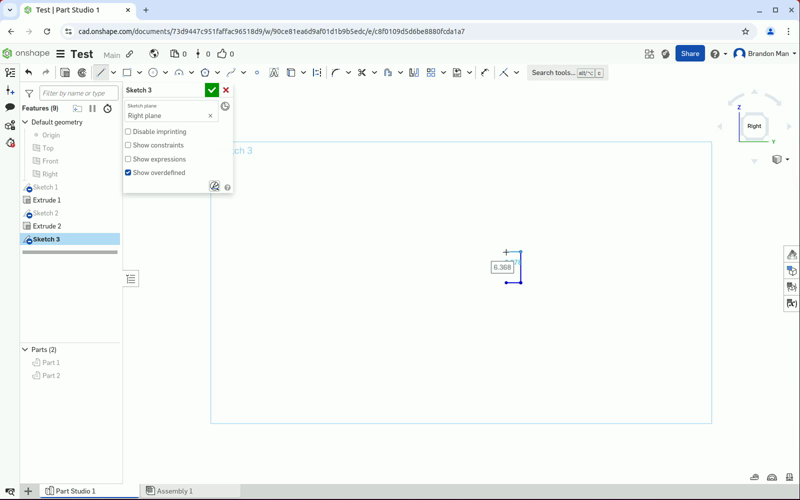
click(506, 251)
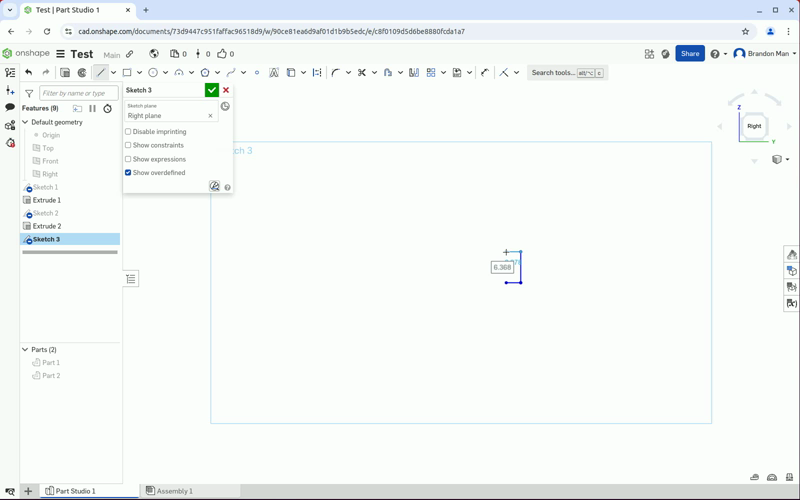
key_up(shift)
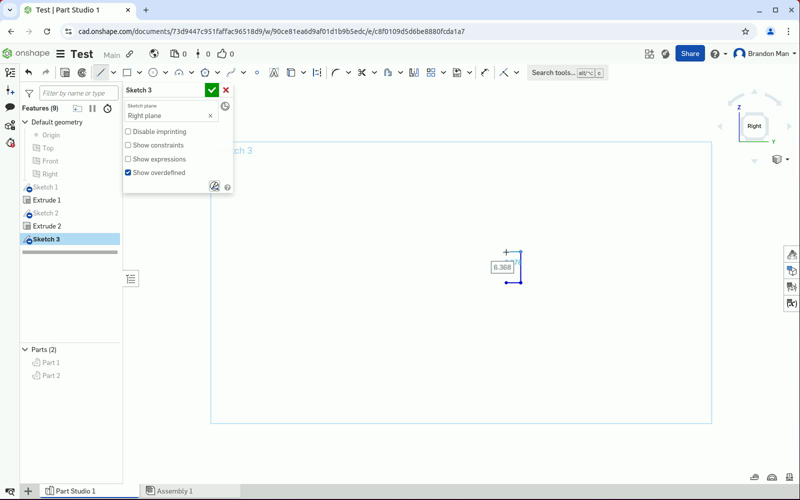
mouse_move(536, 251)
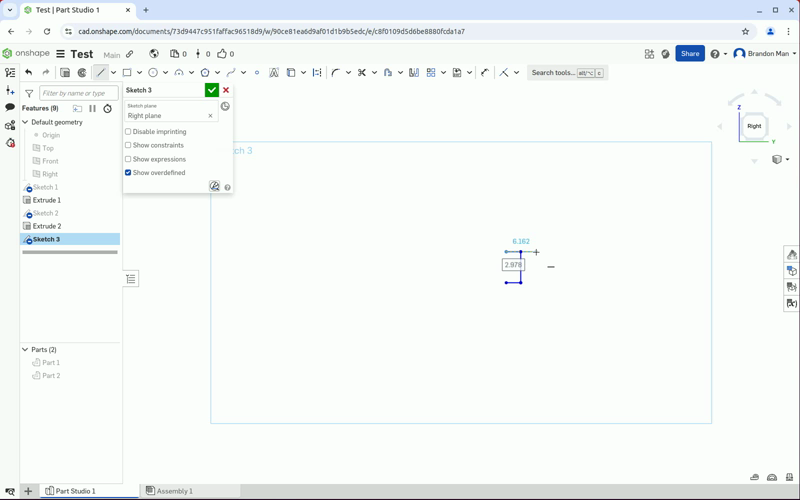
key_down(shift)
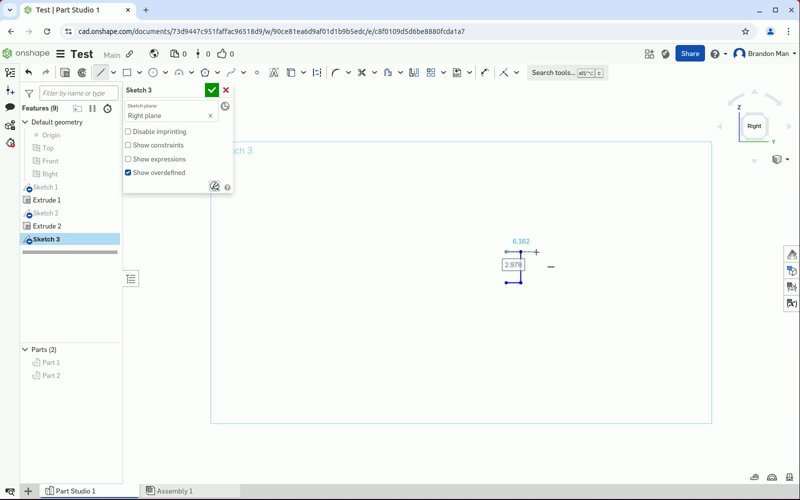
mouse_move(506, 282)
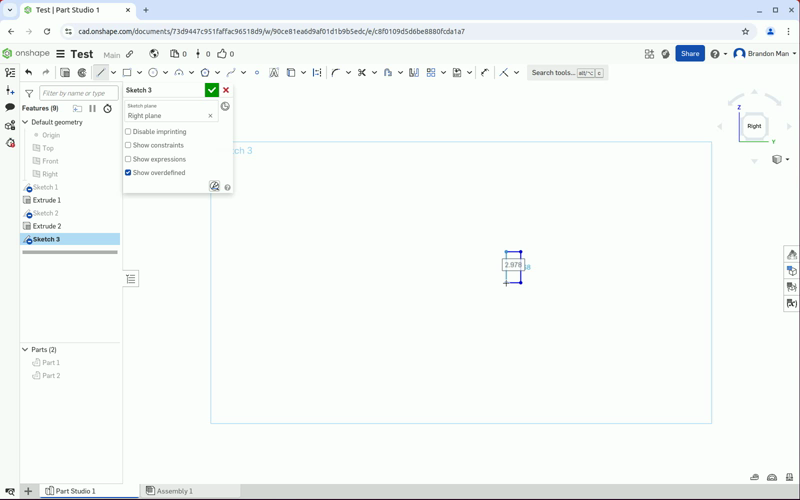
key_up(shift)
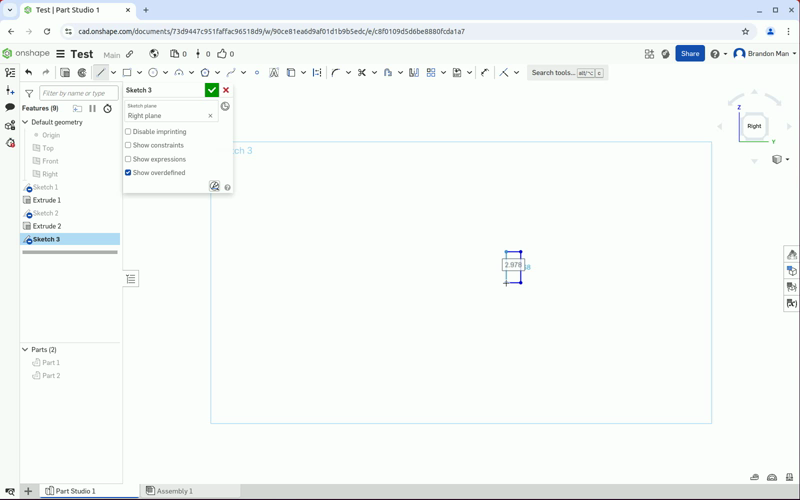
click(506, 282)
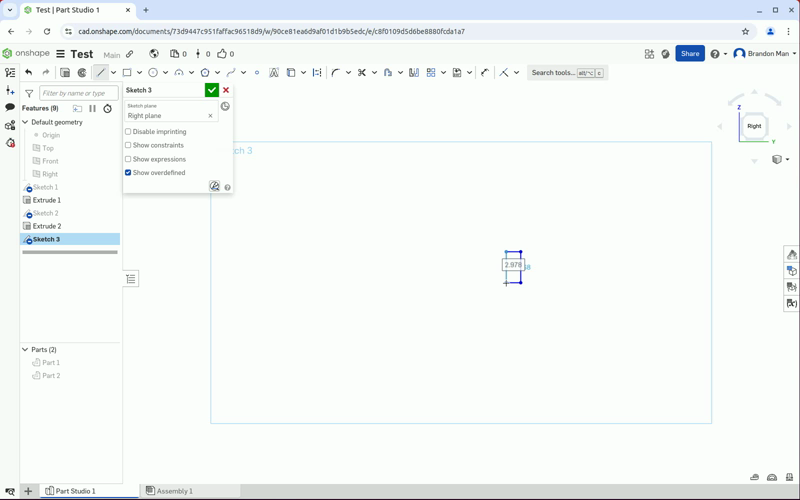
key(esc)
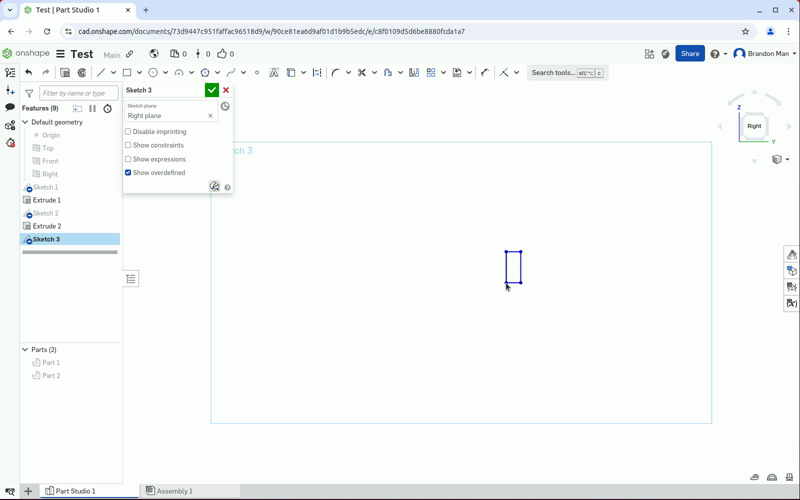
mouse_move(518, 276)
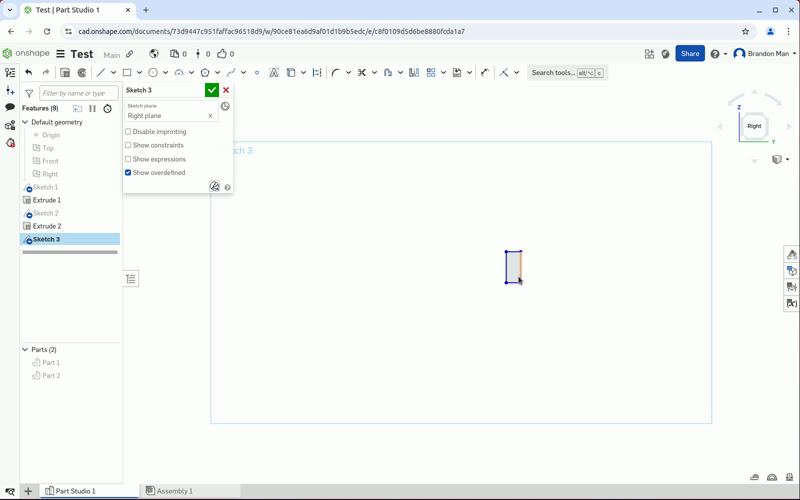
scroll(6)
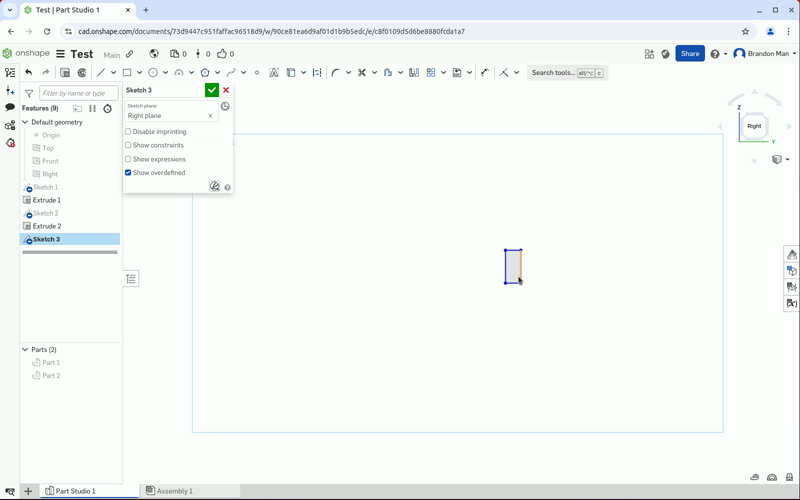
scroll(6)
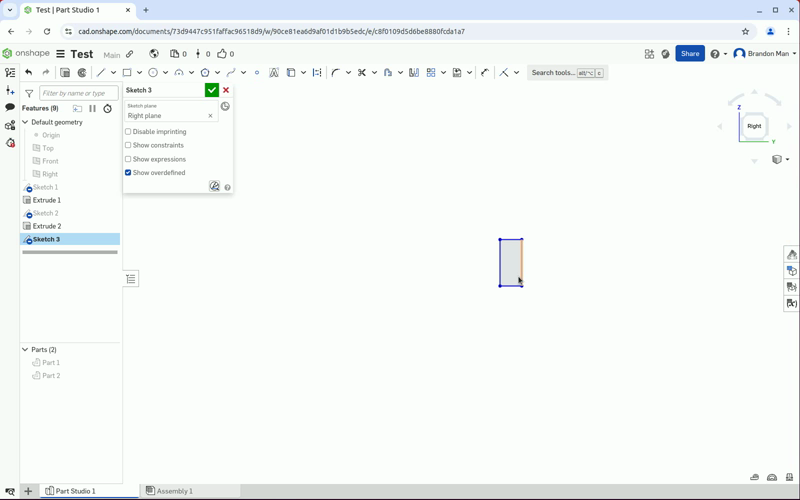
scroll(6)
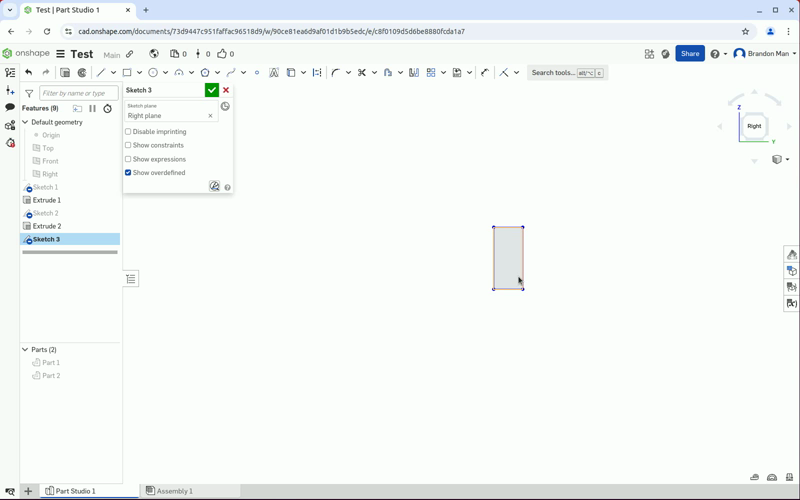
scroll(6)
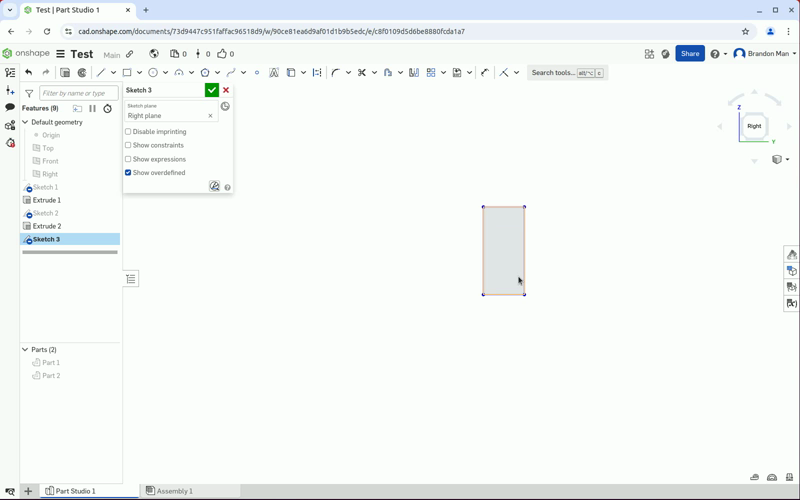
scroll(6)
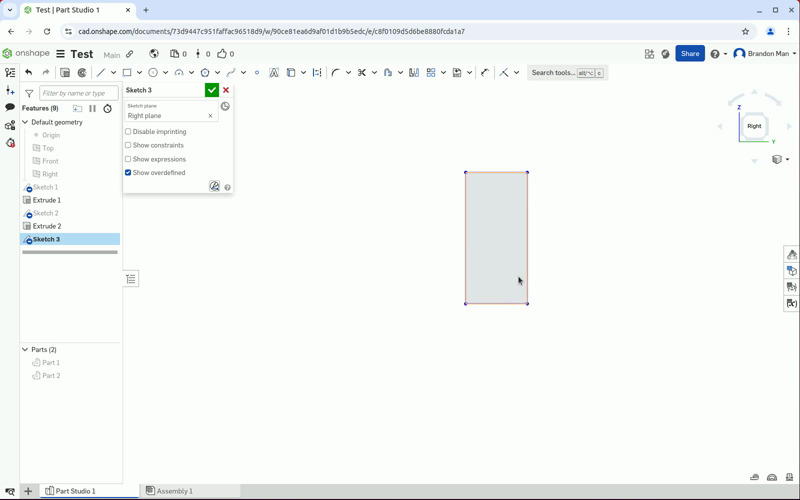
scroll(6)
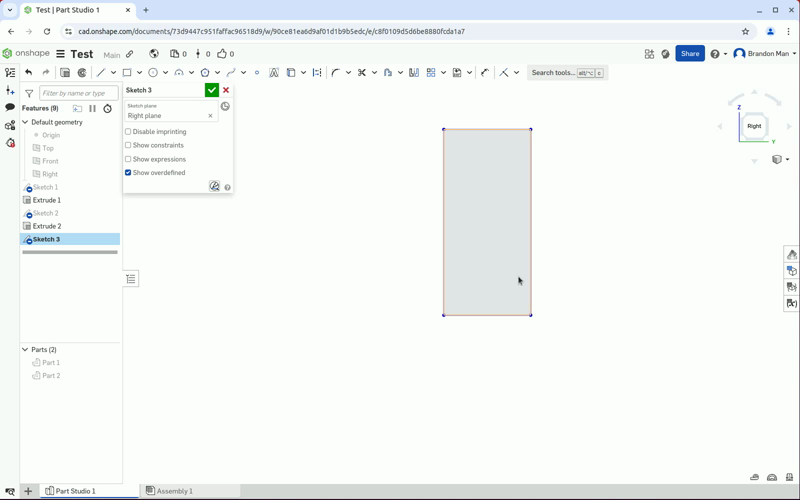
scroll(6)
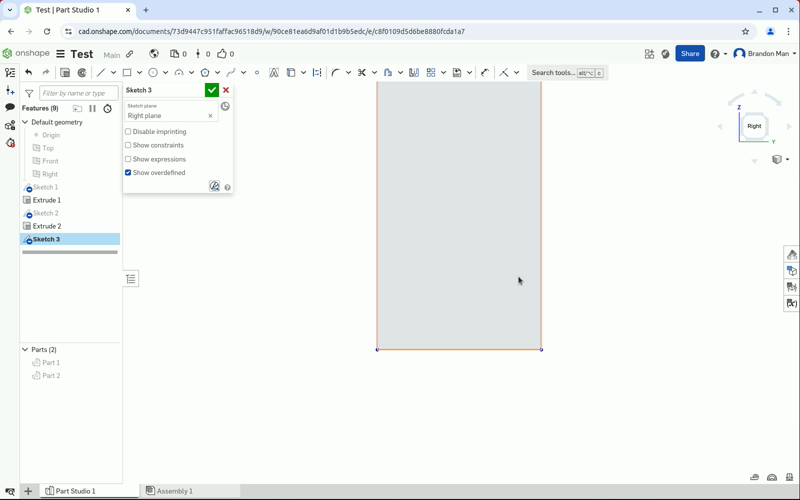
click(518, 276)
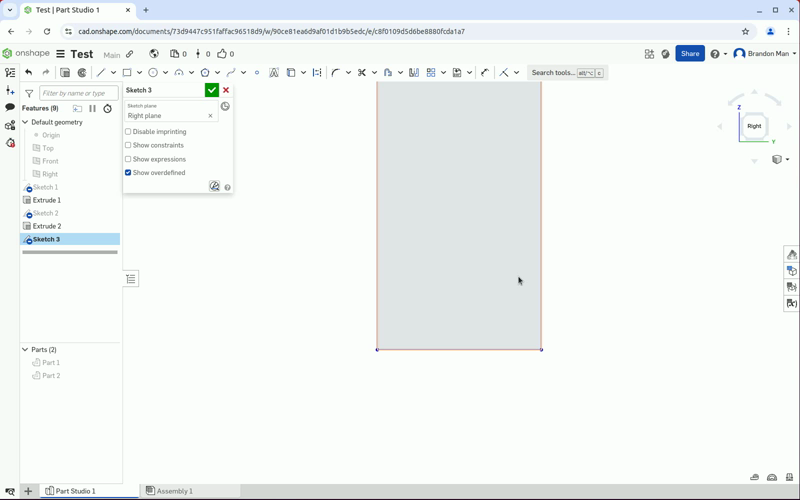
scroll(-6)
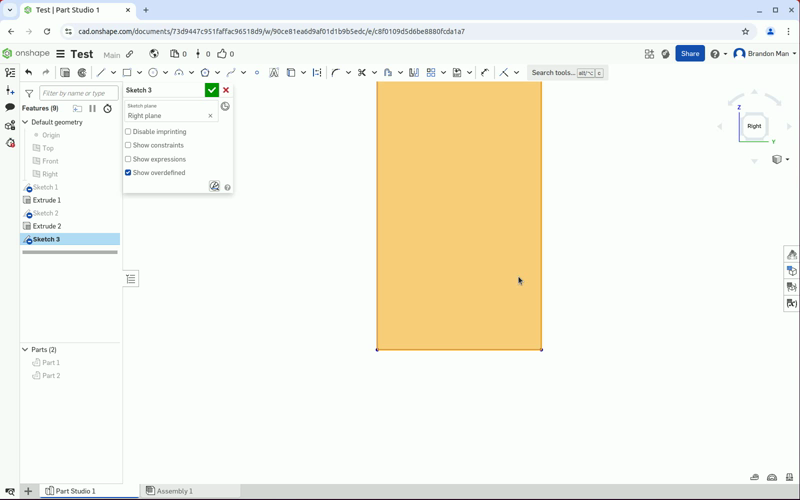
scroll(-6)
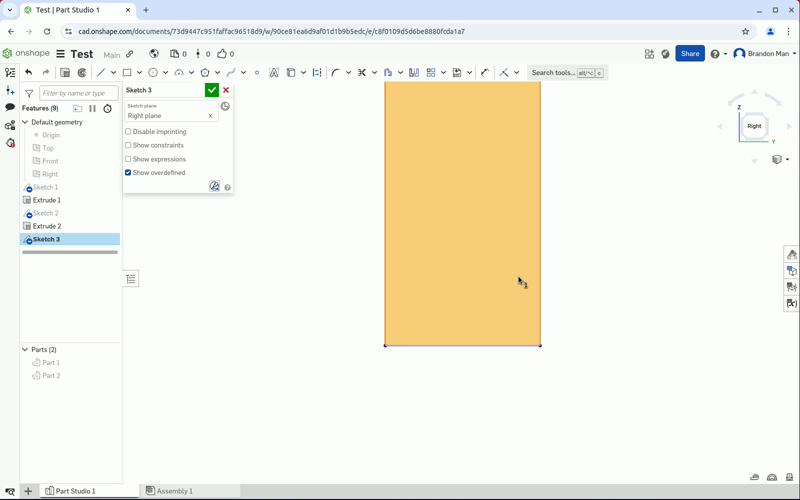
scroll(-6)
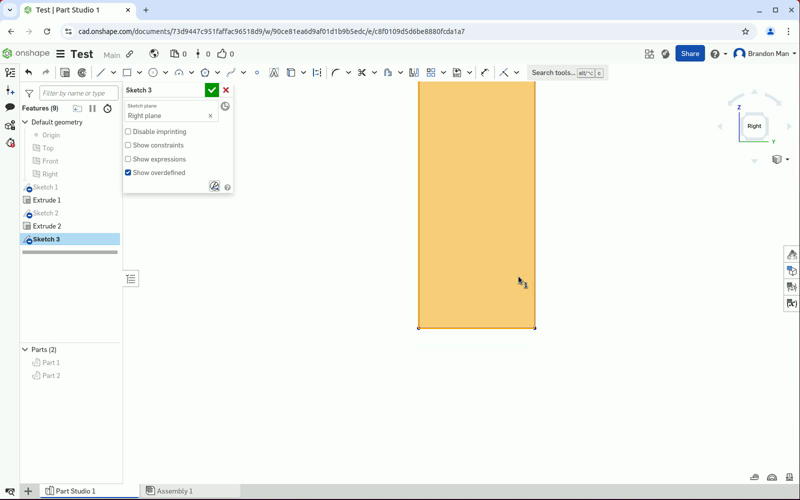
scroll(-6)
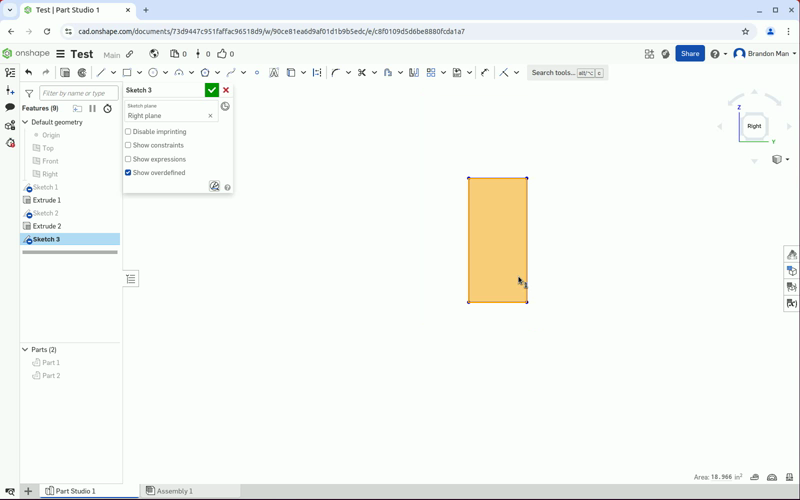
scroll(-6)
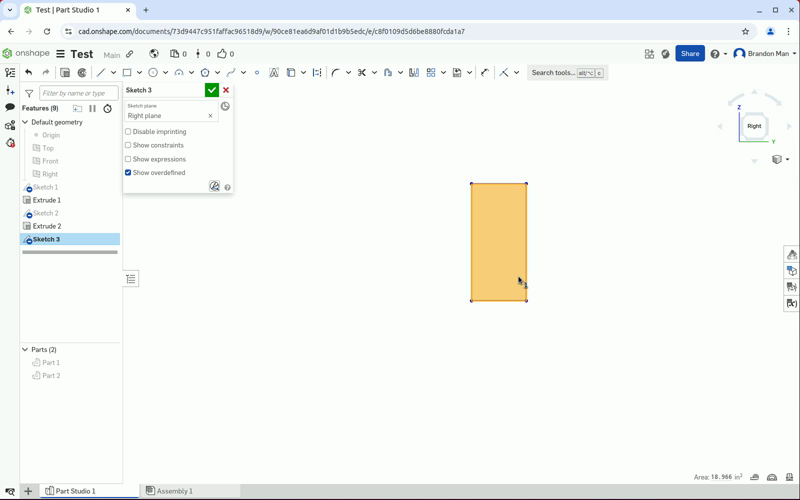
scroll(-6)
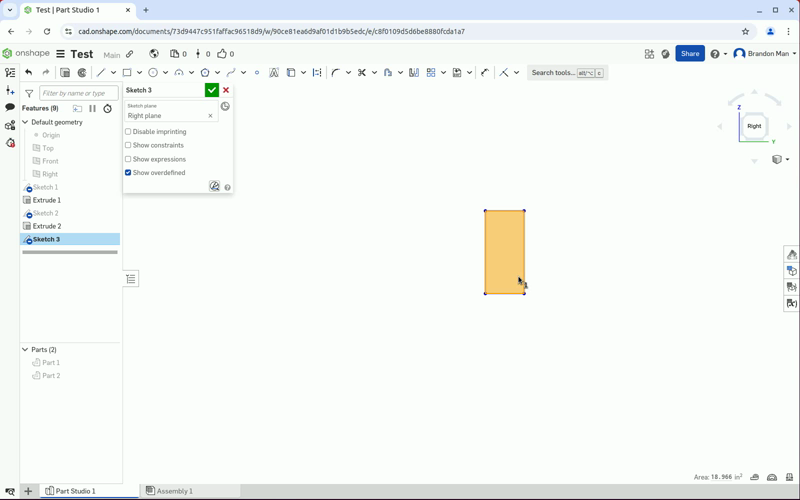
scroll(-6)
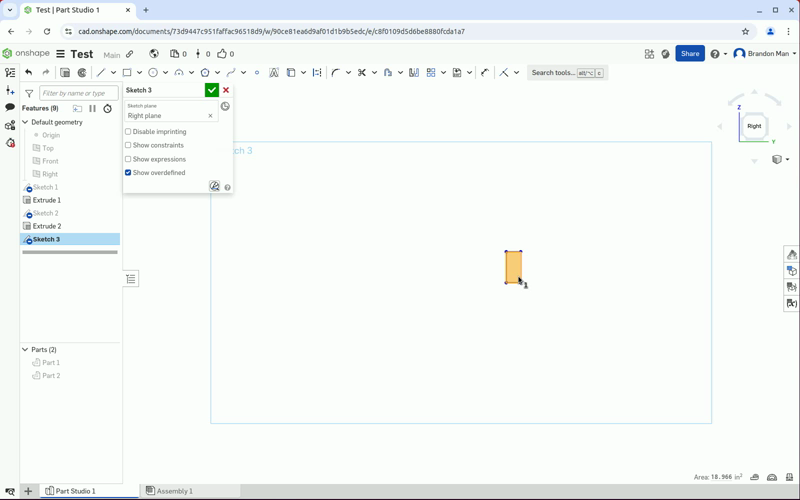
mouse_move(73, 352)
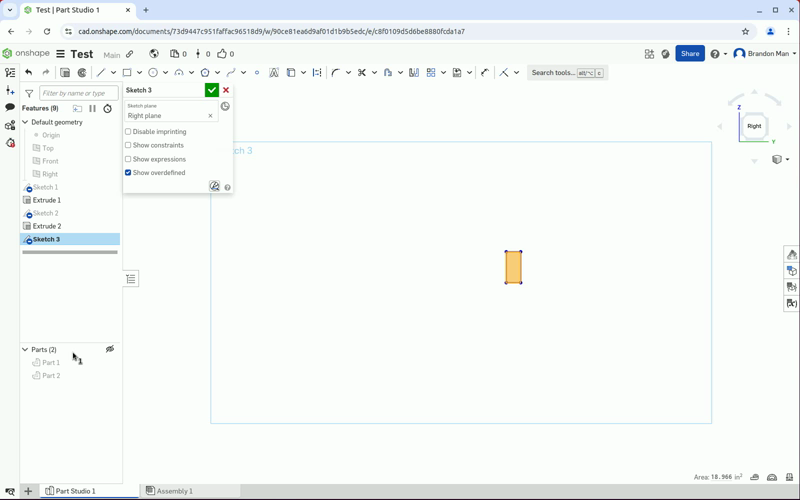
key(shift+y)
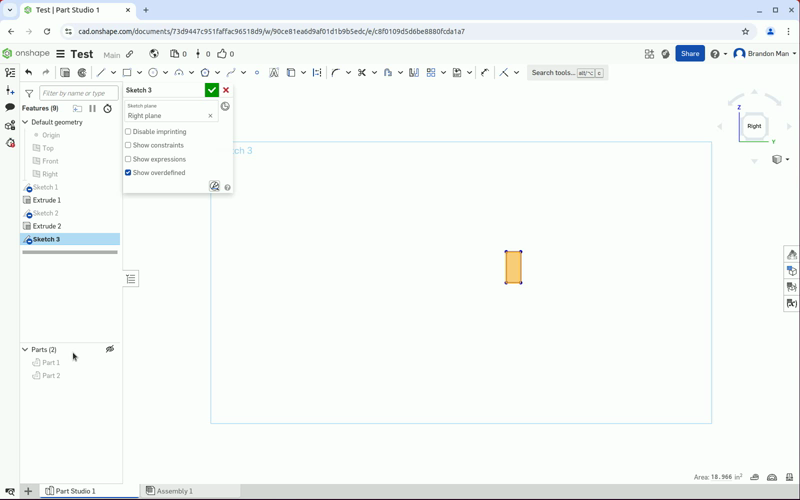
key(shift+e)
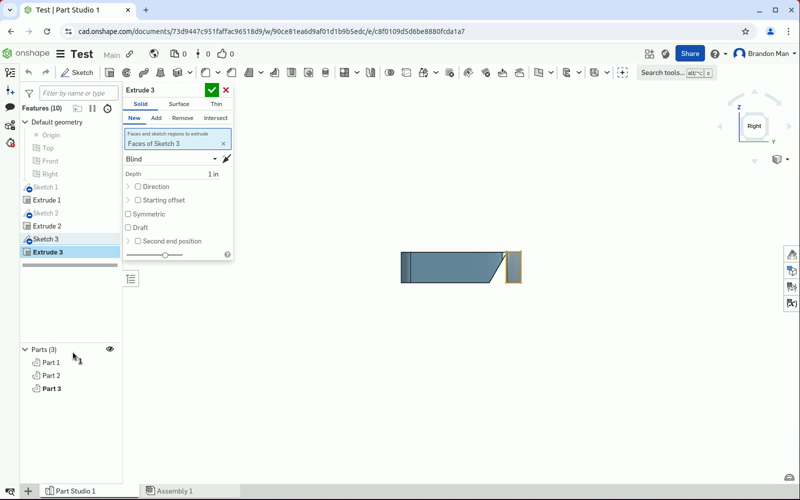
mouse_move(143, 106)
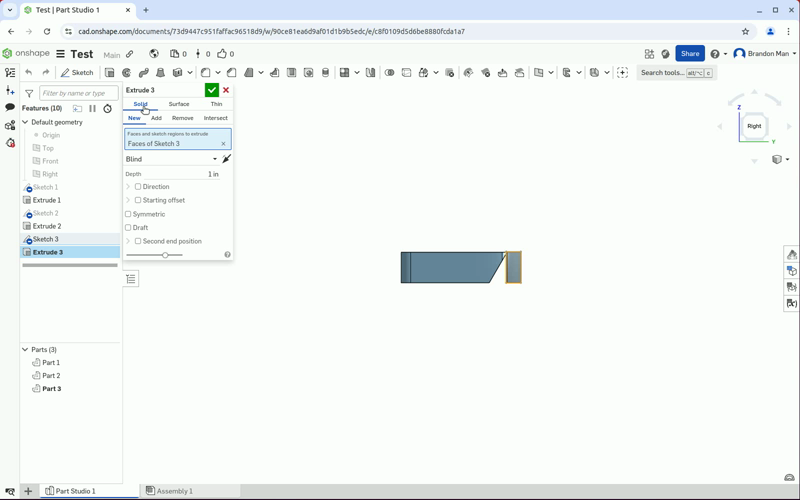
click(143, 106)
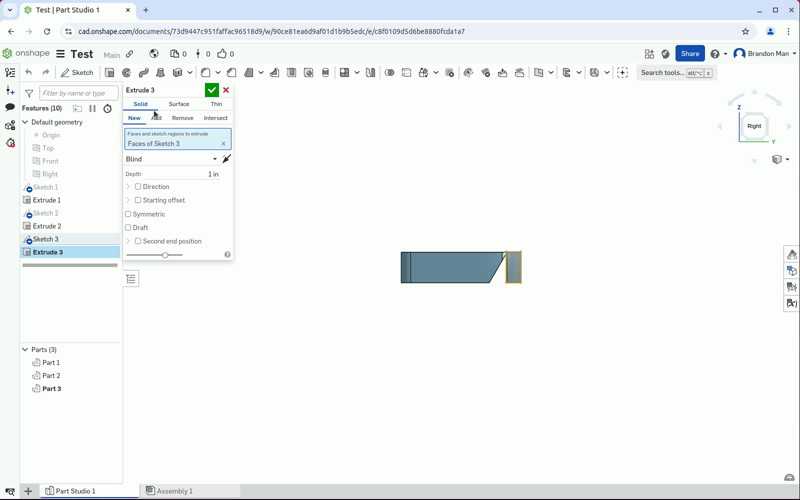
mouse_move(186, 120)
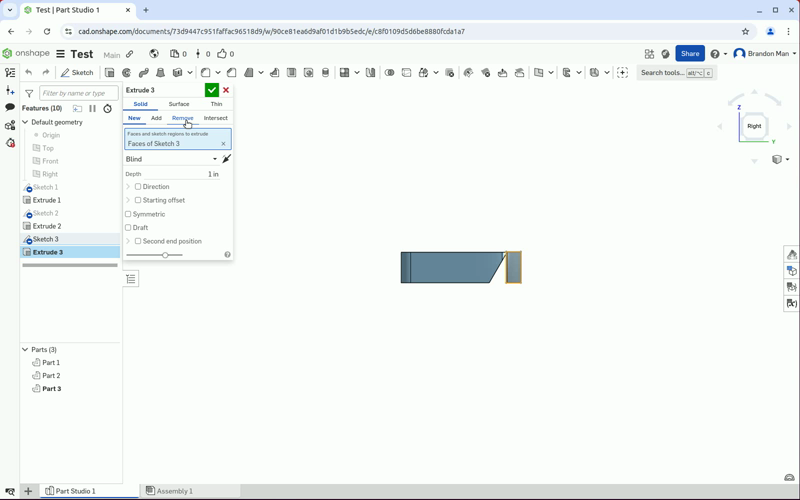
click(186, 120)
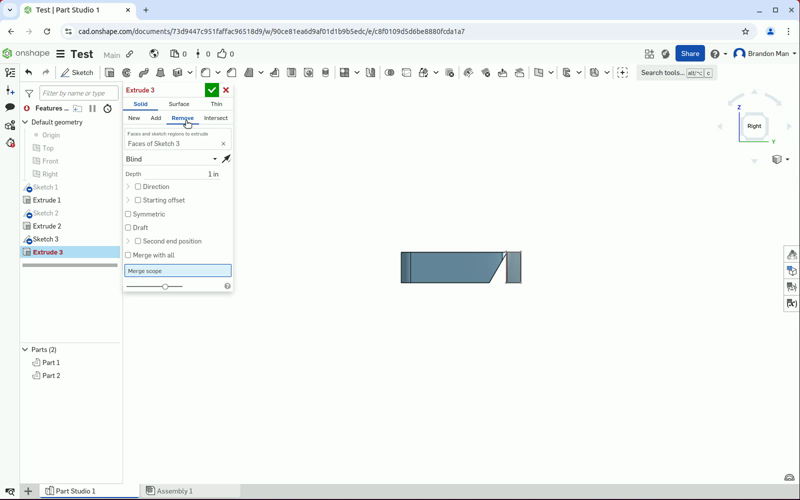
key(tab, 4)
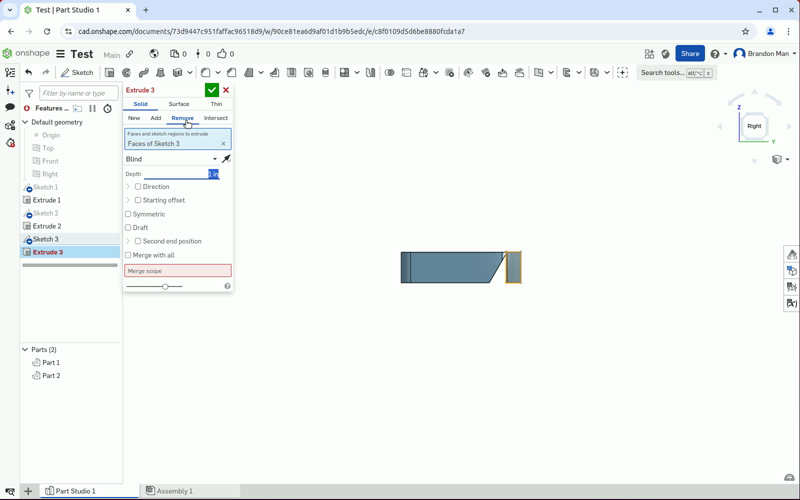
text(-49.106)
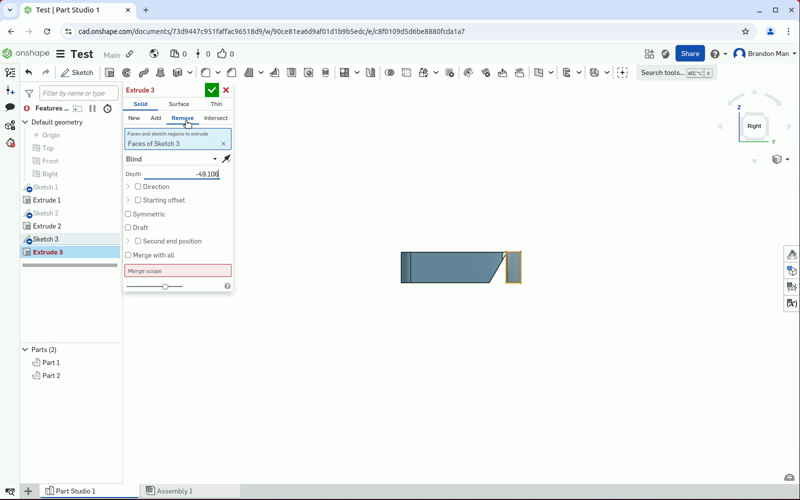
key(tab, 3)
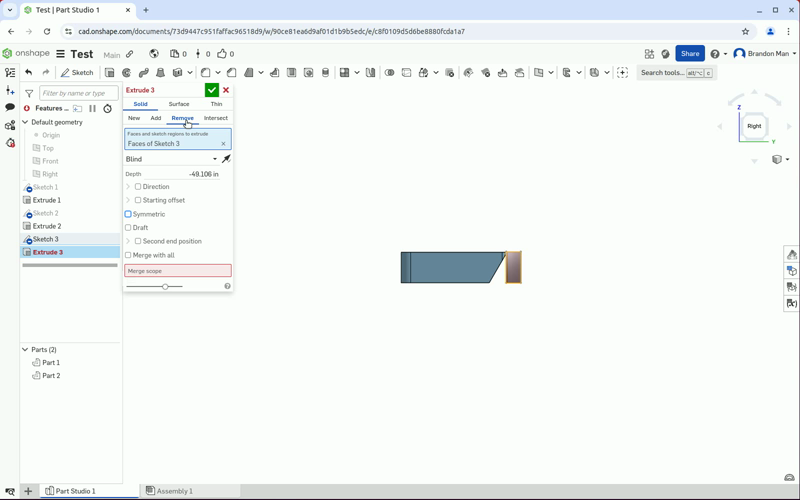
key(space)
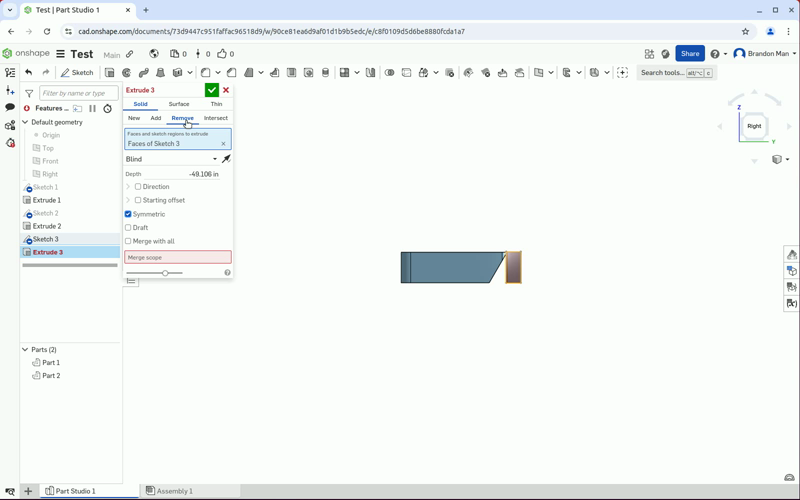
key(tab, 2)
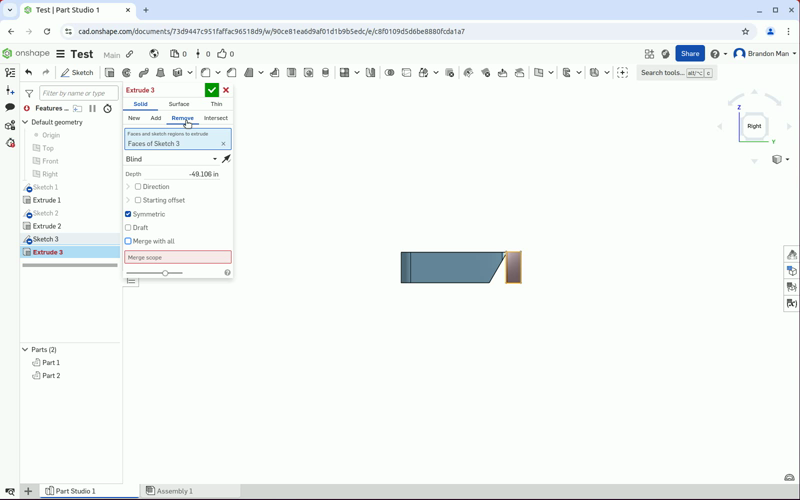
key(space)
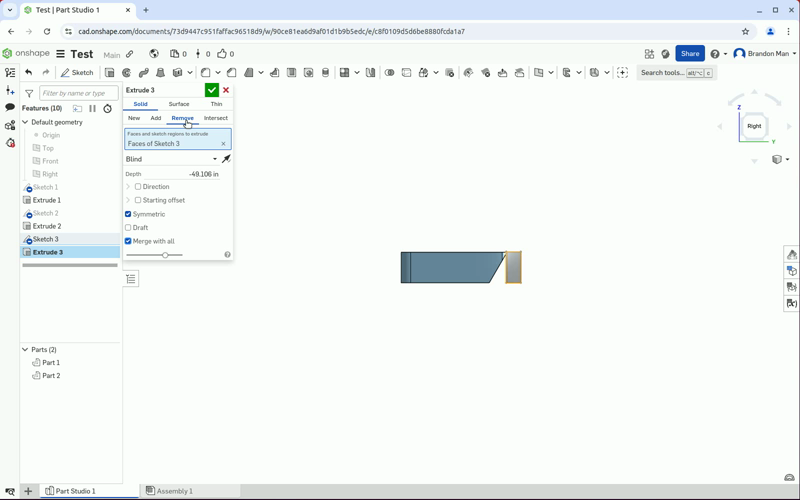
key(enter)
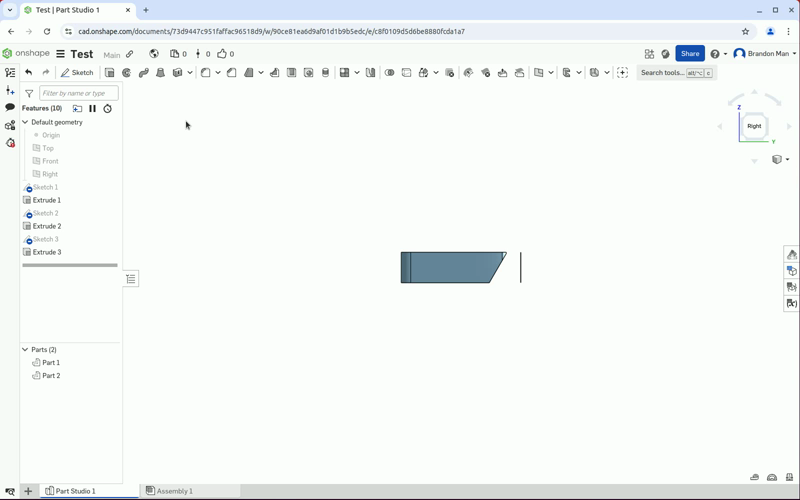
key(shift+h)
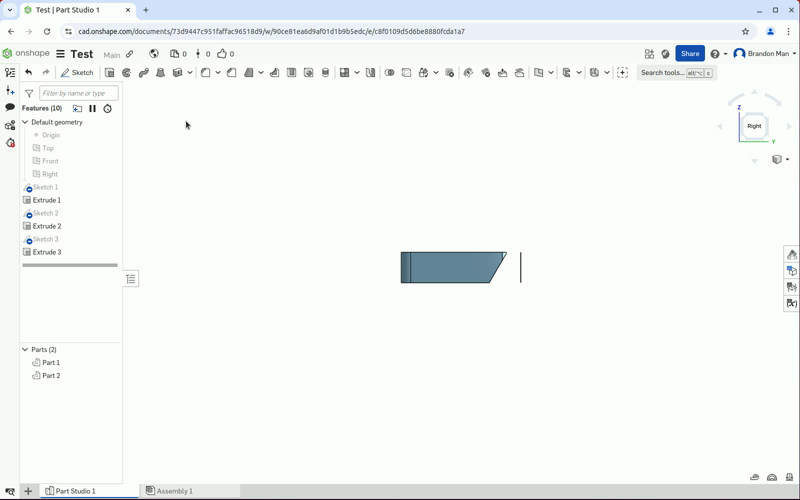
key(shift+h)
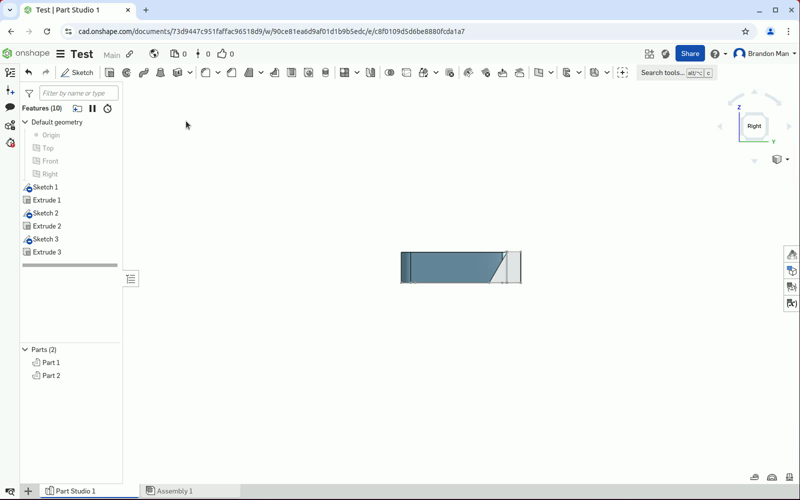
key(shift+7)
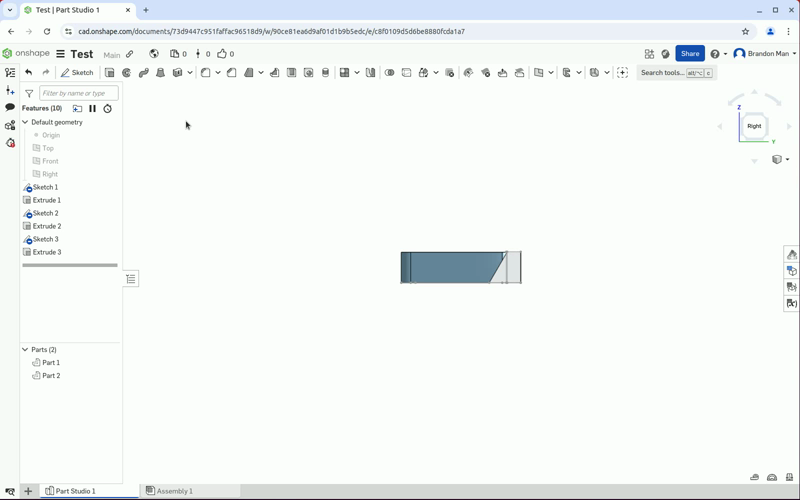
key(right, 2)
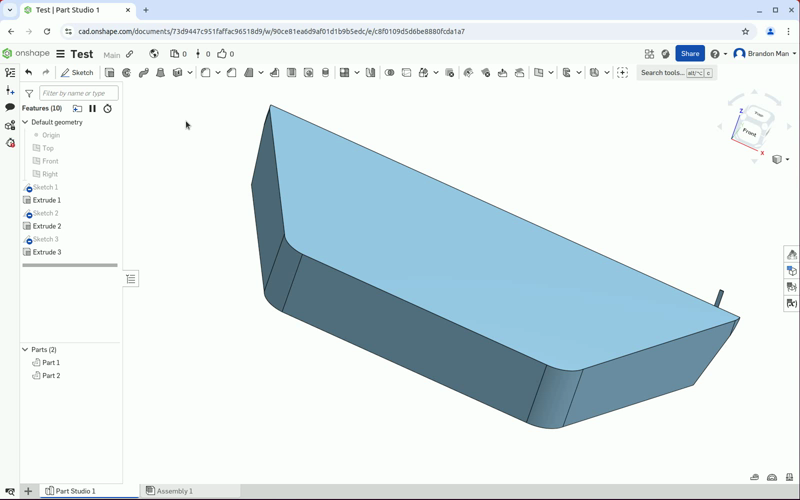
key(down, 2)
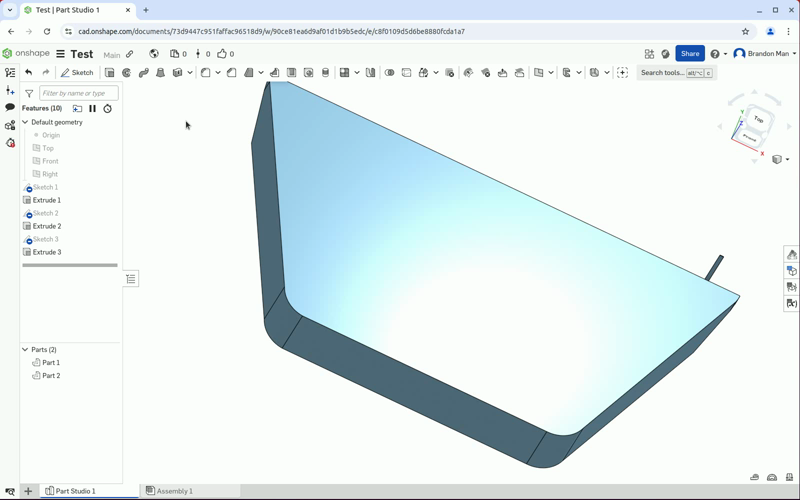
key(up, 2)
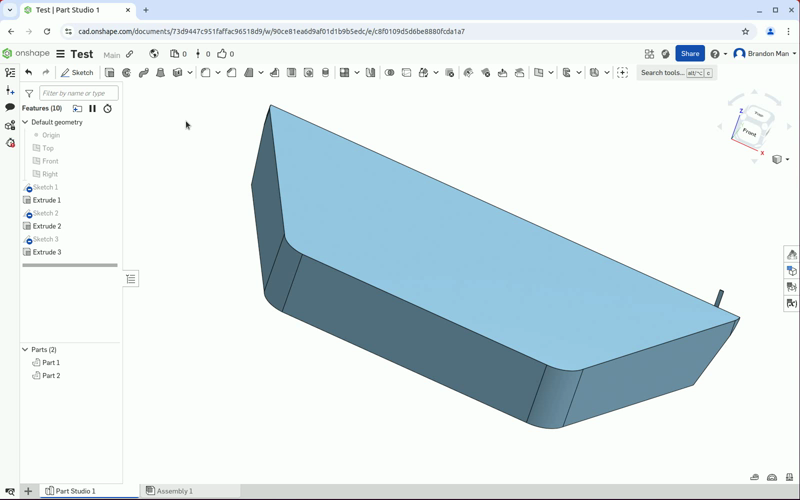
key(left, 2)
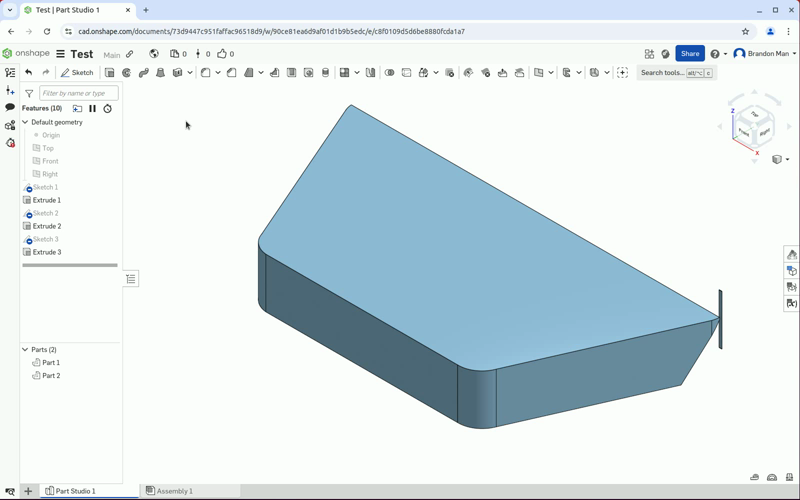
mouse_move(73, 189)
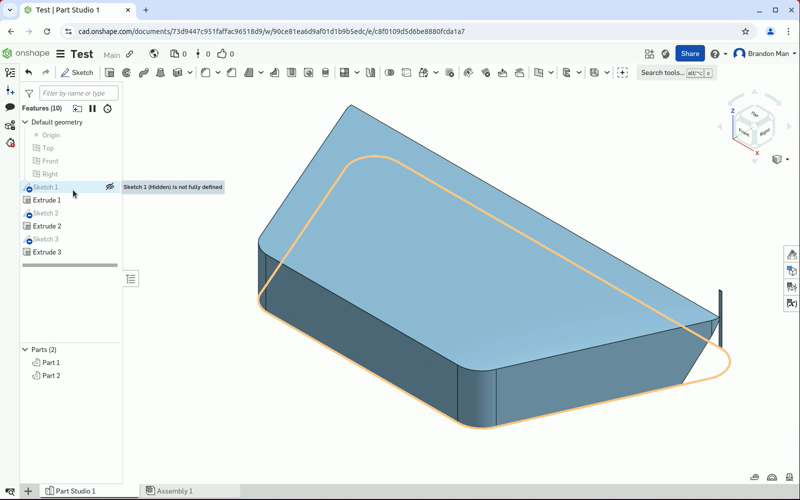
click(73, 189)